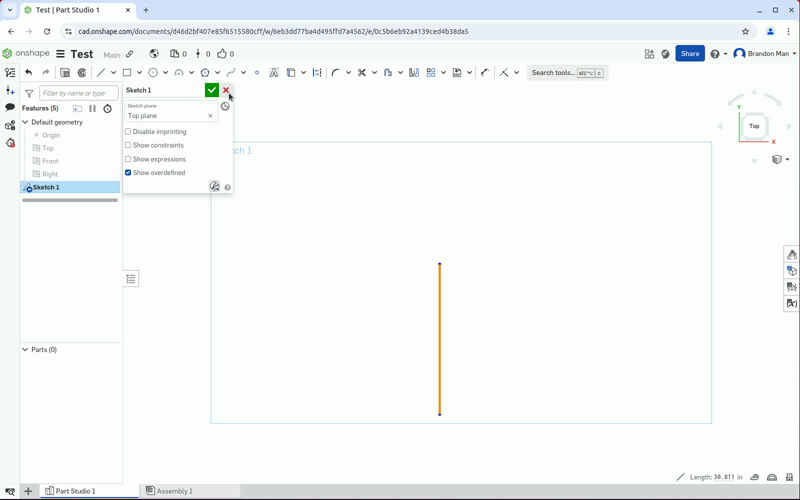
key(shift+h)
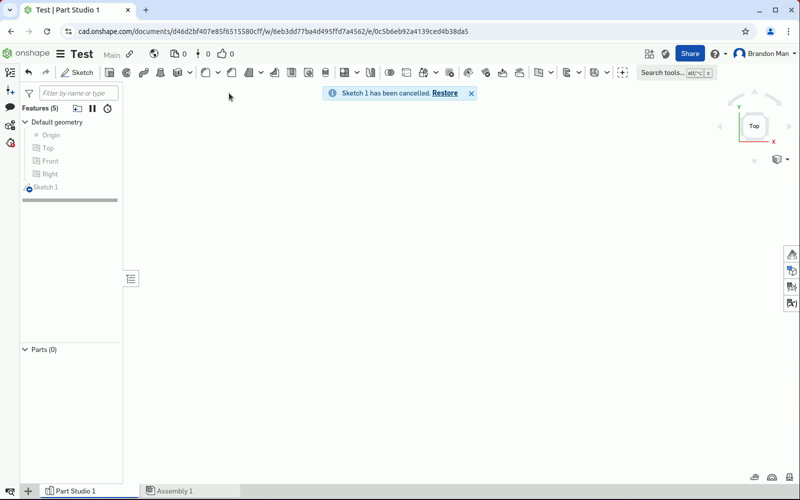
mouse_move(73, 352)
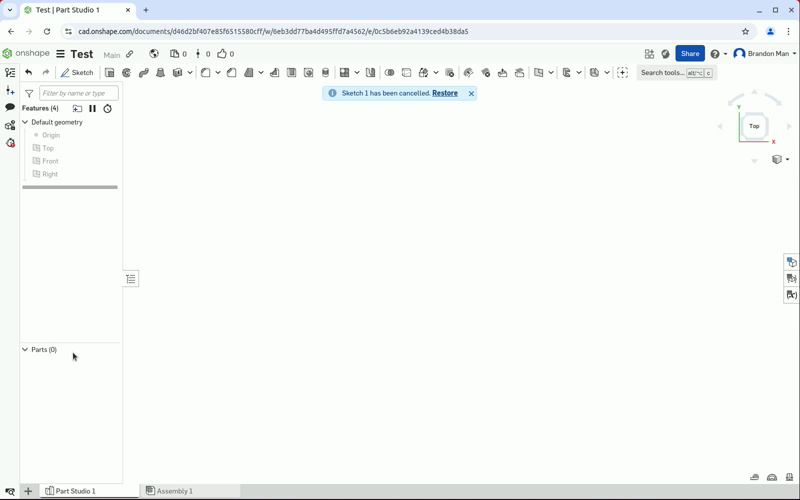
key(y)
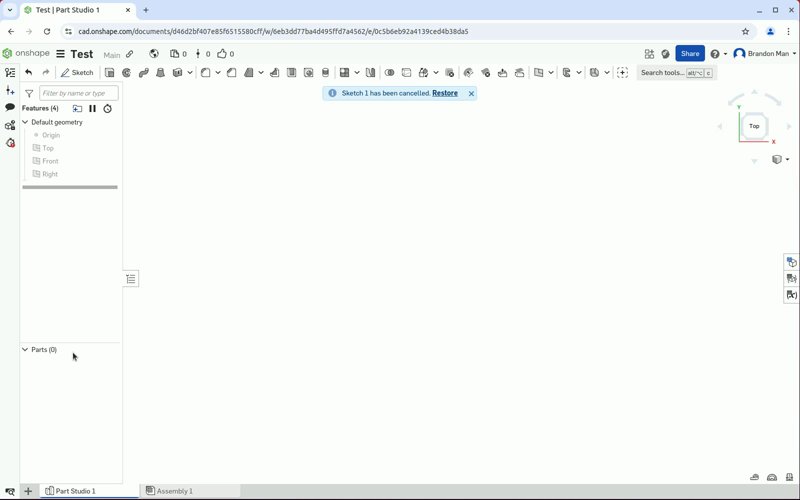
key(shift+p)
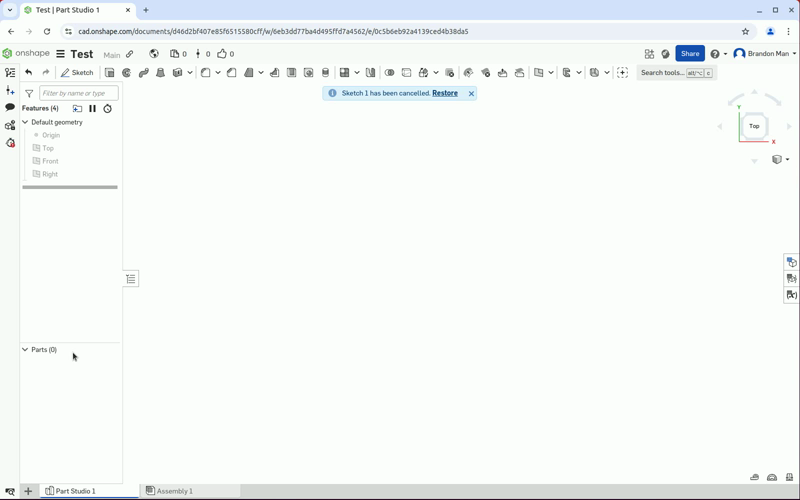
key(space)
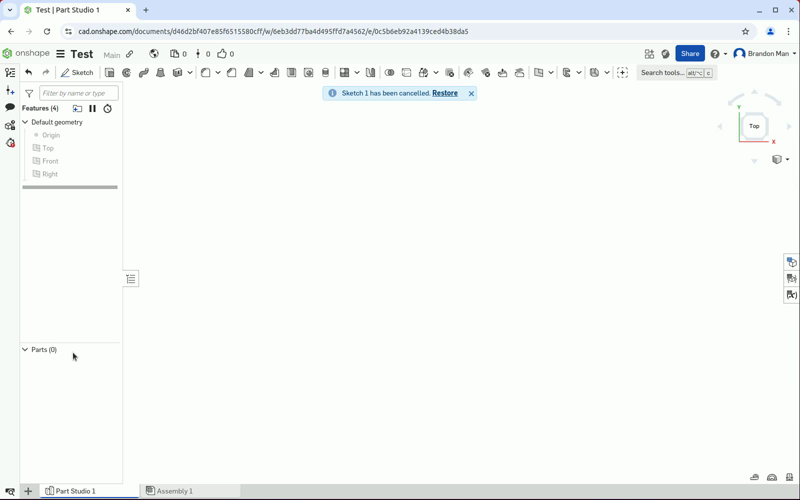
key_down(shift)
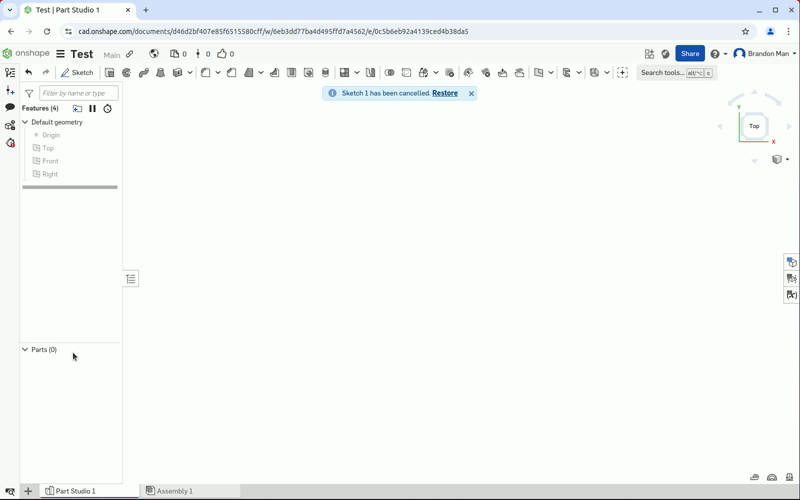
key(up)
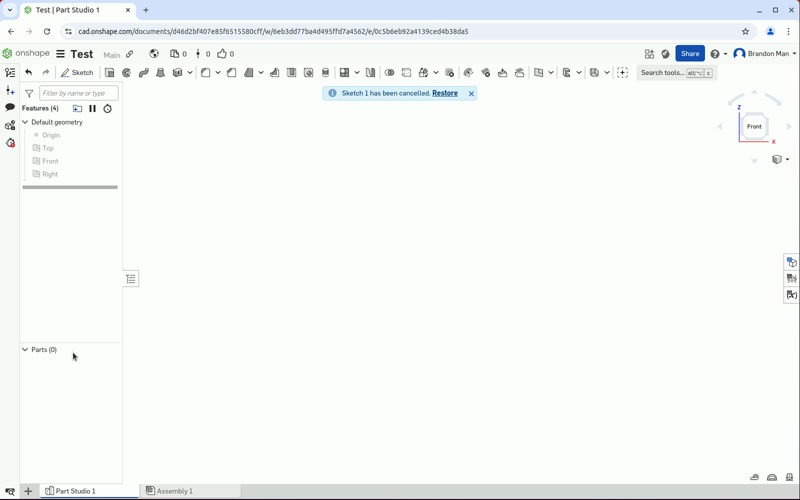
key_up(shift)
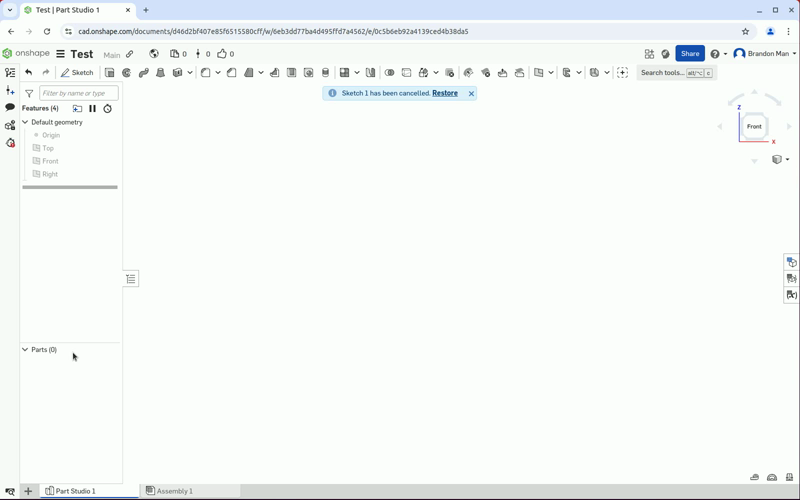
mouse_move(73, 352)
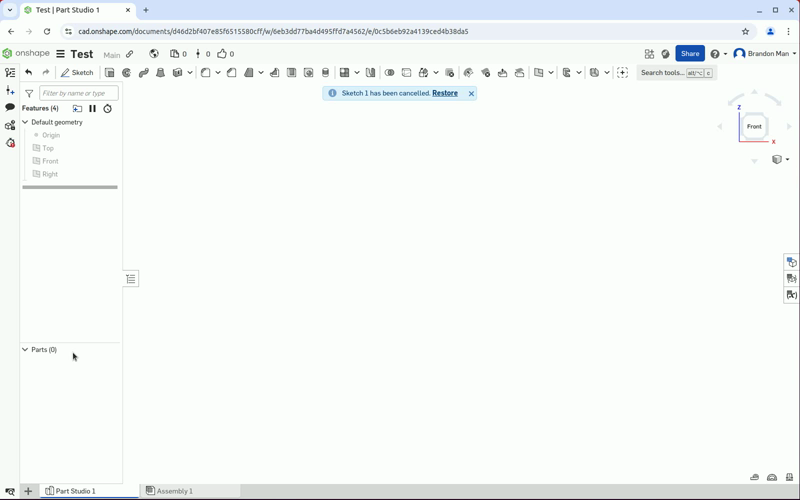
key(shift+y)
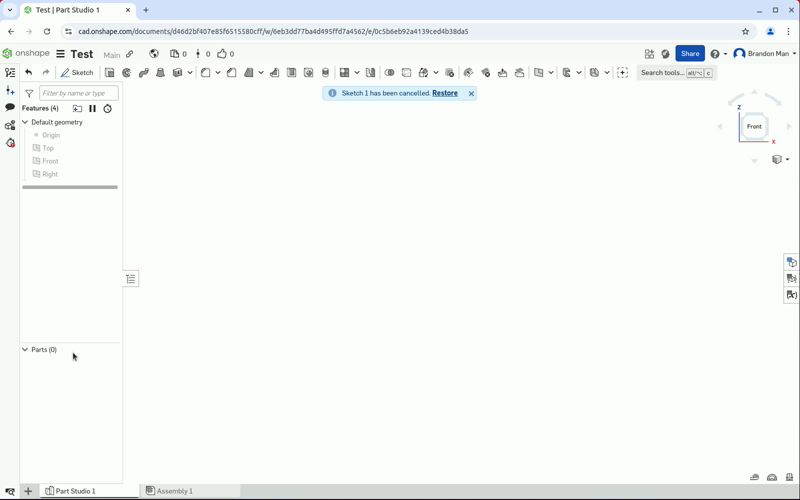
key(shift+s)
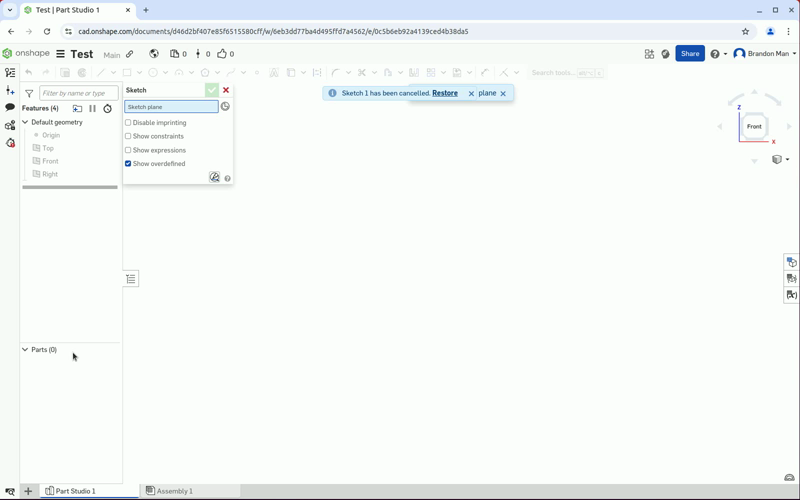
mouse_move(73, 163)
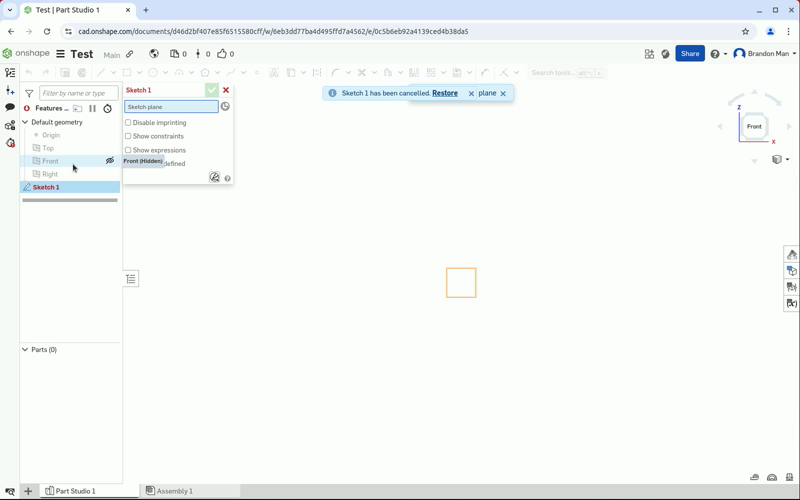
click(73, 163)
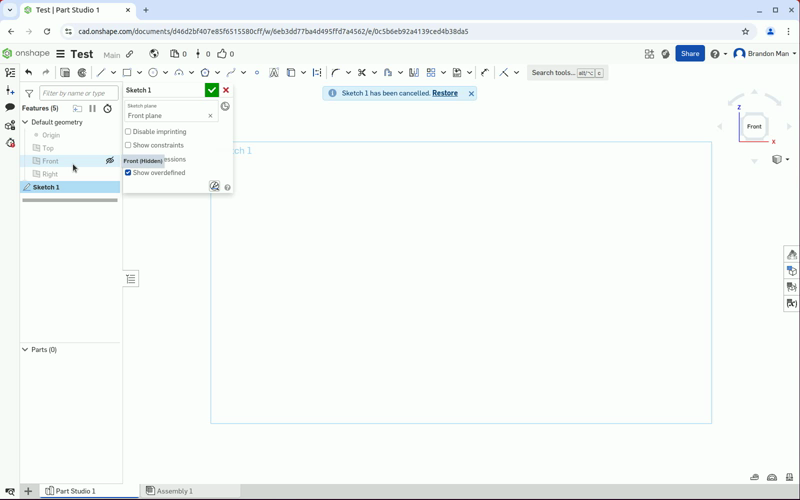
mouse_move(73, 352)
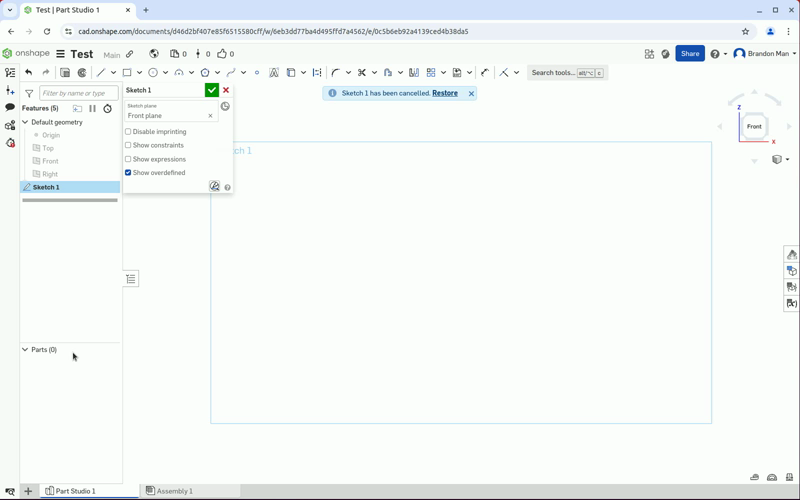
key(y)
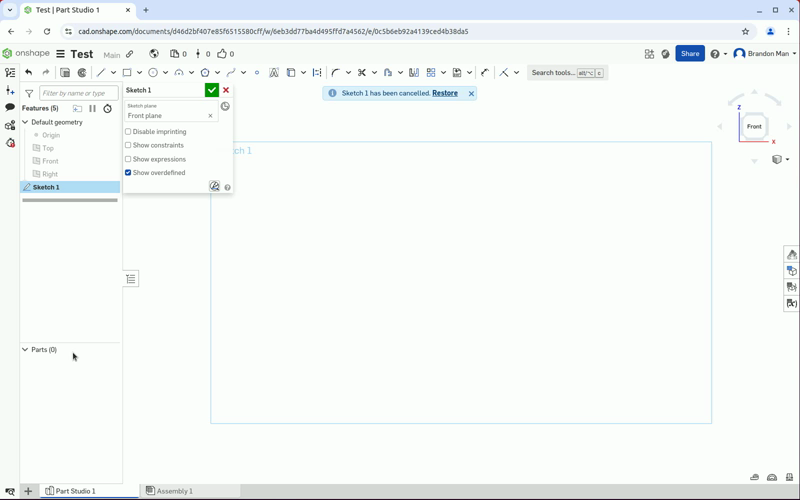
key(c)
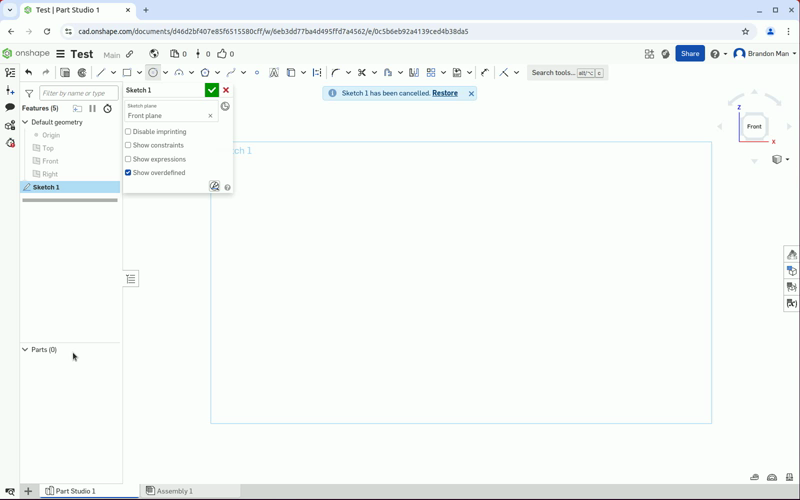
key_down(shift)
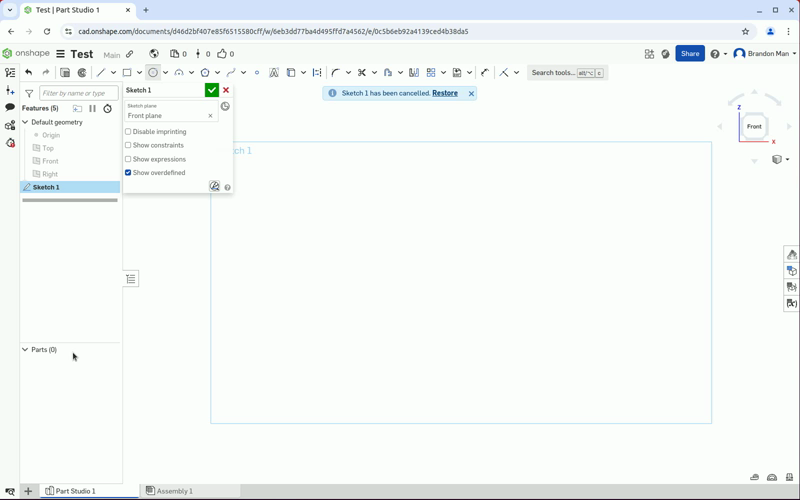
mouse_move(460, 282)
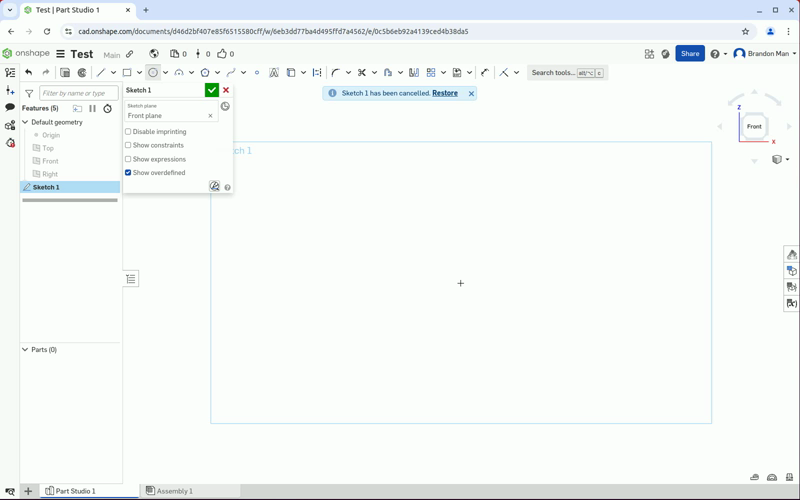
click(460, 282)
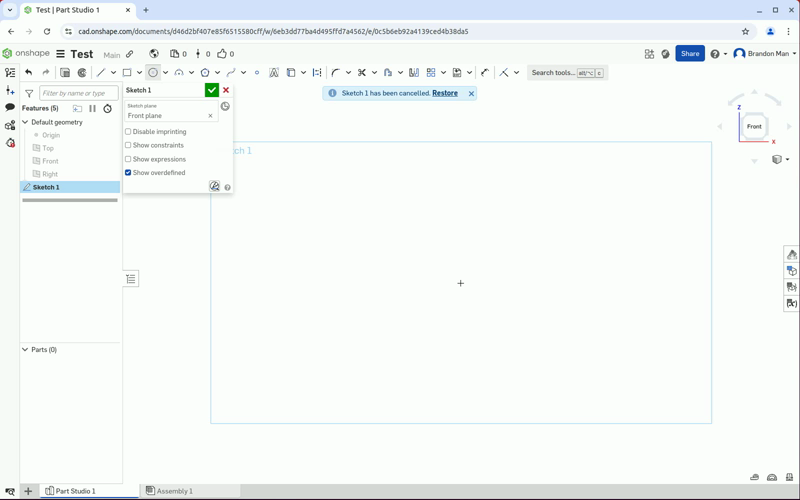
key_up(shift)
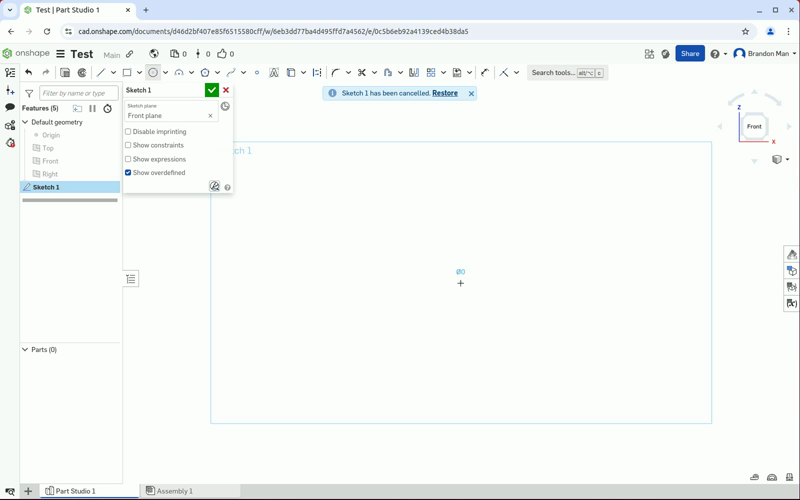
mouse_move(506, 282)
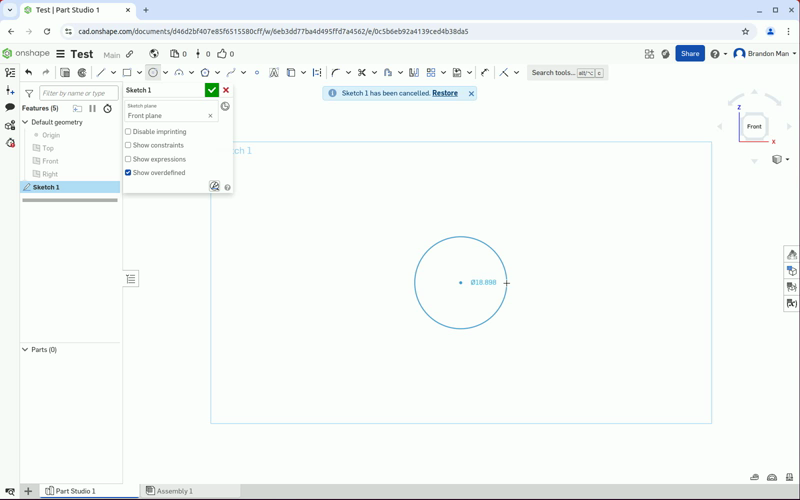
click(506, 282)
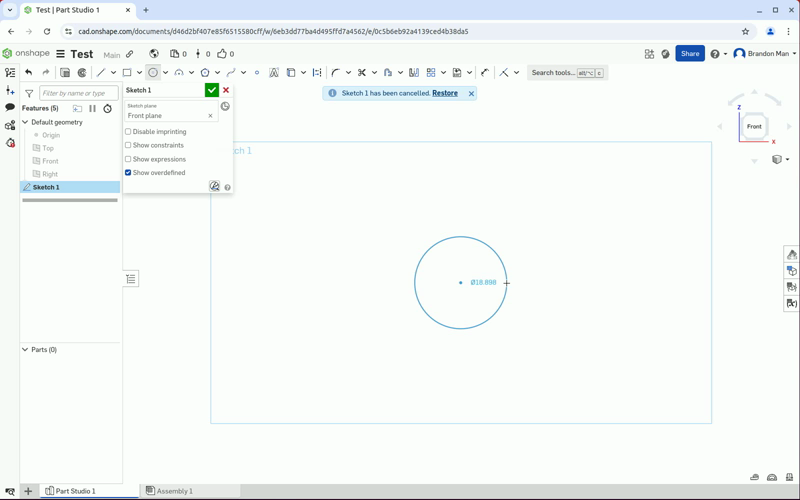
key(esc)
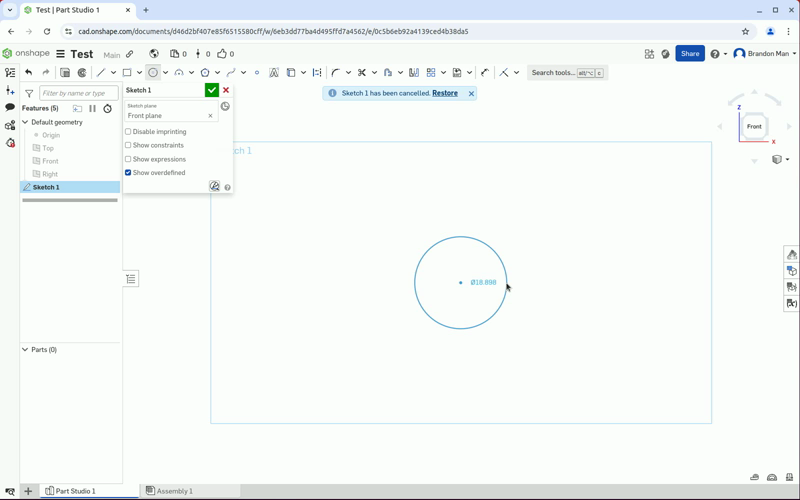
key(c)
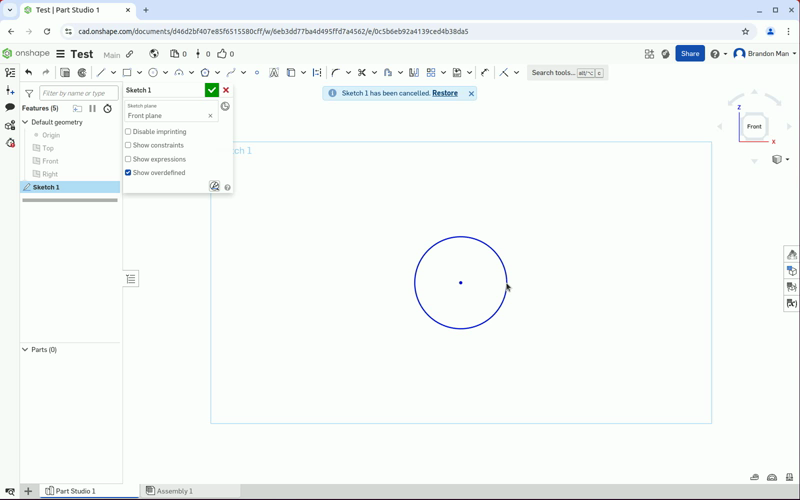
key_down(shift)
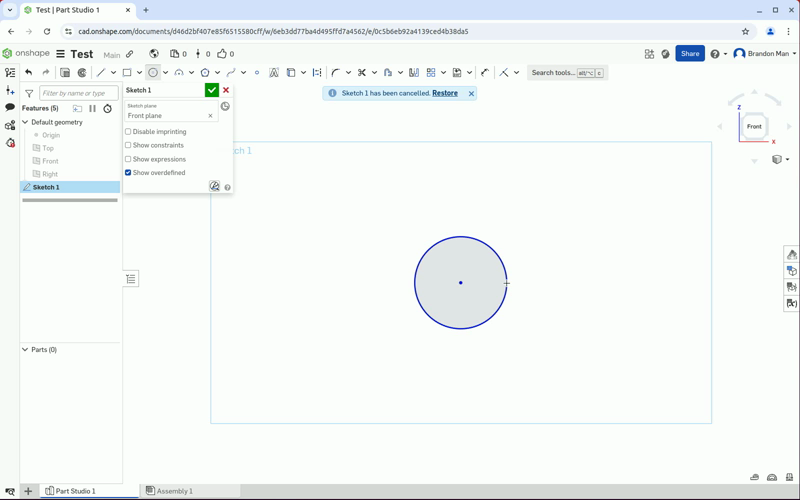
mouse_move(460, 282)
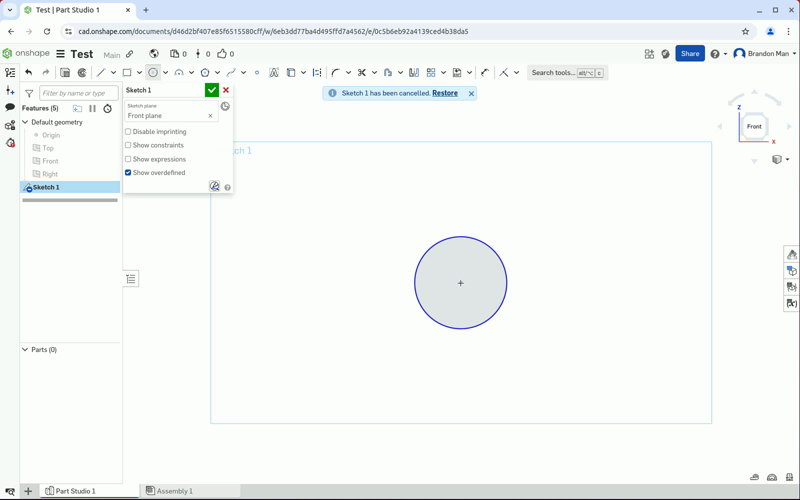
click(460, 282)
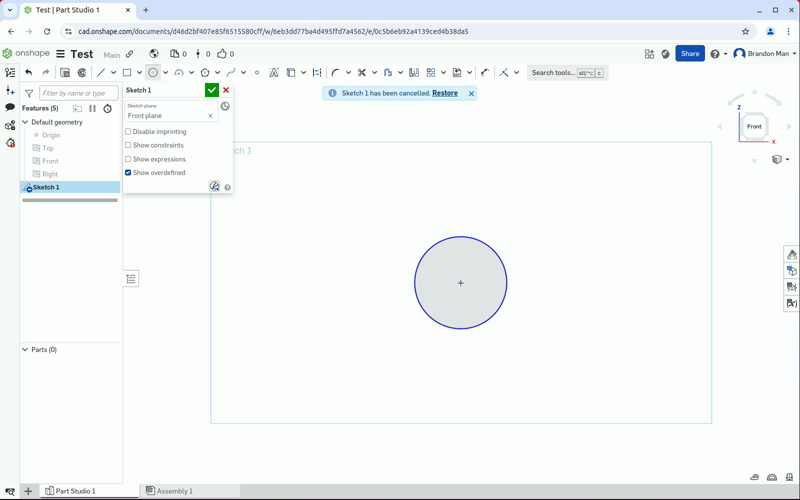
key_up(shift)
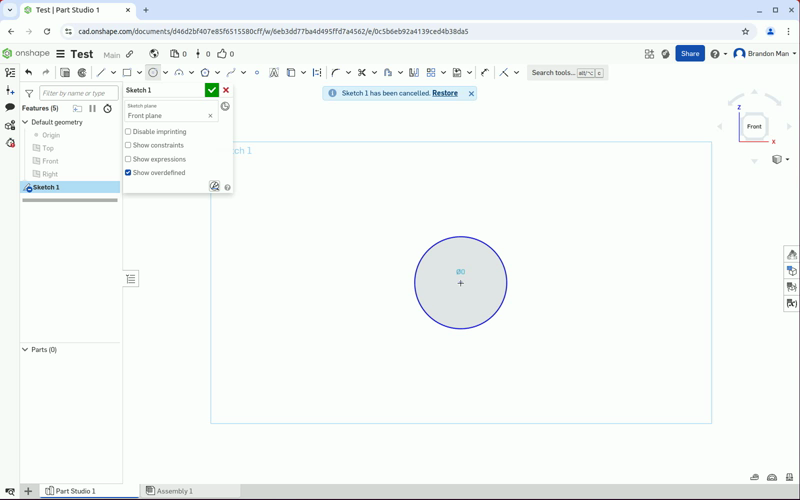
mouse_move(502, 282)
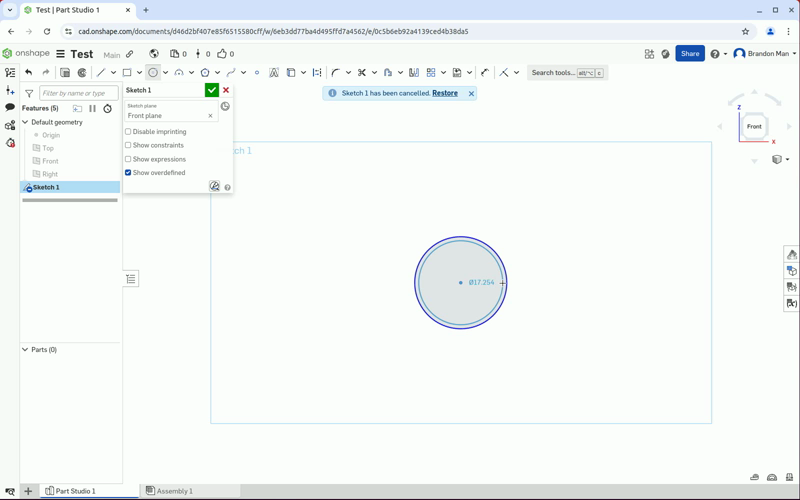
scroll(6)
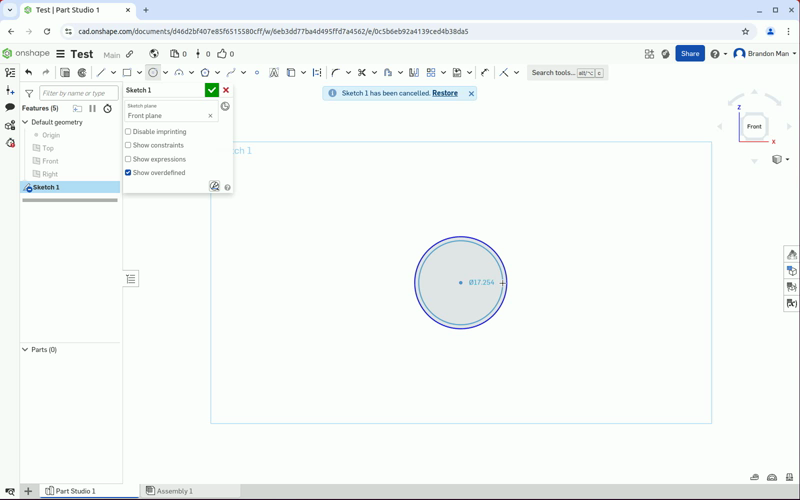
scroll(6)
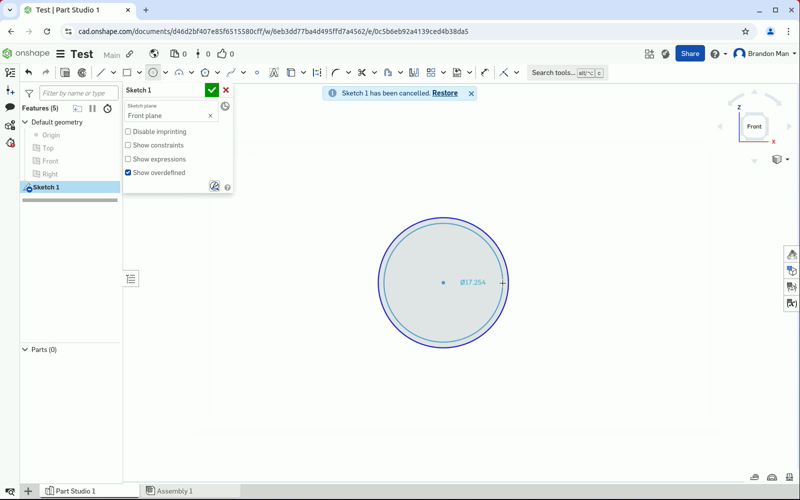
scroll(6)
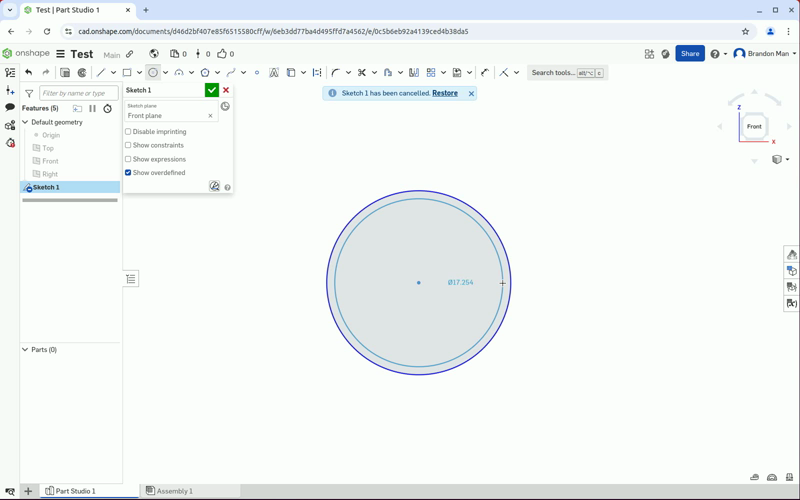
scroll(6)
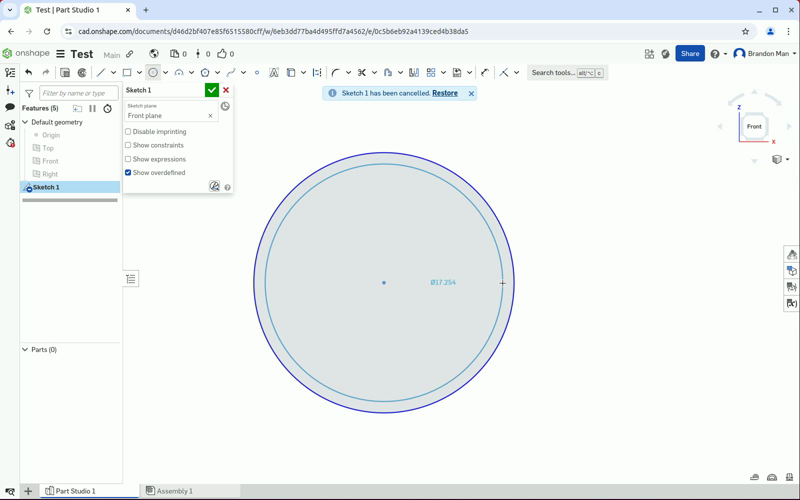
scroll(6)
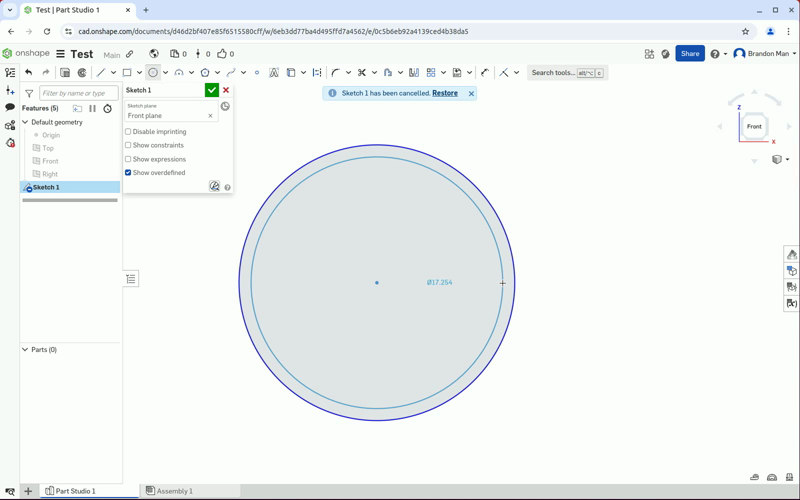
scroll(6)
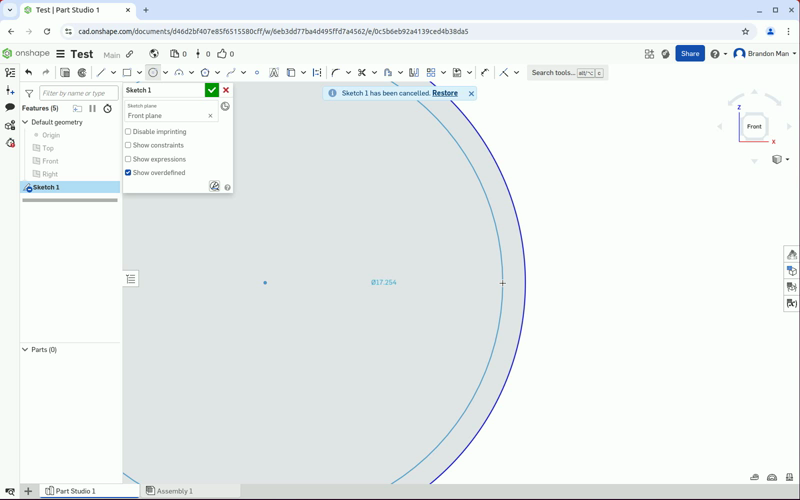
scroll(6)
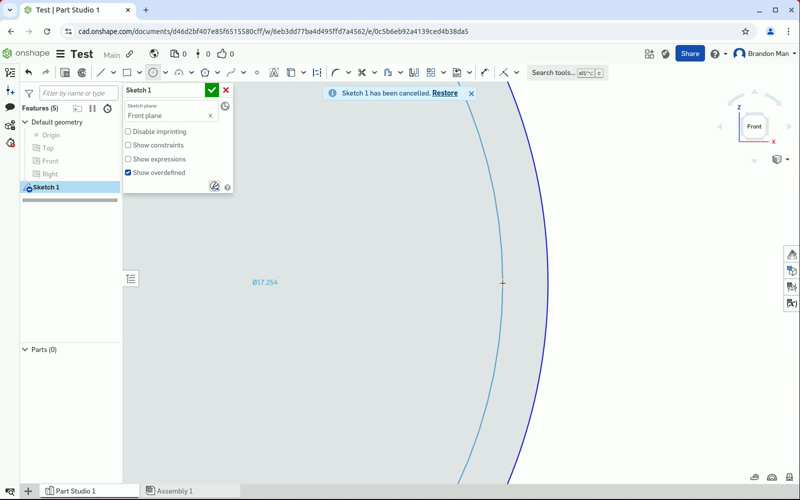
click(502, 282)
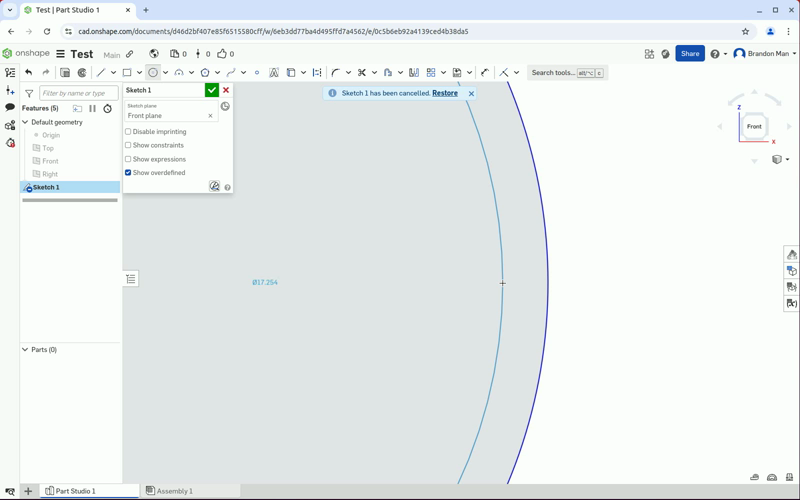
scroll(-6)
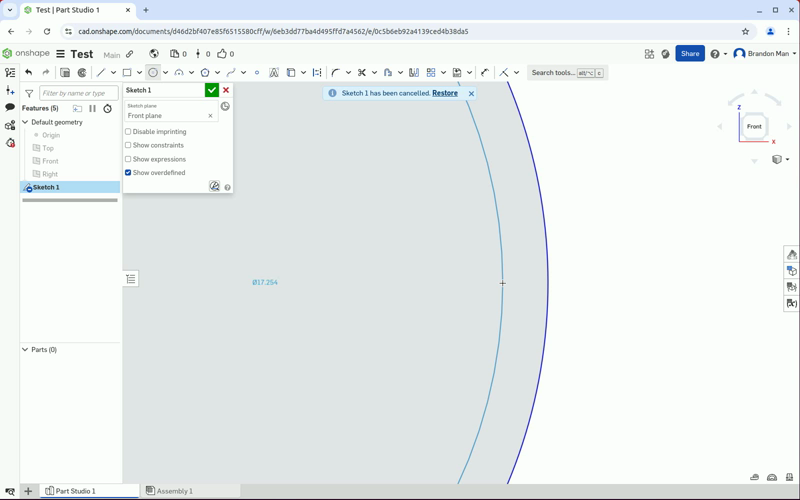
scroll(-6)
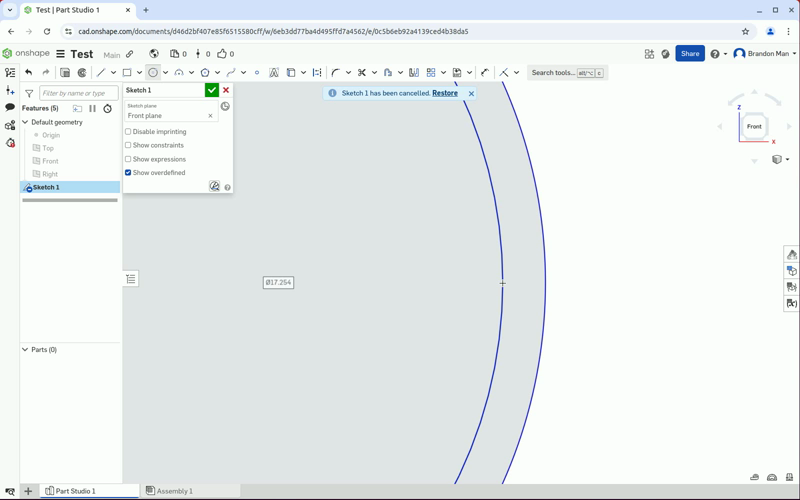
scroll(-6)
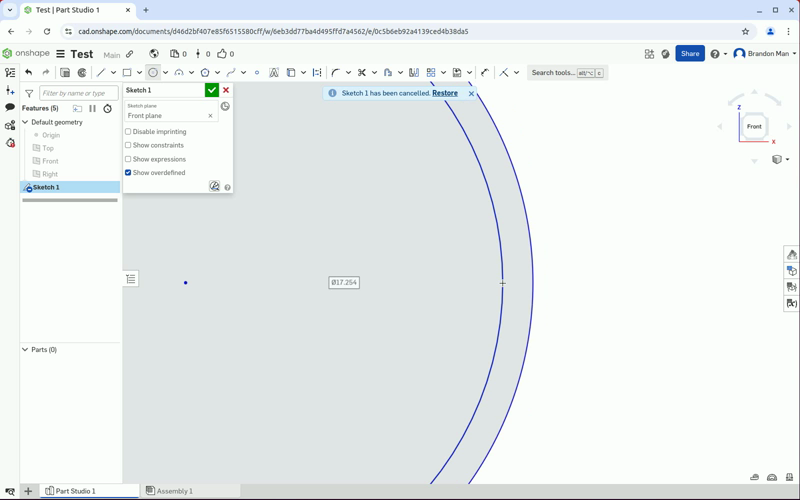
scroll(-6)
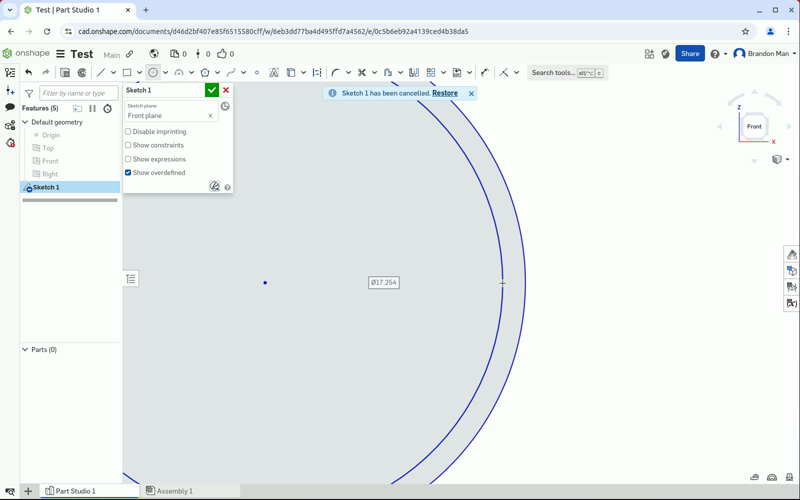
scroll(-6)
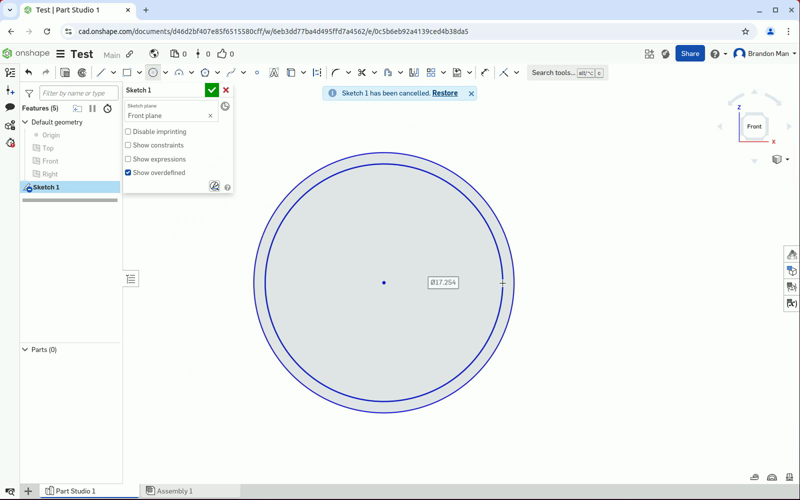
scroll(-6)
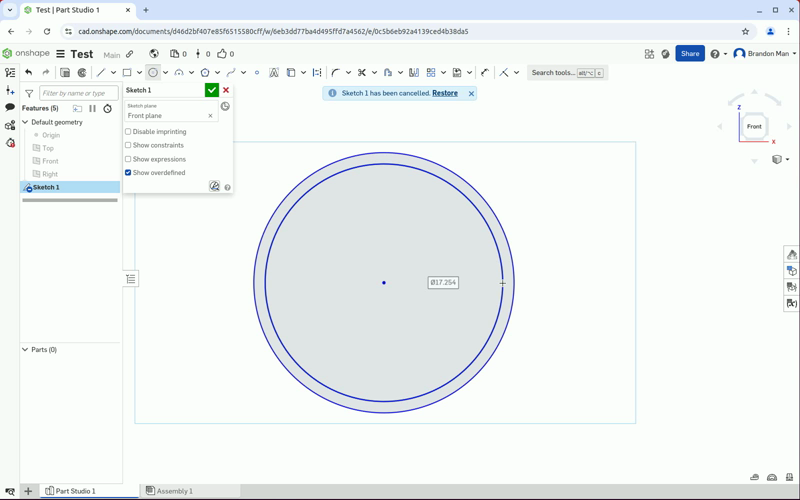
scroll(-6)
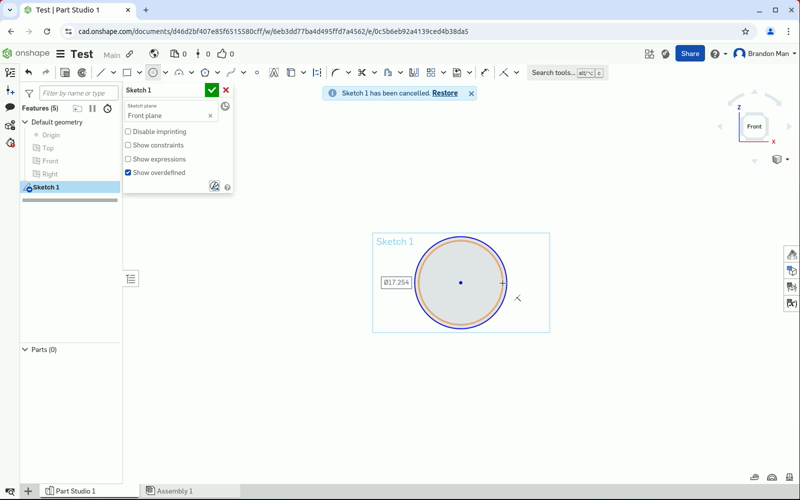
key(esc)
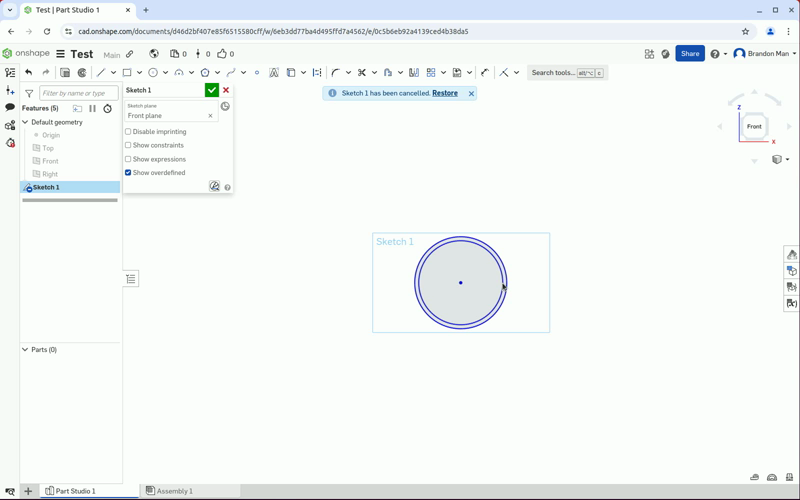
mouse_move(436, 321)
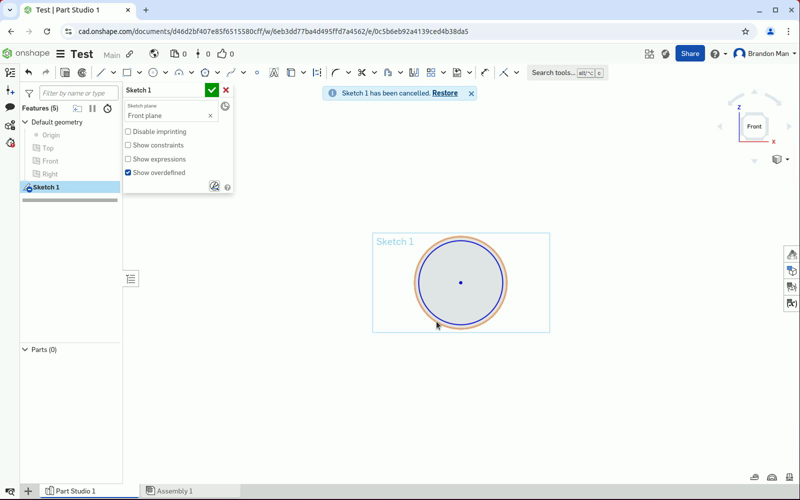
scroll(6)
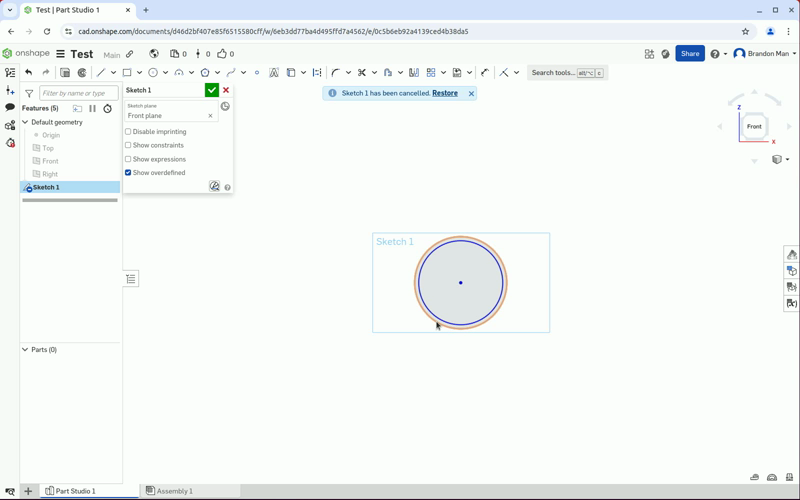
scroll(6)
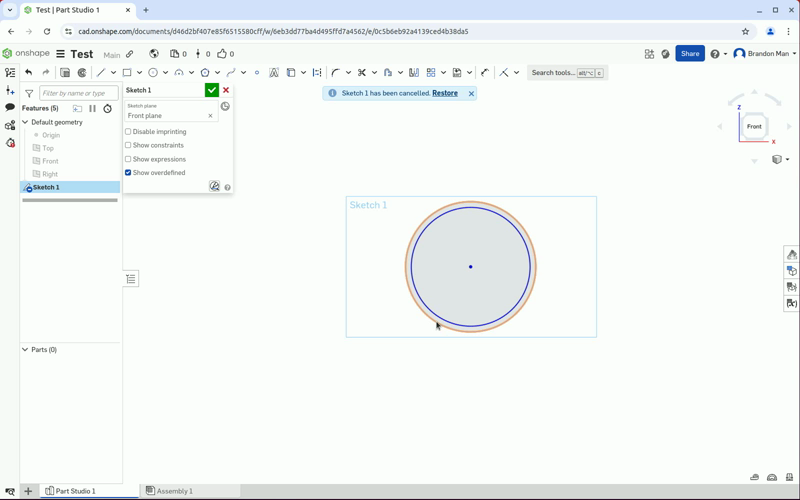
scroll(6)
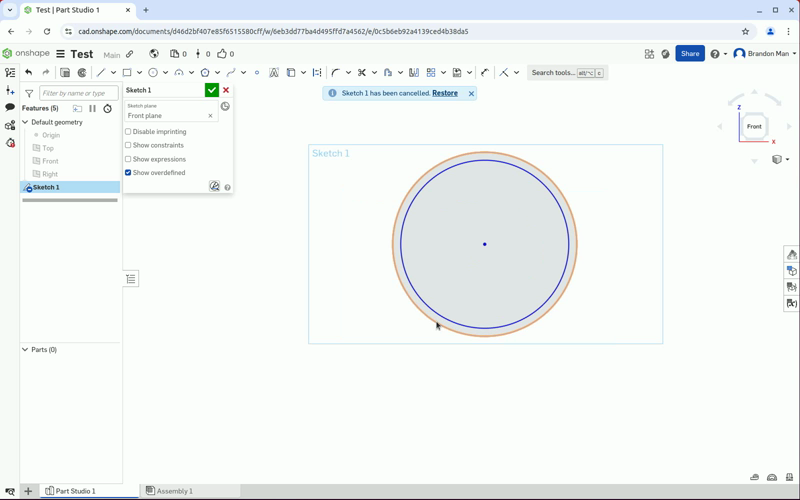
scroll(6)
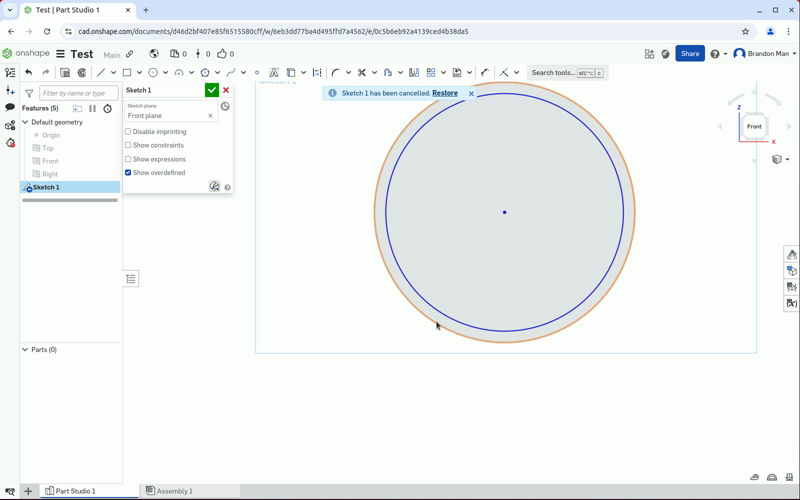
scroll(6)
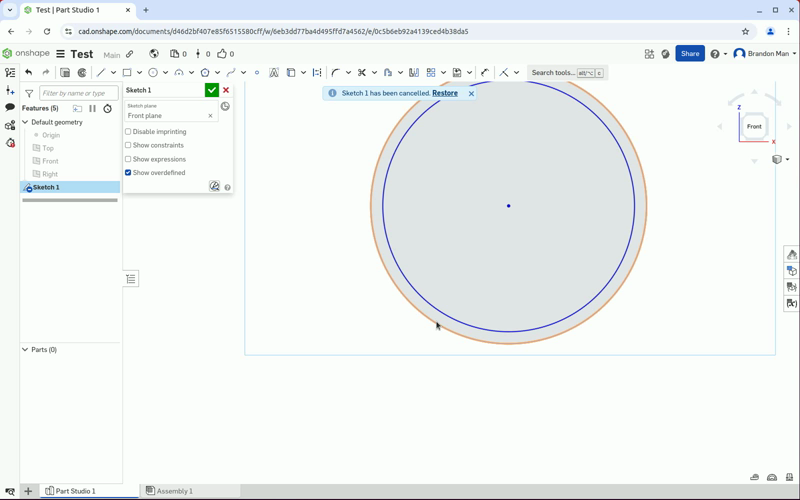
scroll(6)
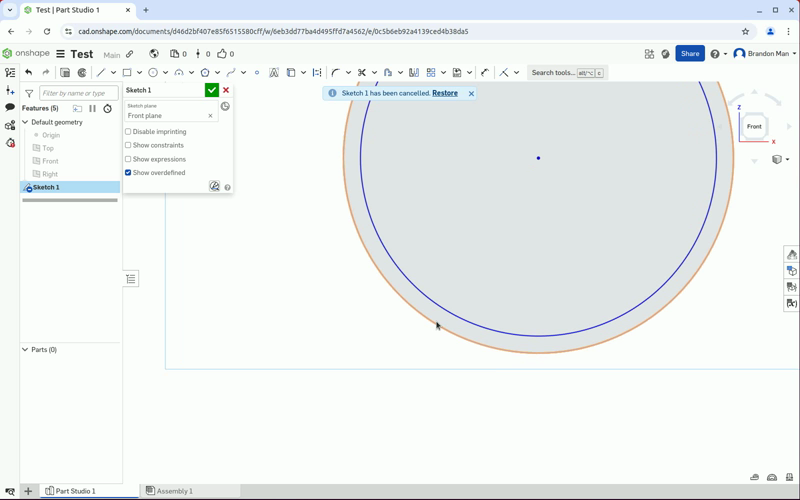
scroll(6)
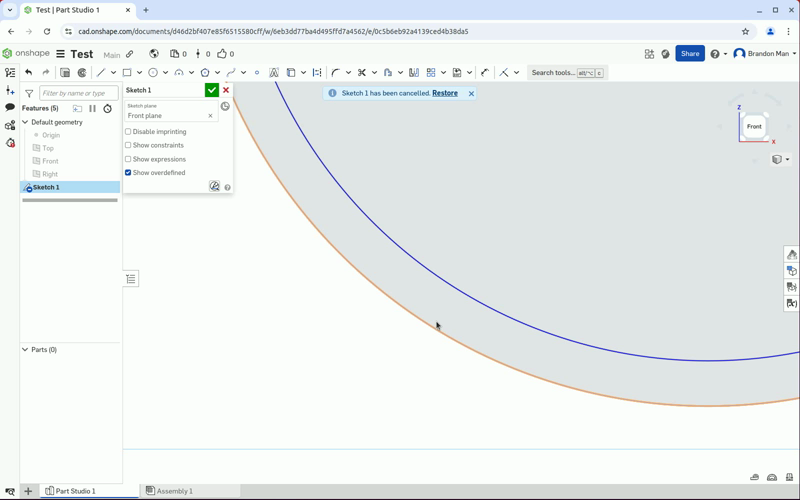
click(436, 321)
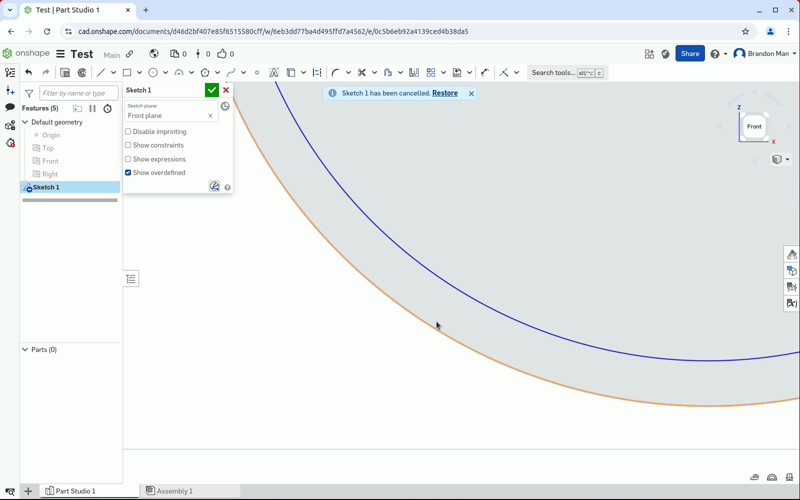
scroll(-6)
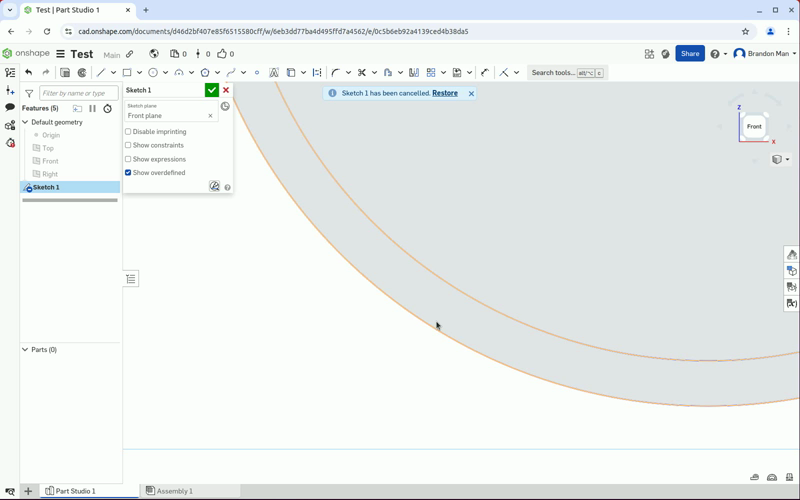
scroll(-6)
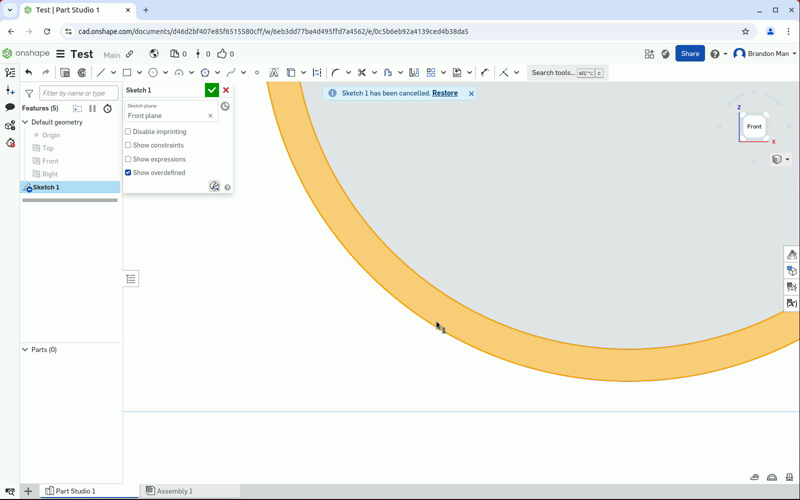
scroll(-6)
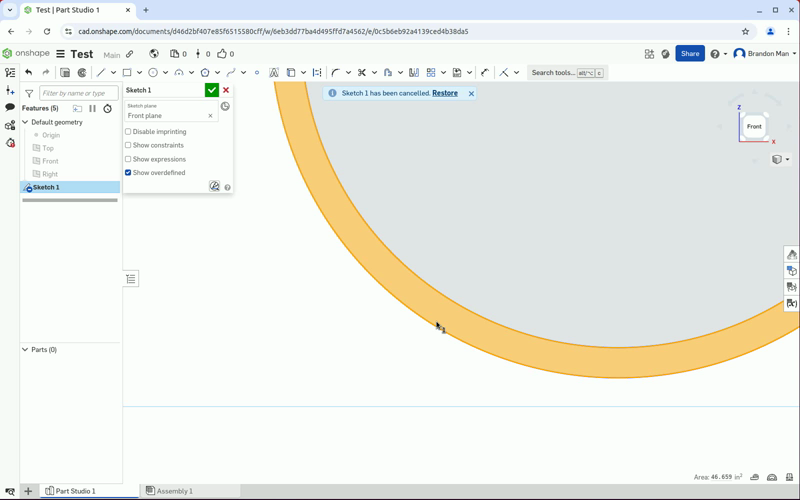
scroll(-6)
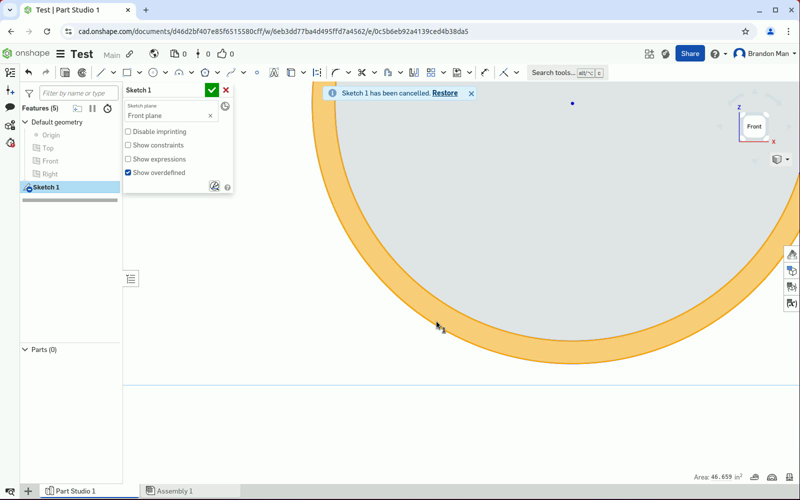
scroll(-6)
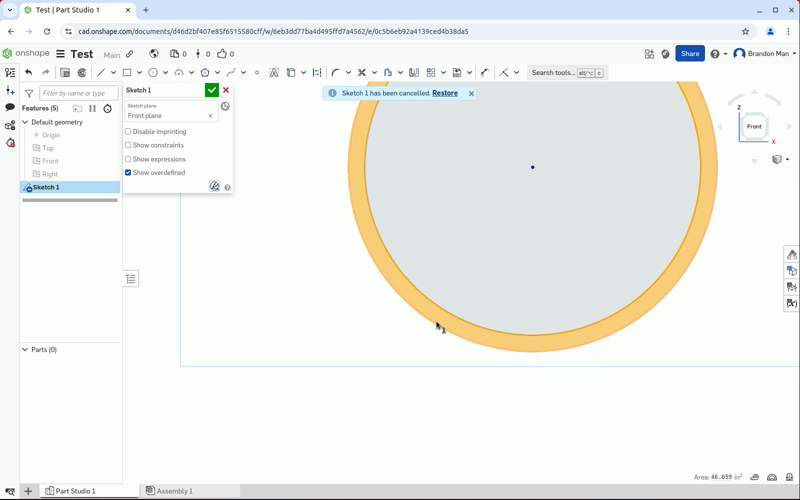
scroll(-6)
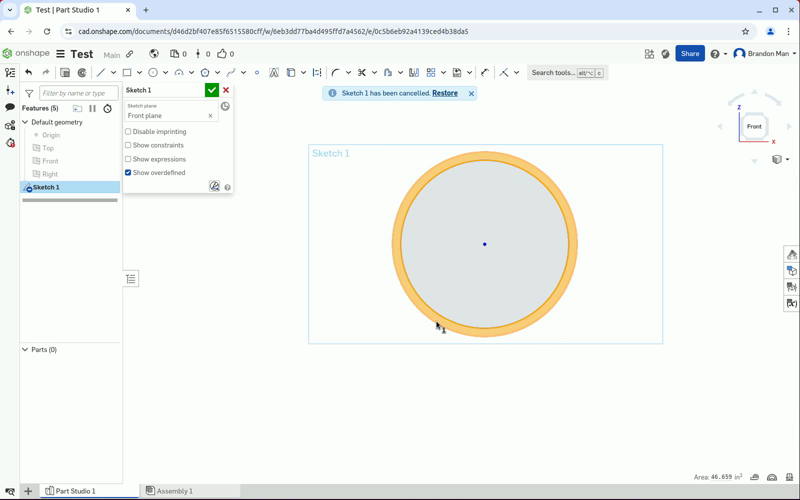
scroll(-6)
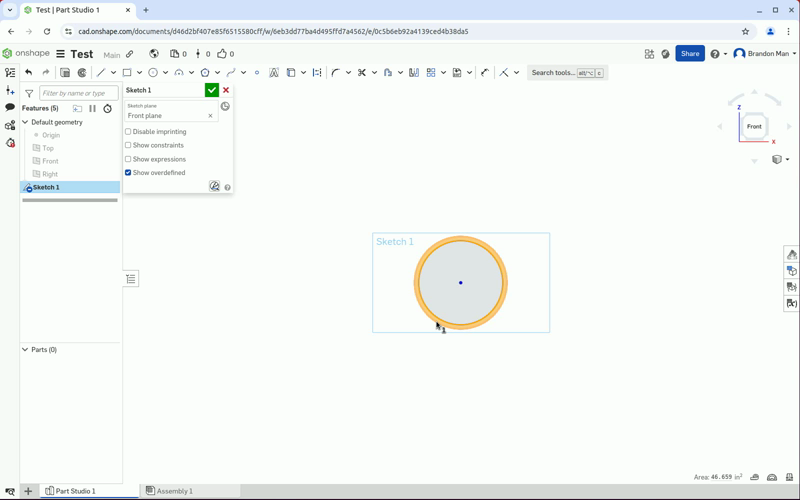
mouse_move(73, 352)
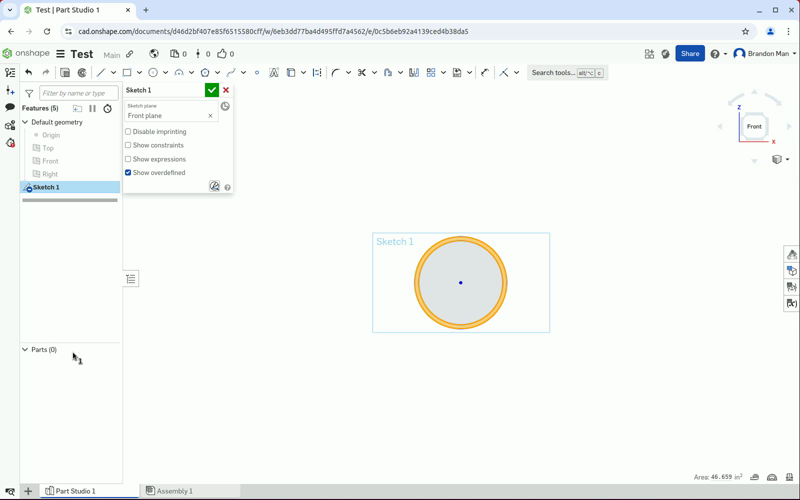
key(shift+y)
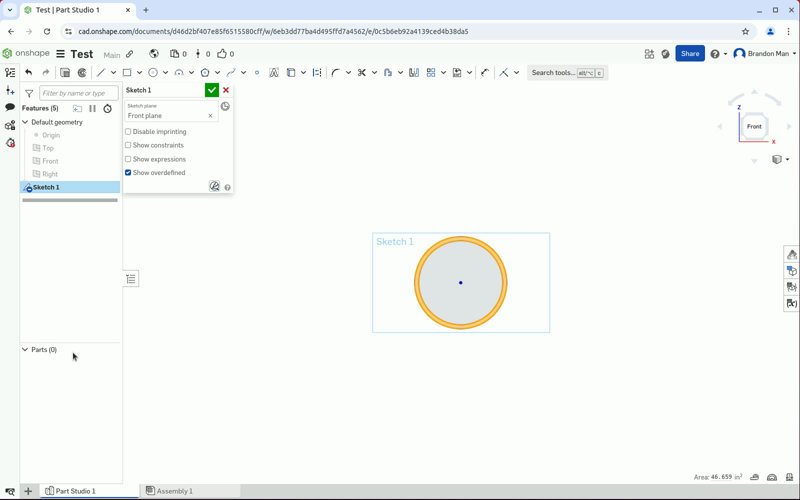
key(shift+e)
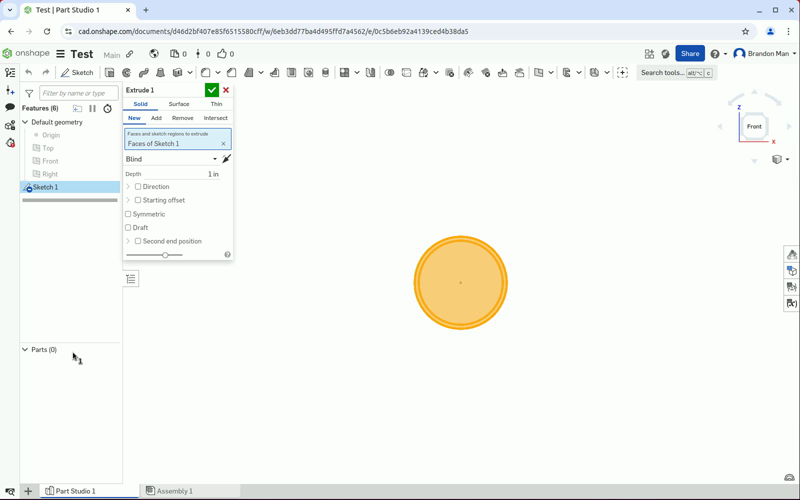
mouse_move(143, 106)
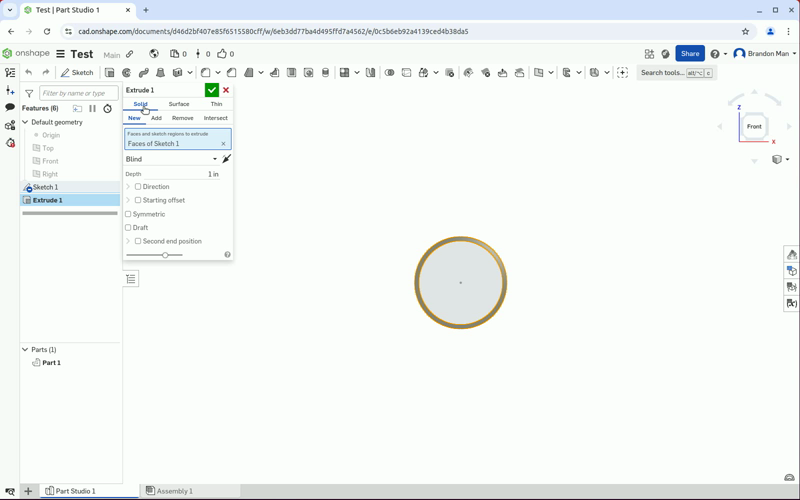
click(143, 106)
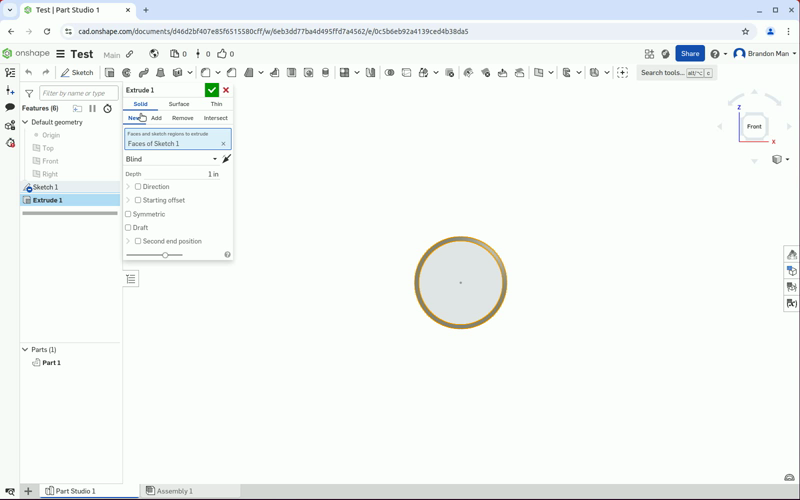
mouse_move(137, 120)
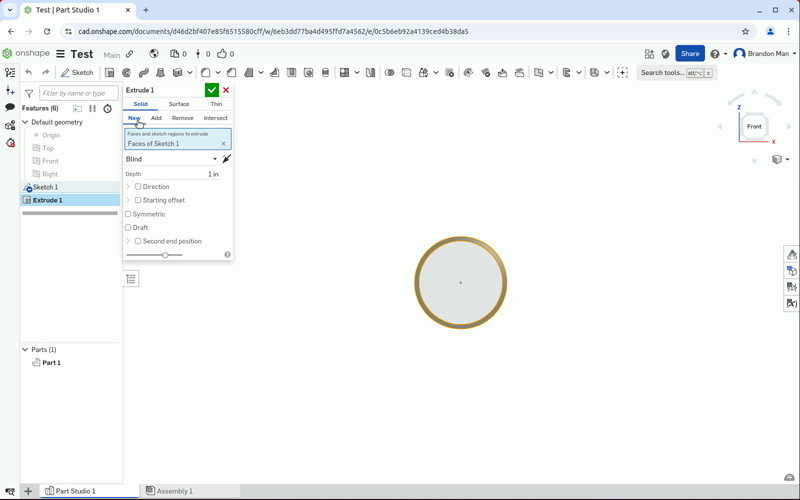
click(137, 120)
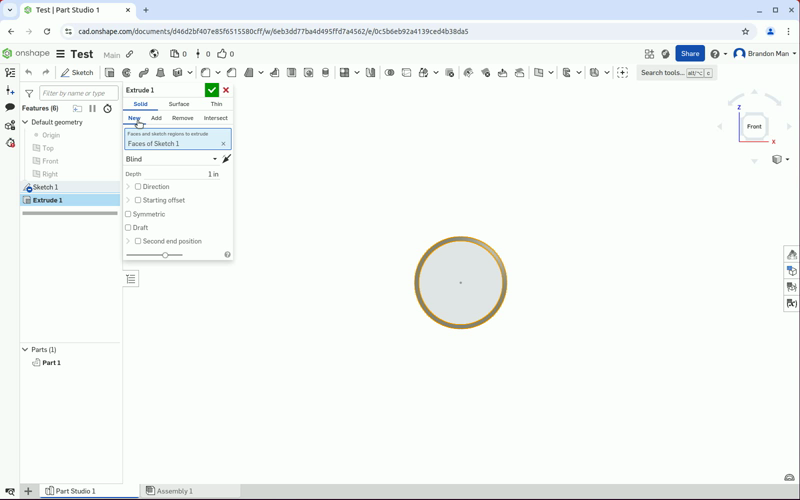
key(tab, 4)
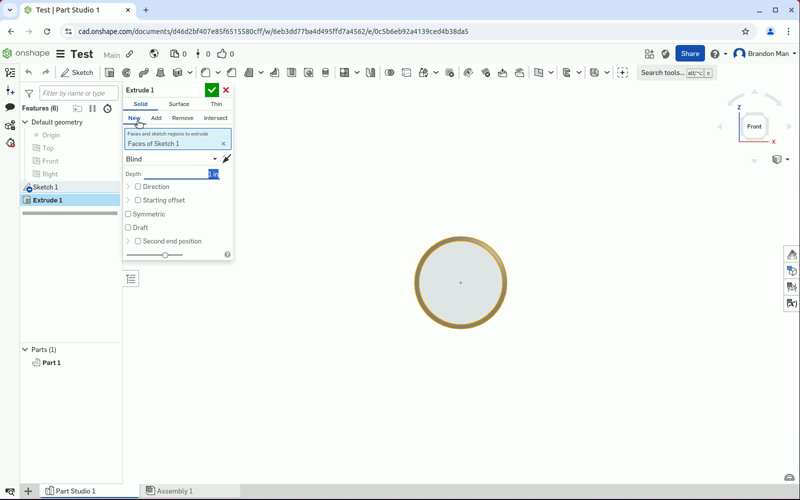
text(23.108)
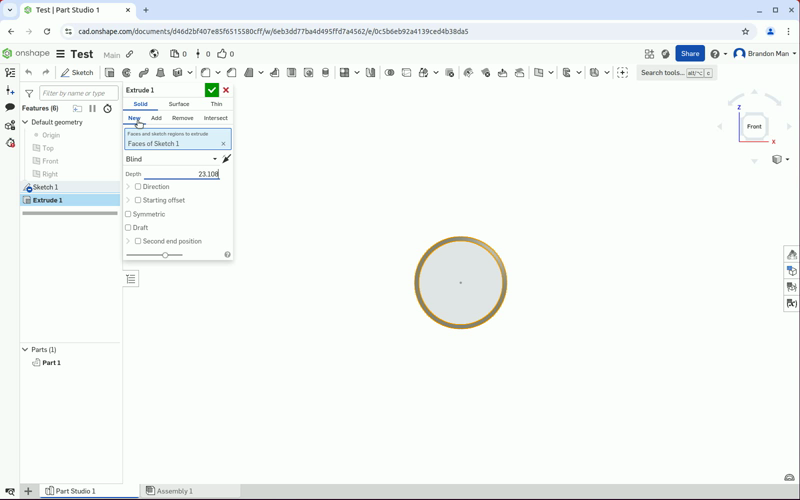
key(enter)
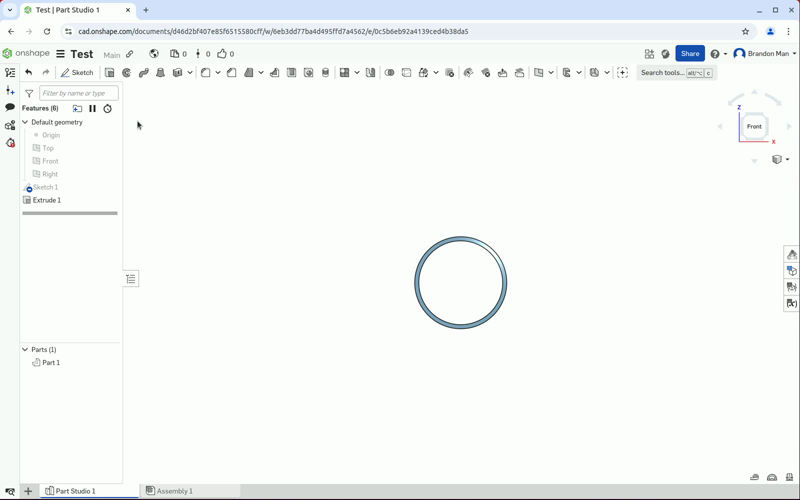
key(shift+h)
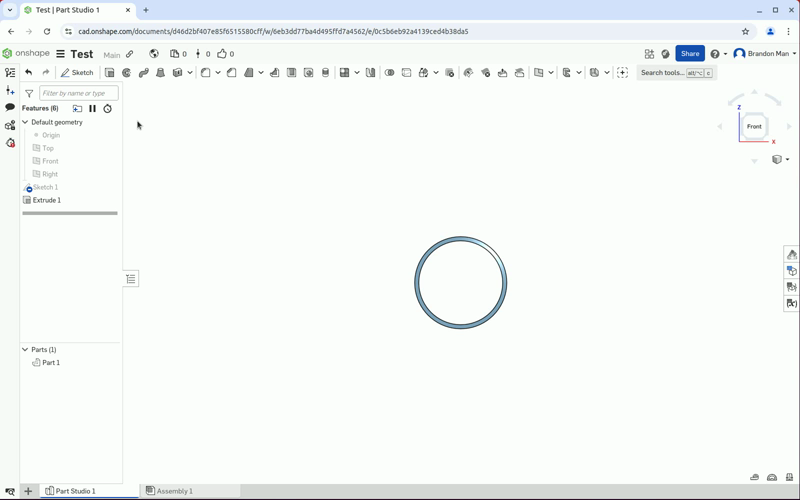
key(shift+h)
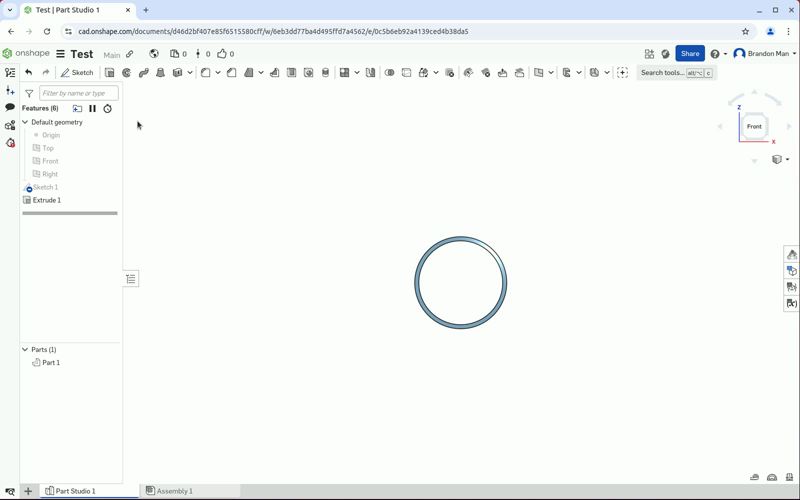
mouse_move(73, 189)
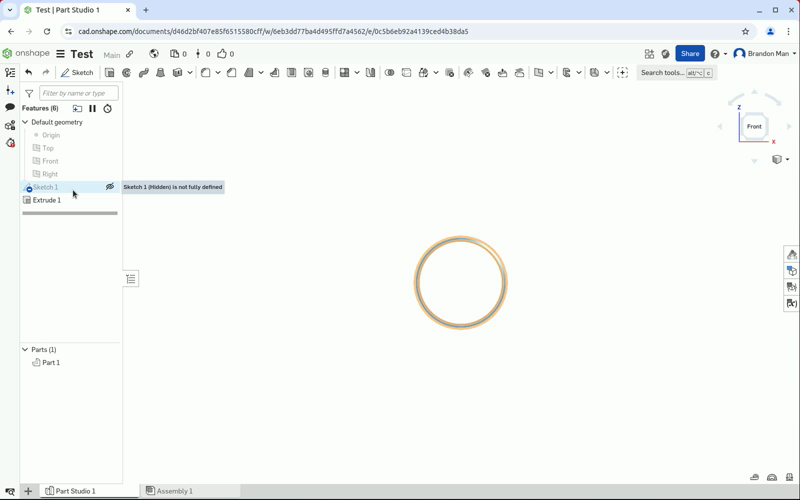
click(73, 189)
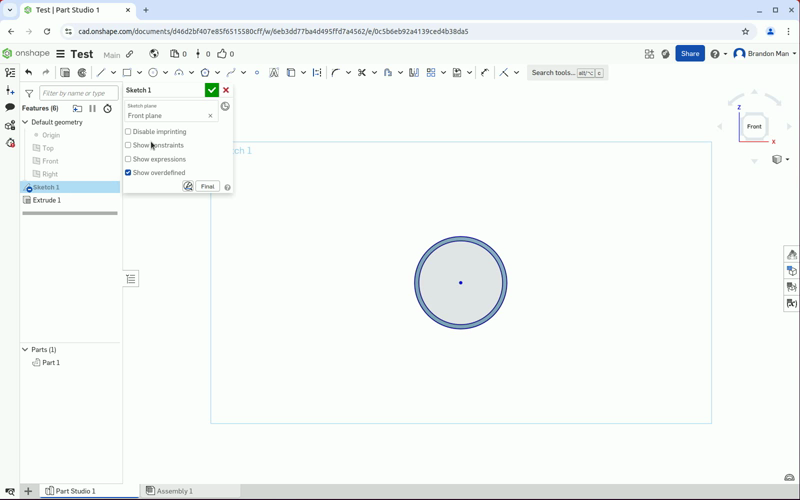
mouse_move(229, 92)
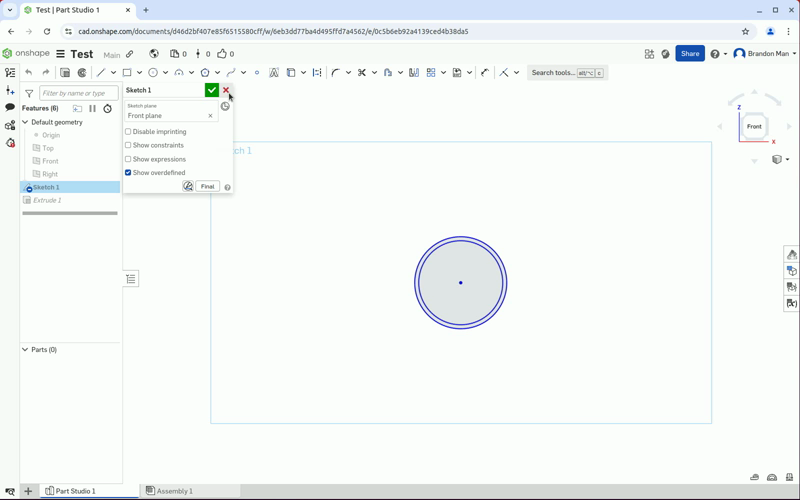
click(229, 92)
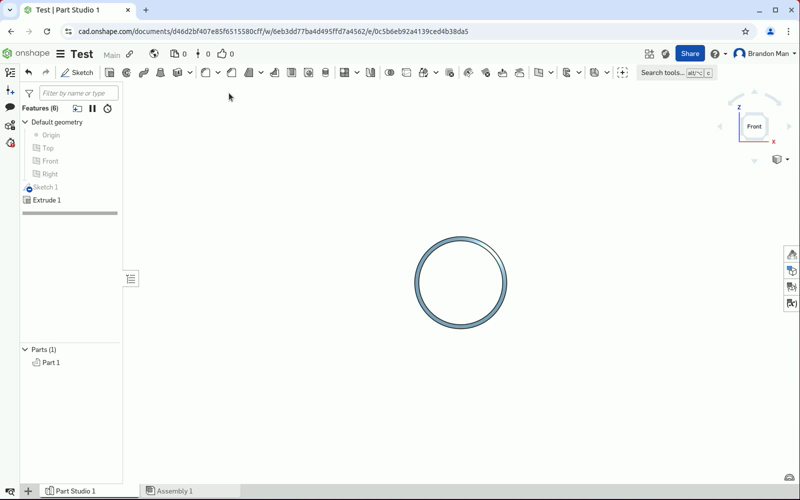
mouse_move(73, 352)
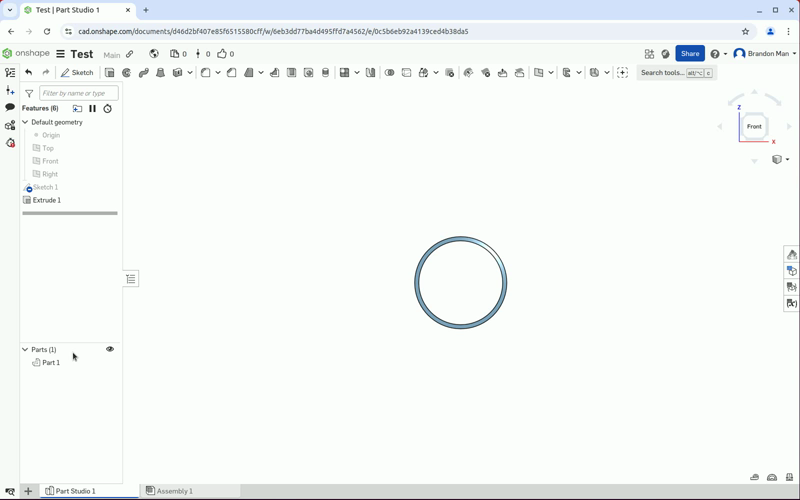
key(y)
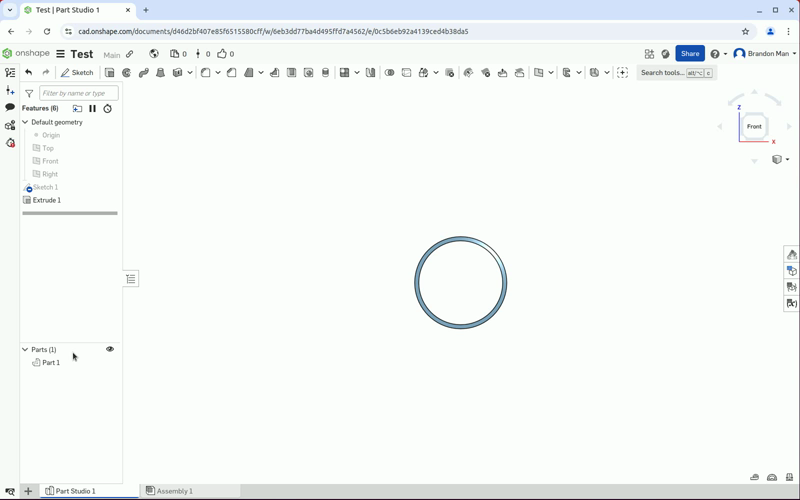
key(shift+p)
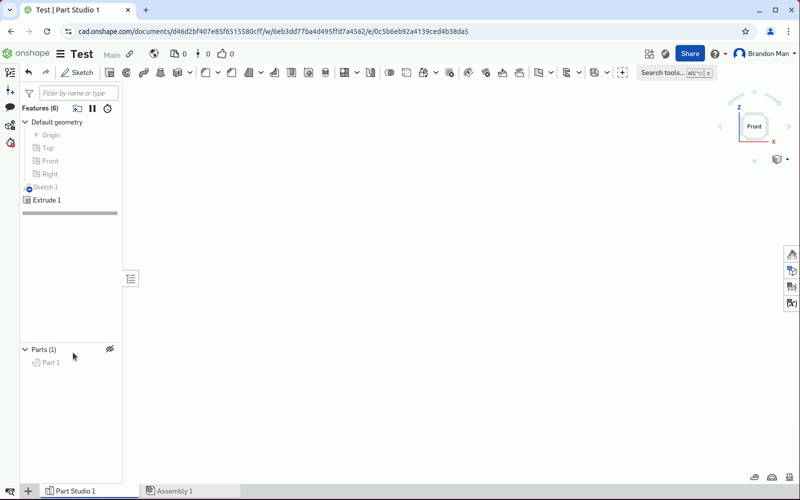
key(space)
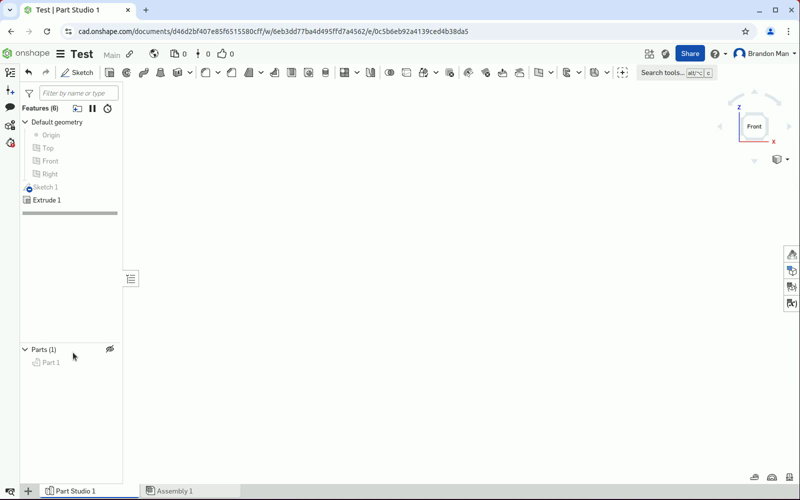
key_down(shift)
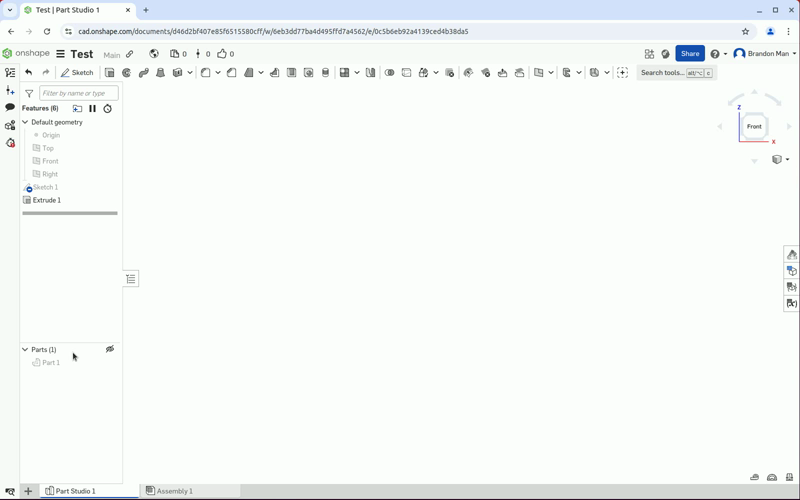
key(left)
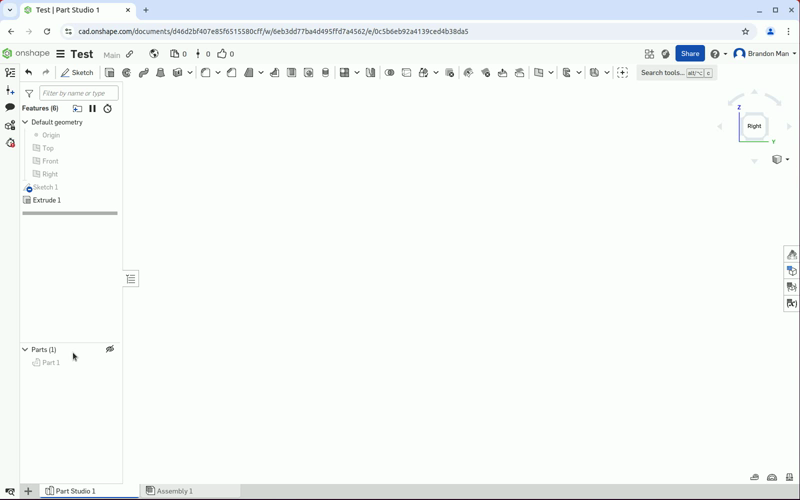
key_up(shift)
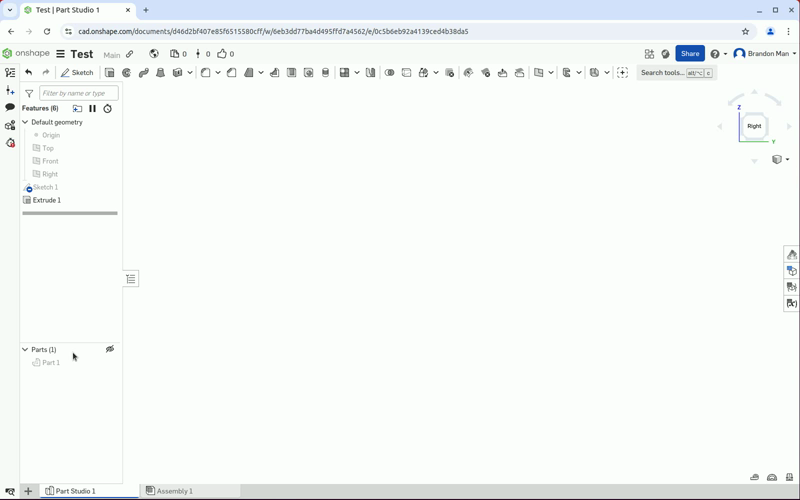
mouse_move(73, 352)
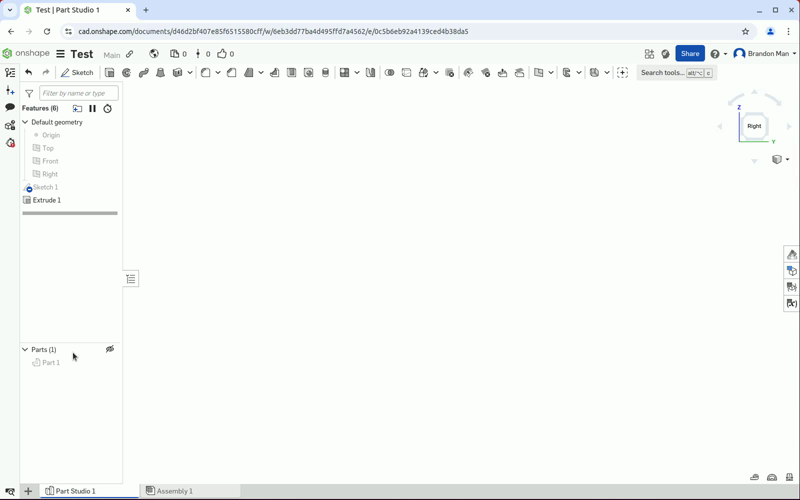
key(shift+y)
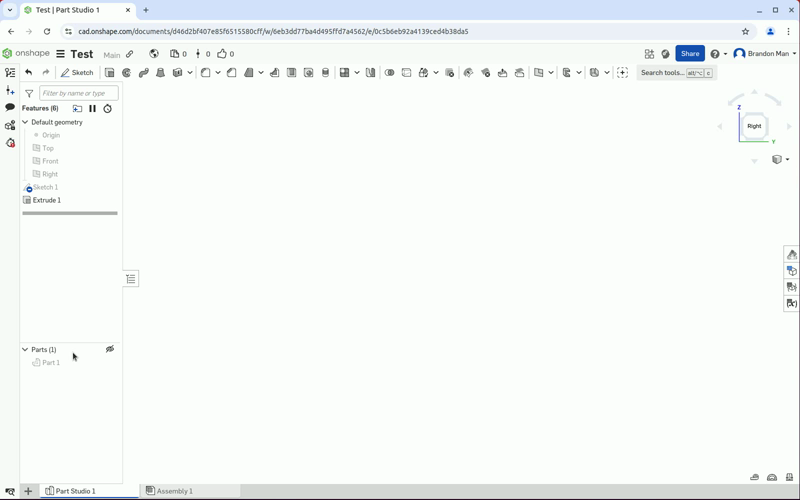
key(shift+s)
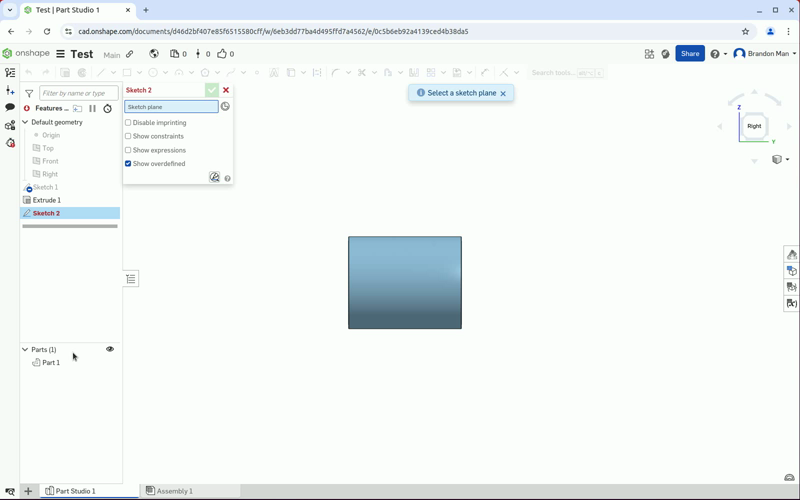
mouse_move(73, 176)
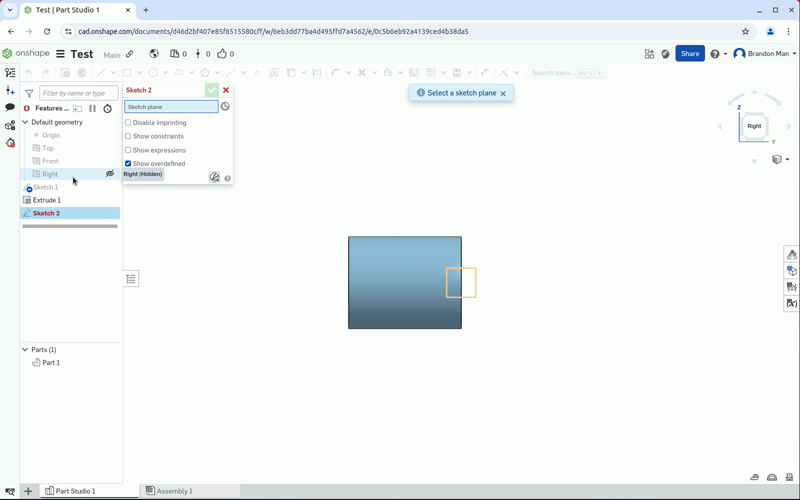
click(73, 176)
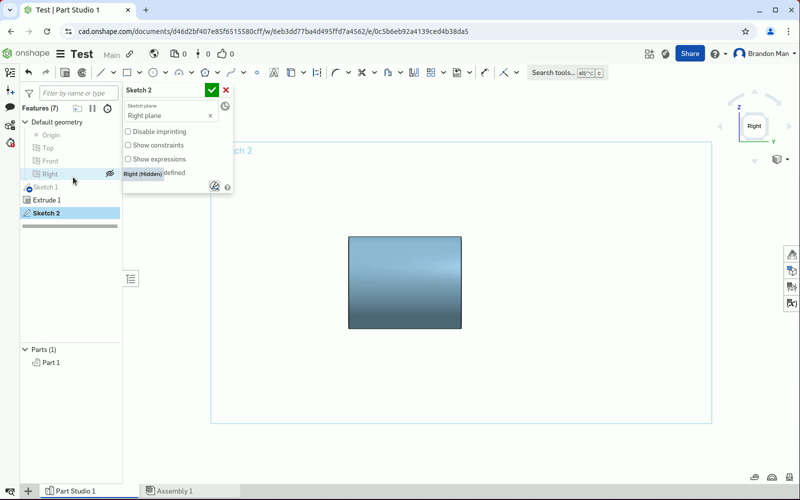
mouse_move(73, 352)
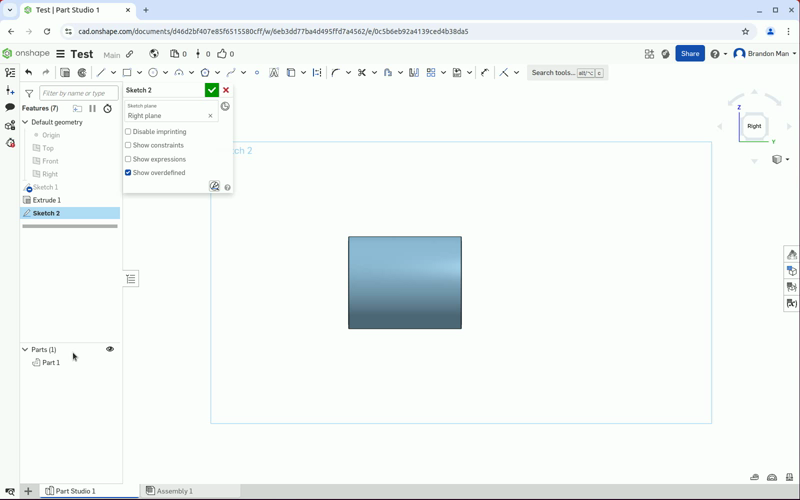
key(y)
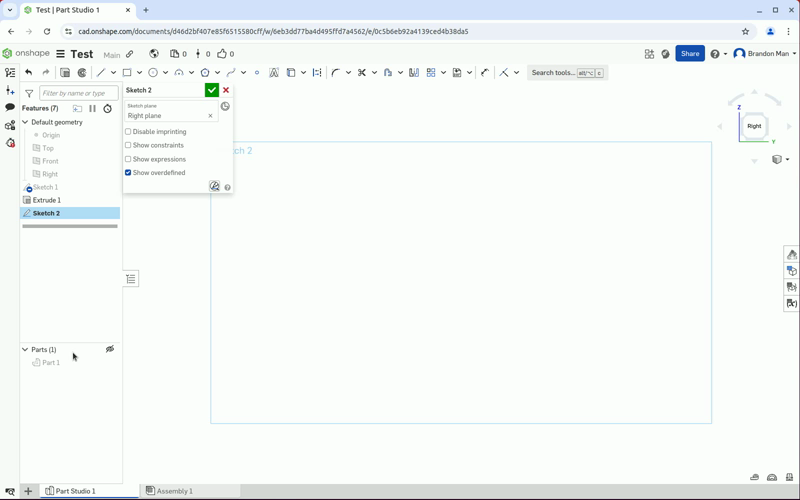
key(l)
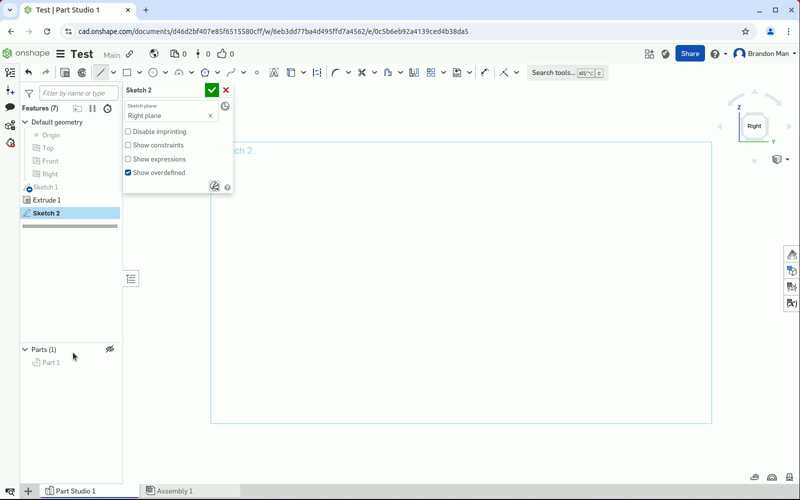
key_down(shift)
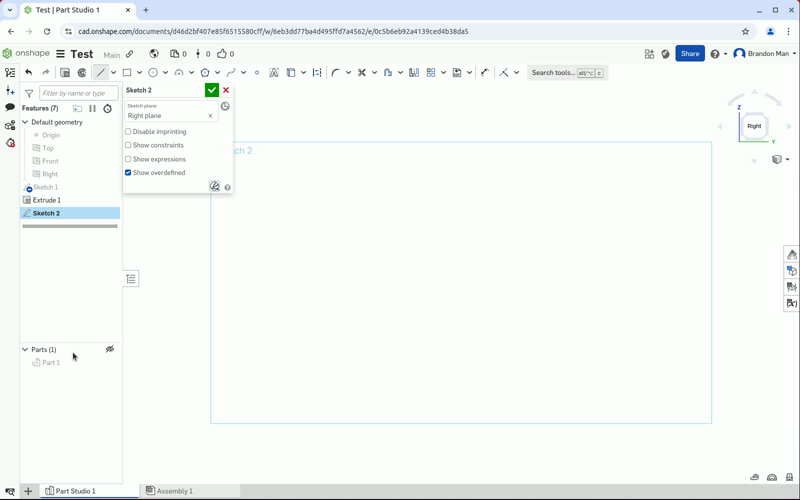
mouse_move(357, 236)
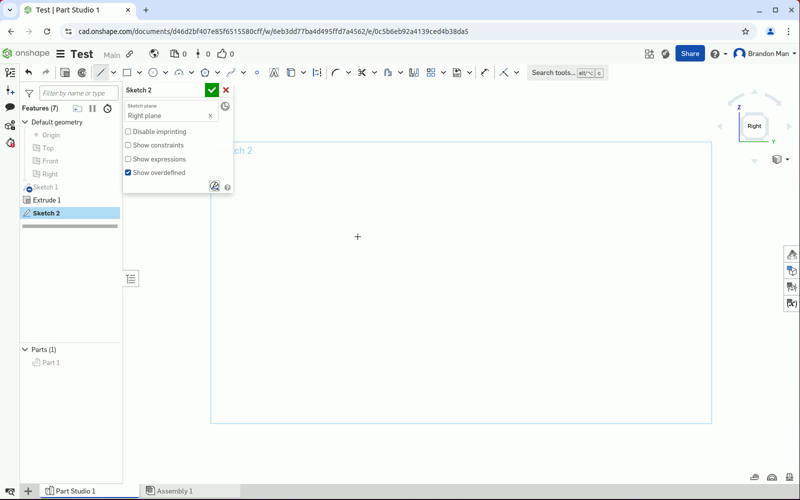
click(357, 236)
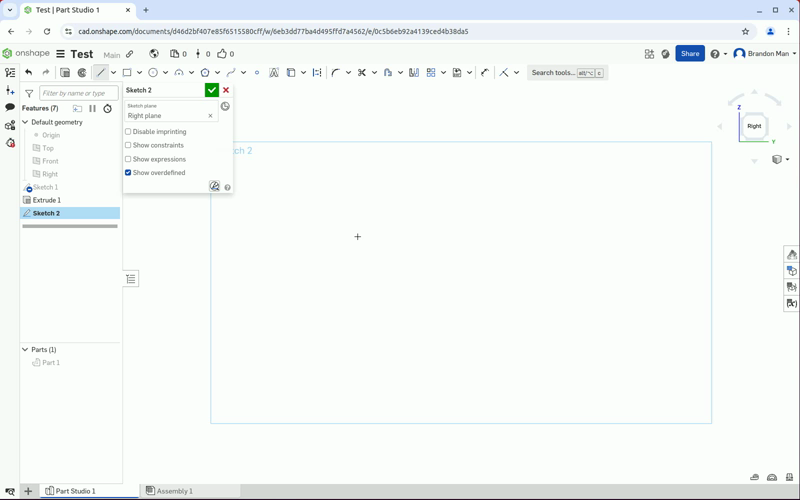
key_up(shift)
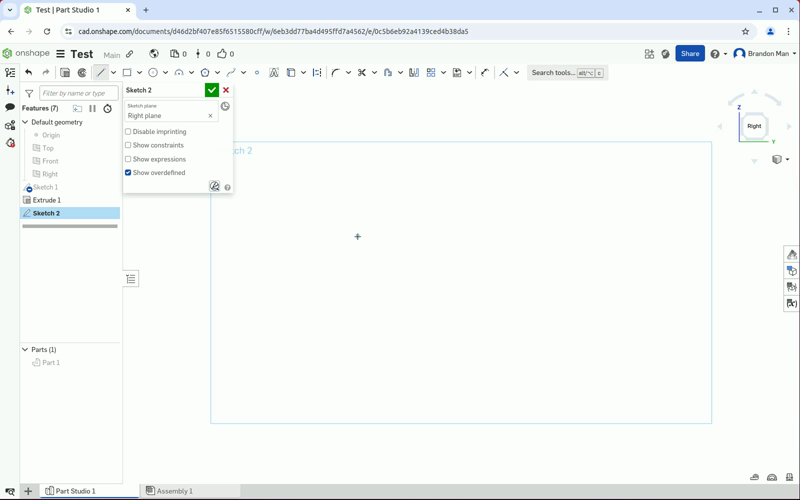
key_down(shift)
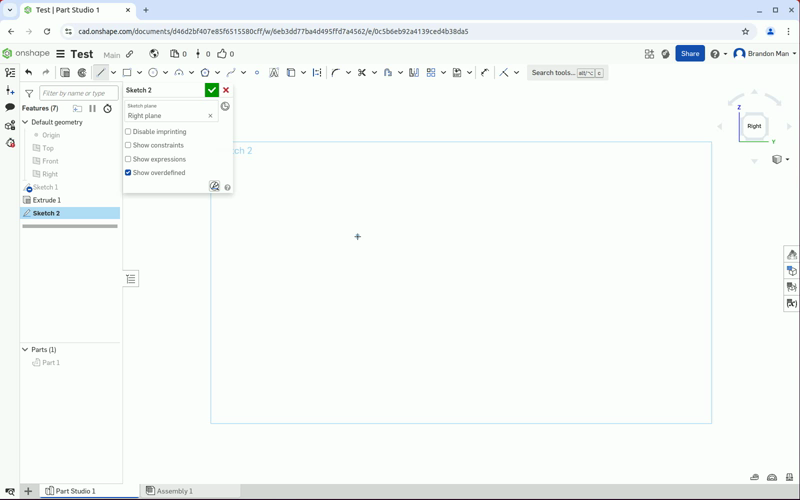
mouse_move(442, 236)
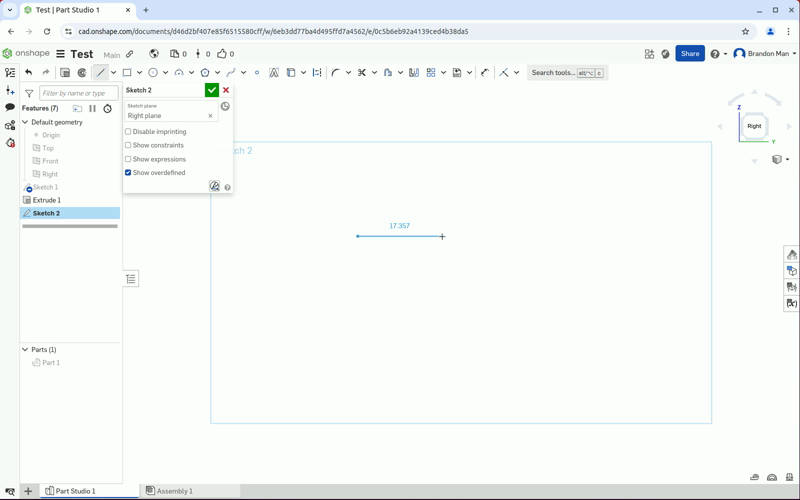
click(442, 236)
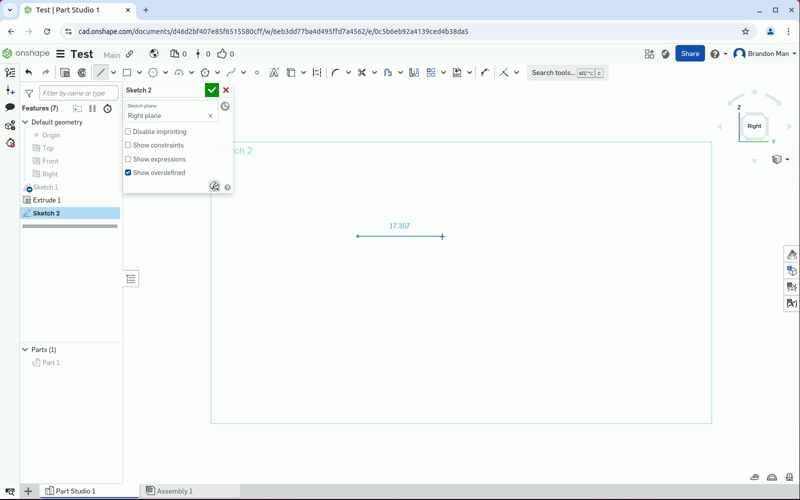
key_up(shift)
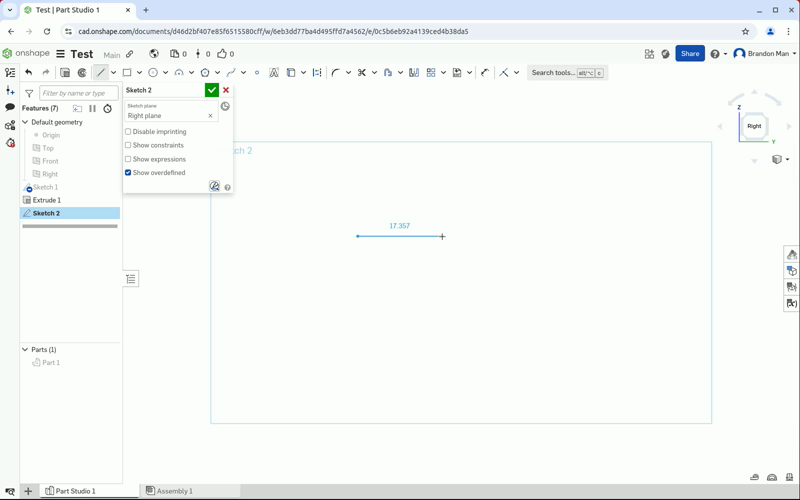
key_down(shift)
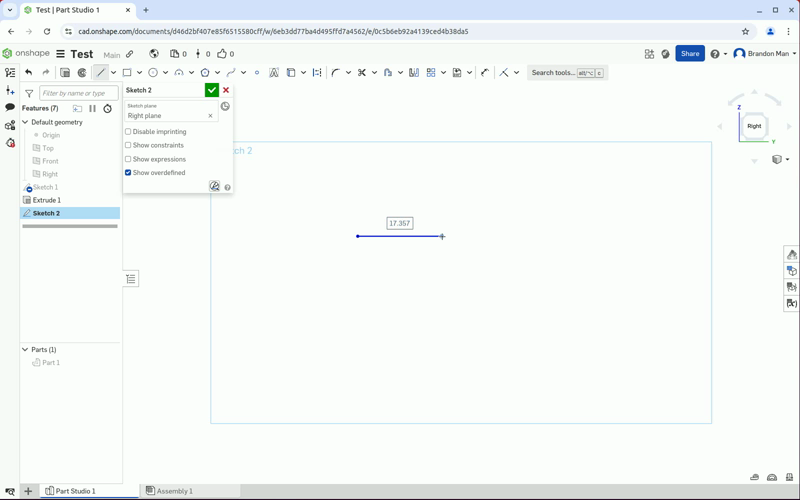
mouse_move(472, 236)
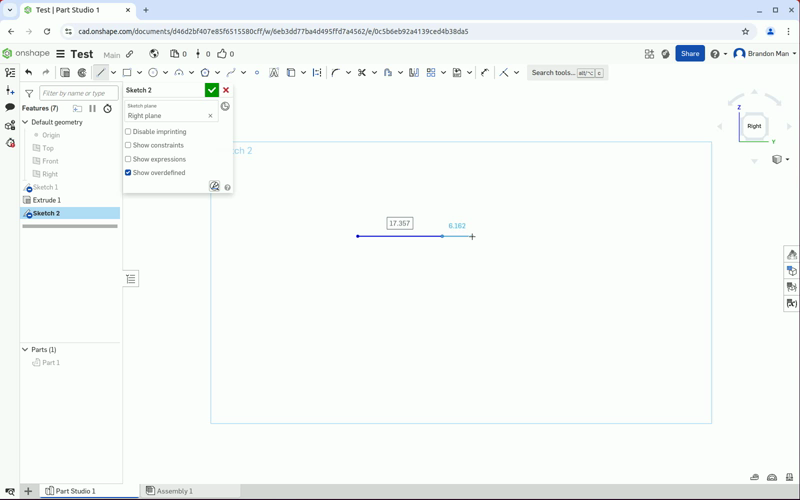
mouse_move(442, 193)
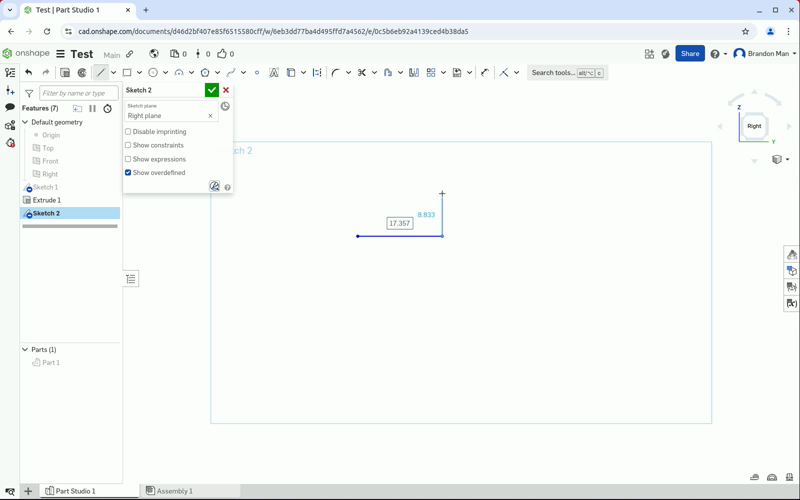
click(442, 193)
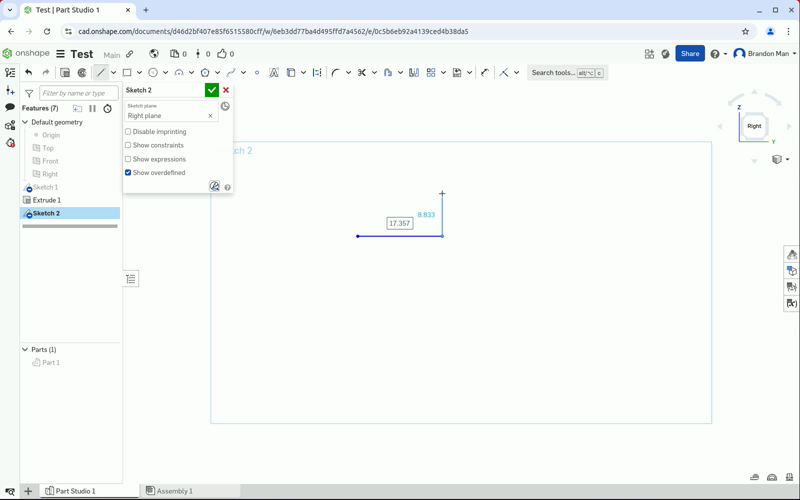
key_up(shift)
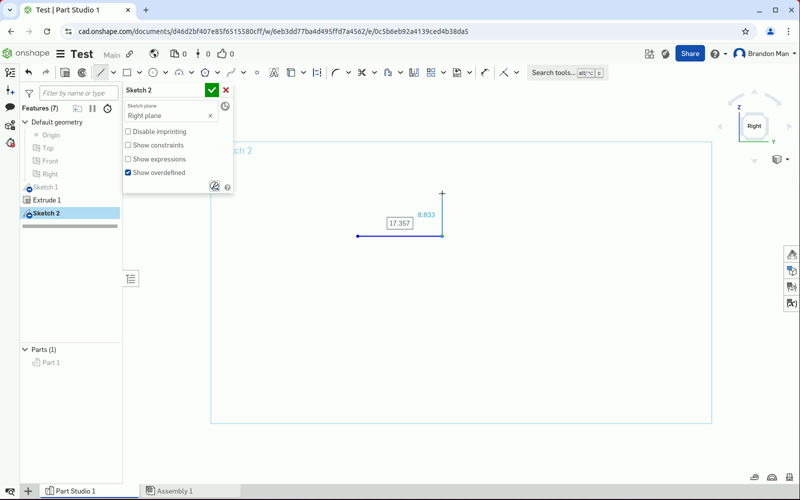
key(esc)
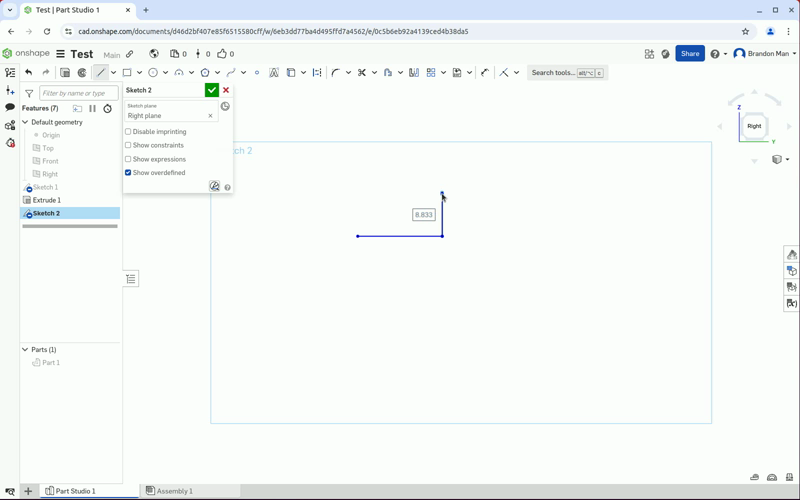
key(a)
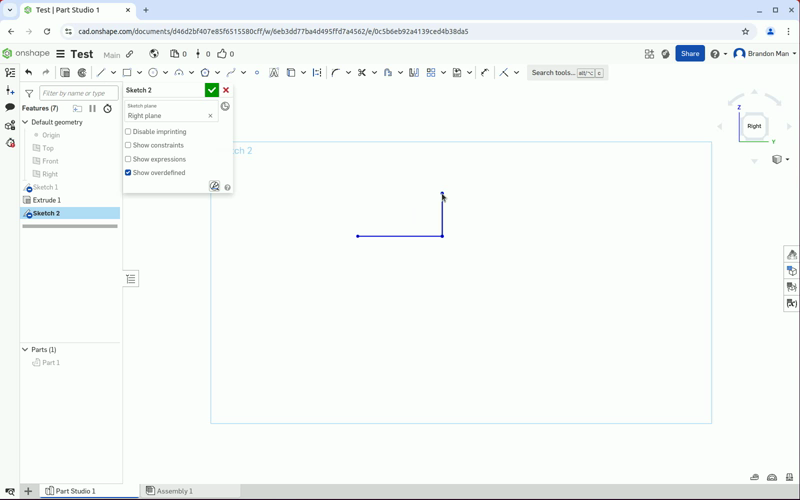
mouse_move(442, 193)
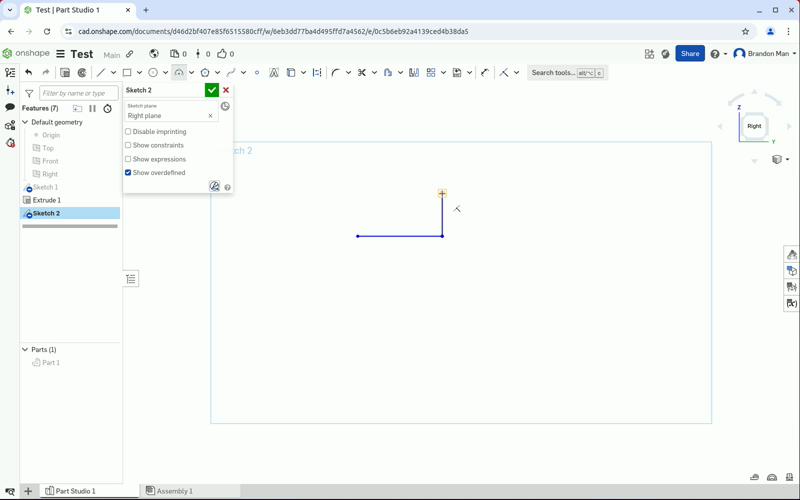
click(442, 193)
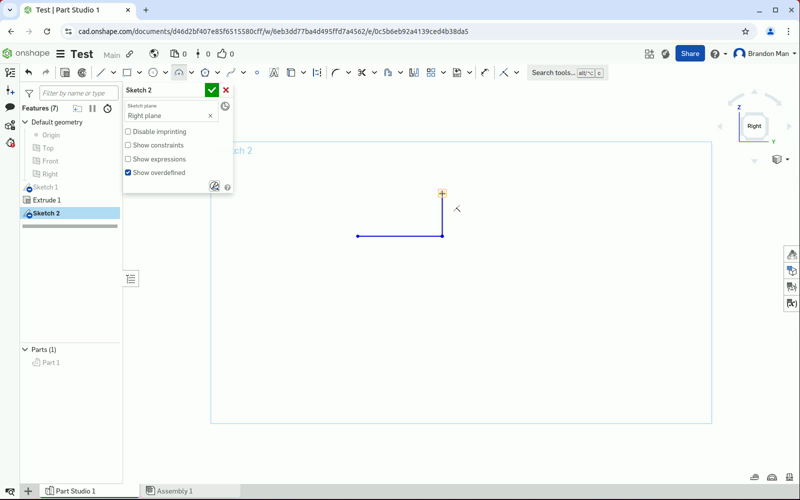
key_down(shift)
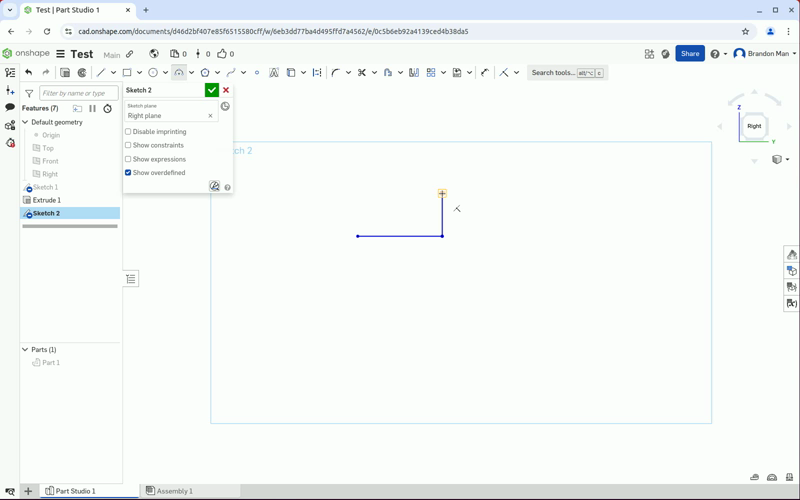
mouse_move(428, 180)
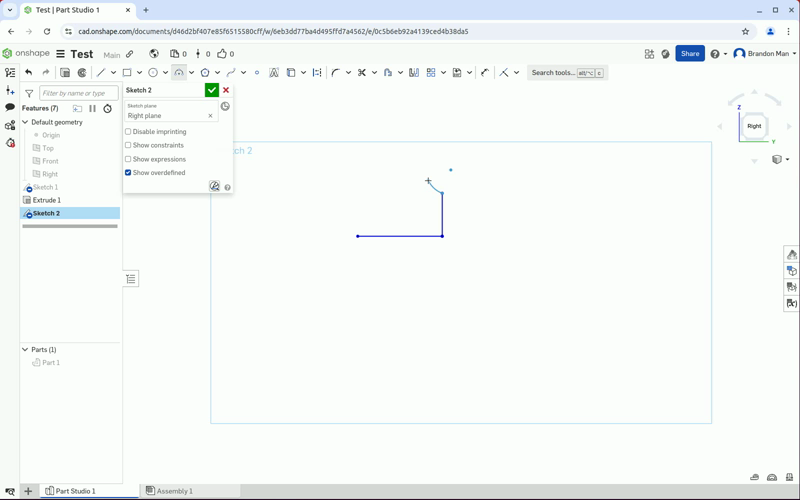
click(428, 180)
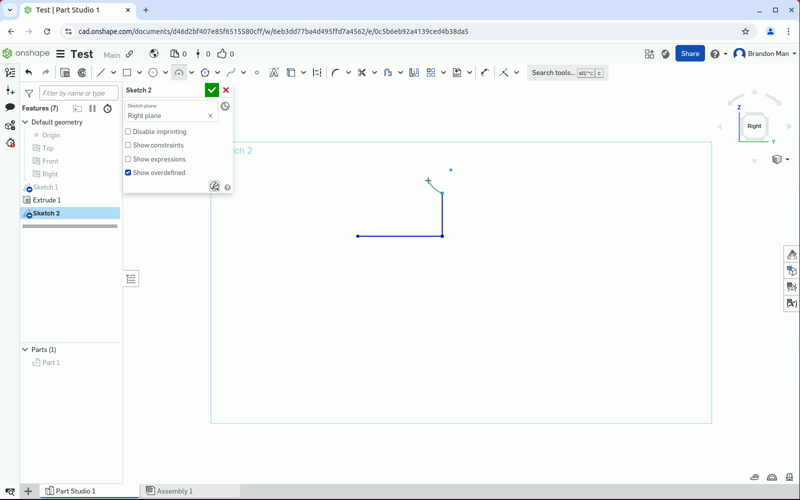
mouse_move(437, 183)
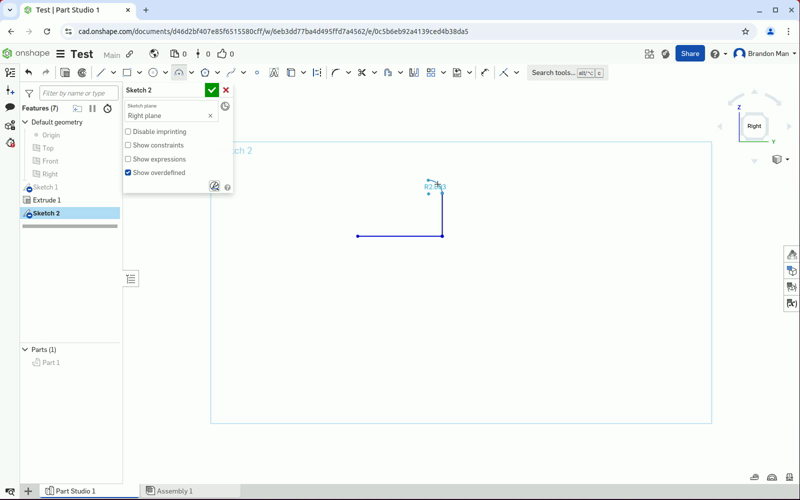
click(437, 183)
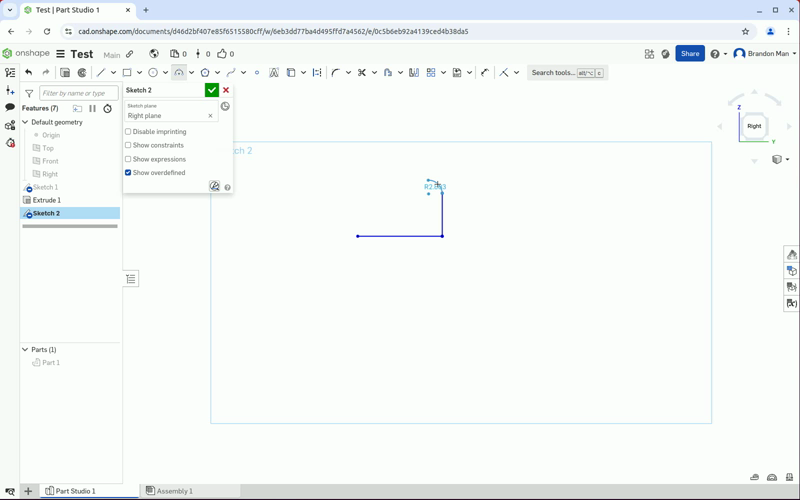
key_up(shift)
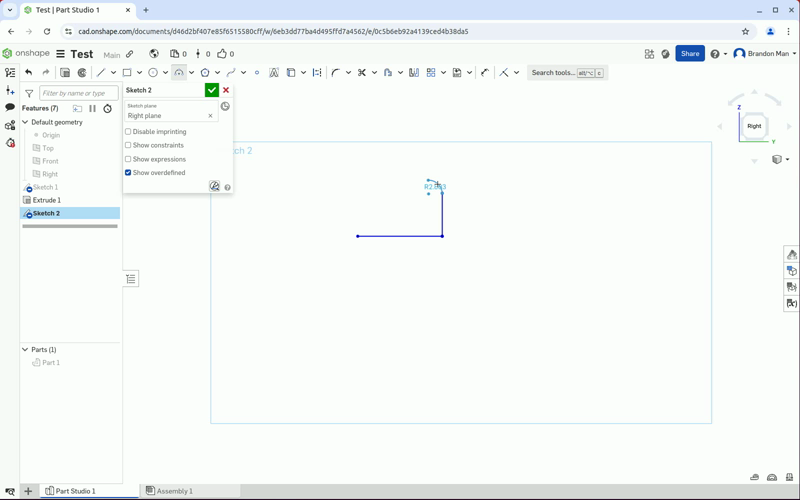
key(esc)
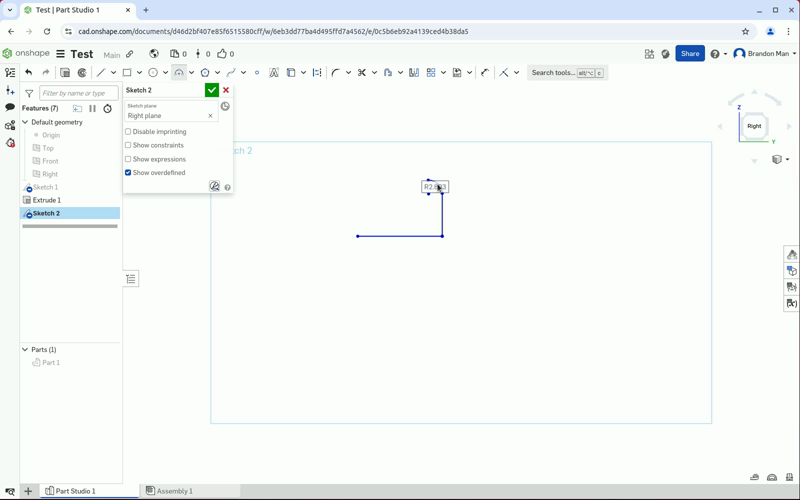
key(l)
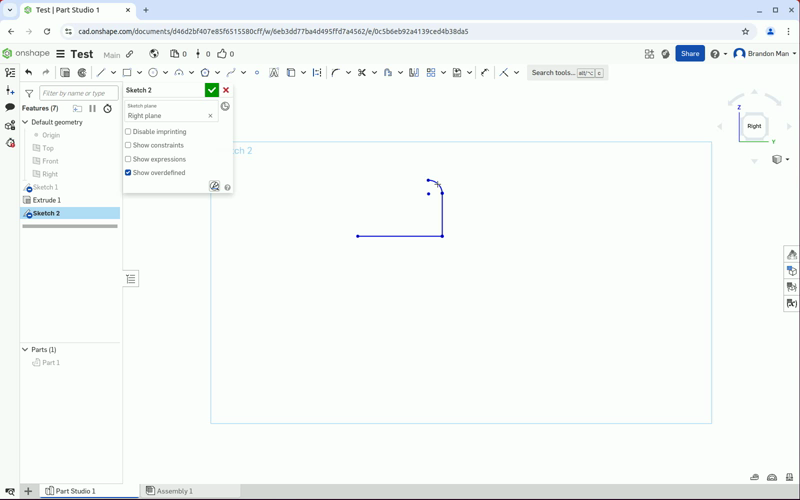
mouse_move(428, 180)
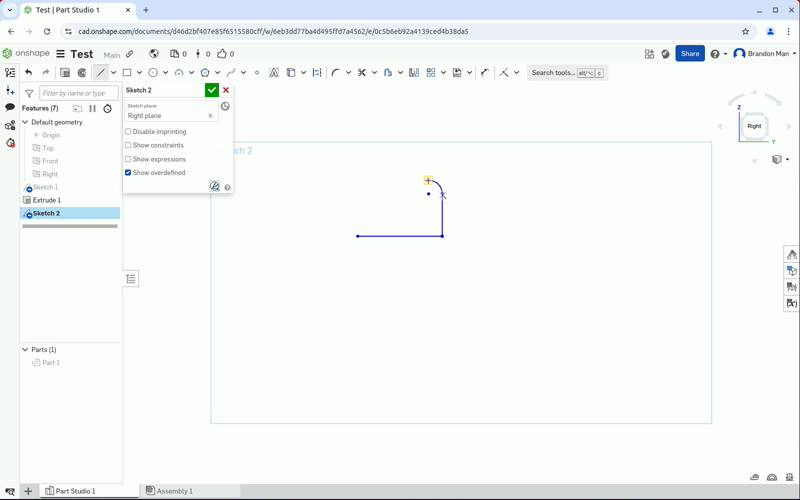
click(428, 180)
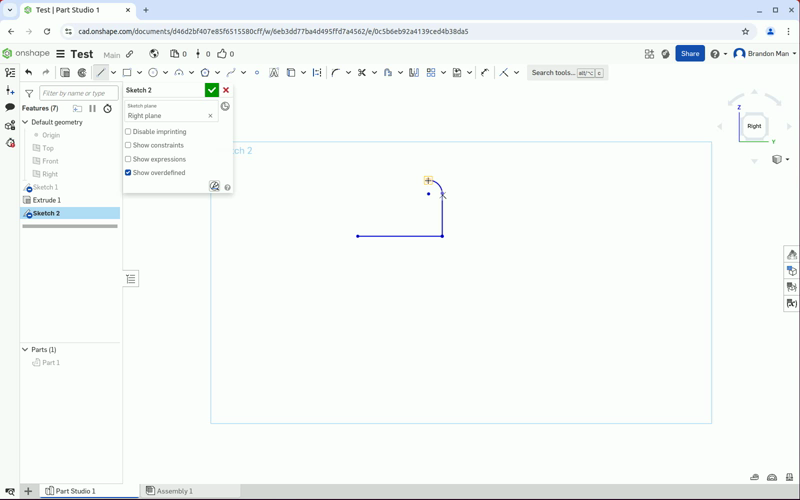
key_down(shift)
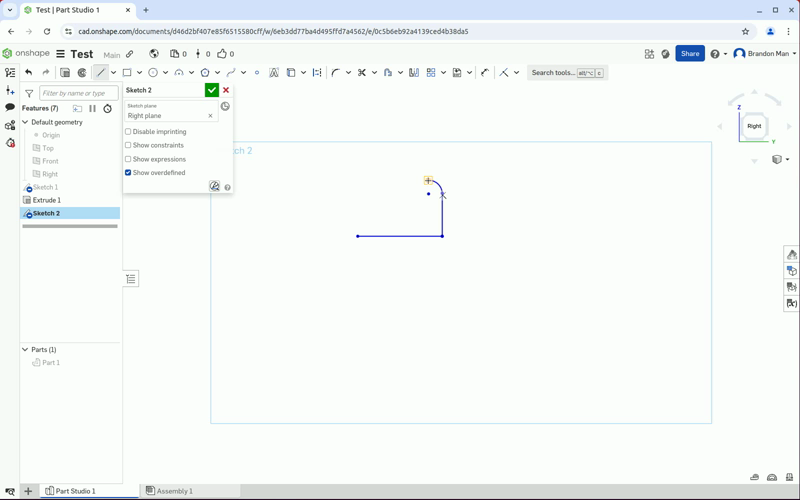
mouse_move(458, 180)
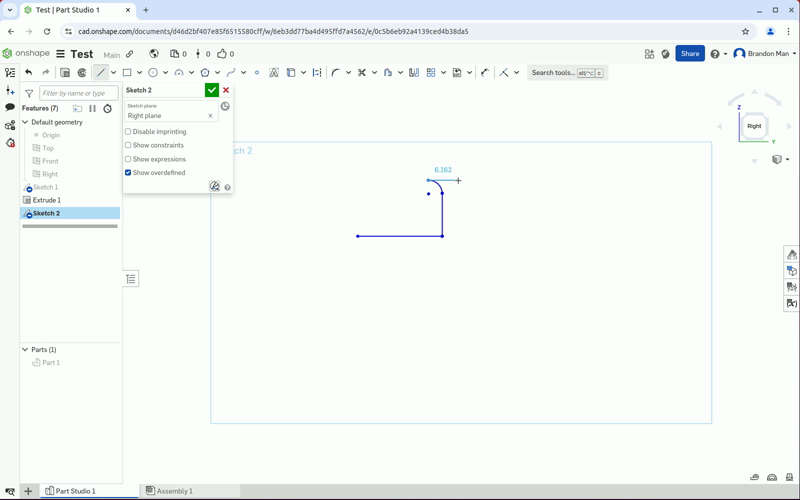
mouse_move(371, 180)
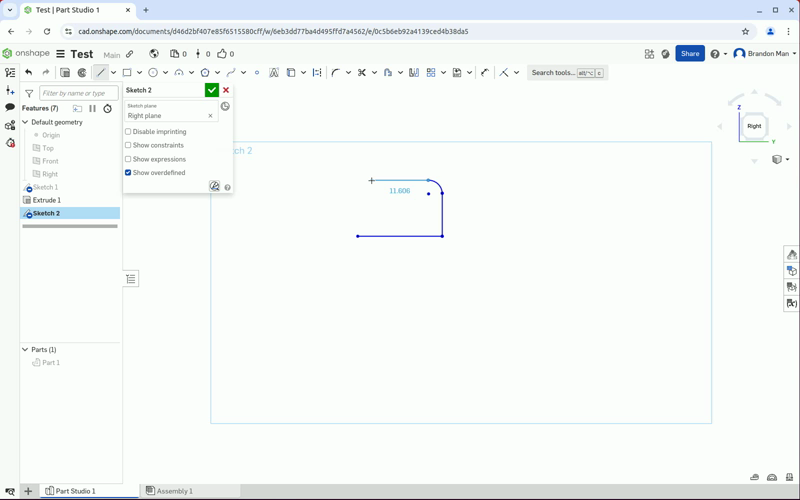
click(371, 180)
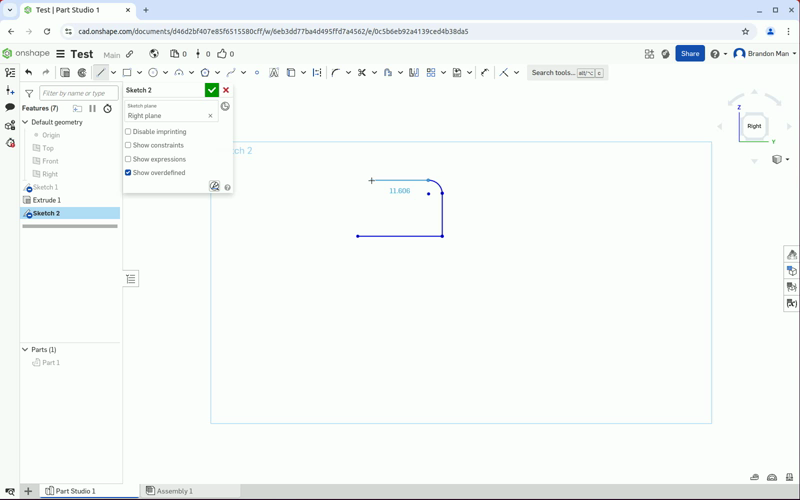
key_up(shift)
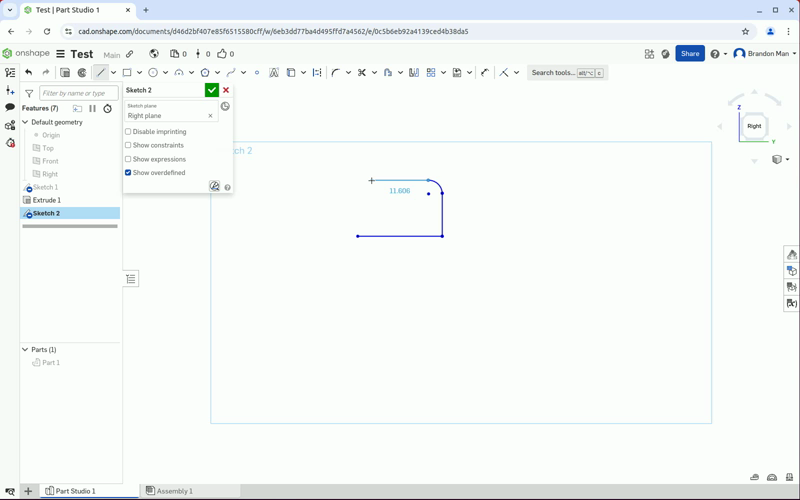
key(esc)
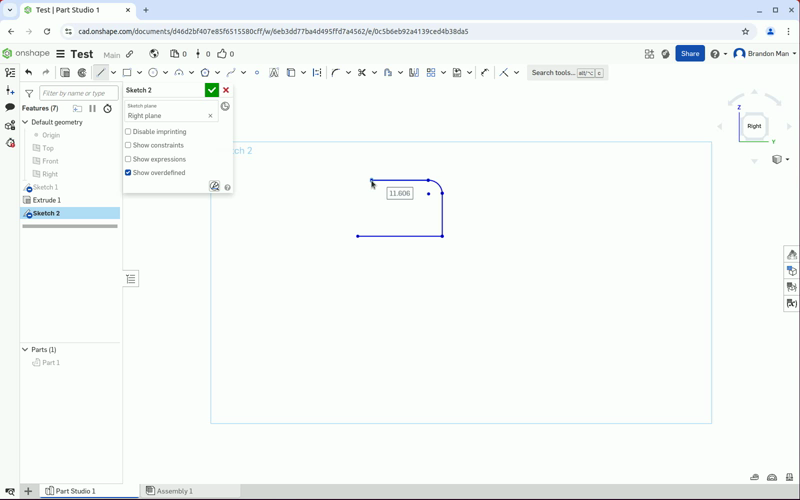
key(a)
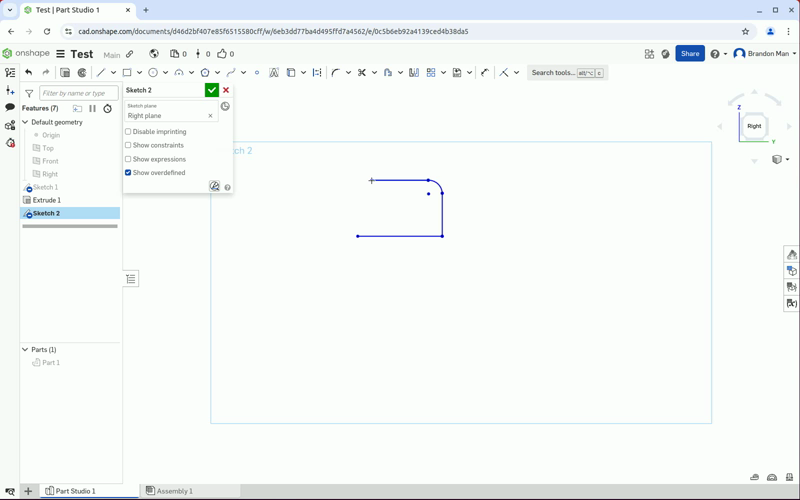
mouse_move(371, 180)
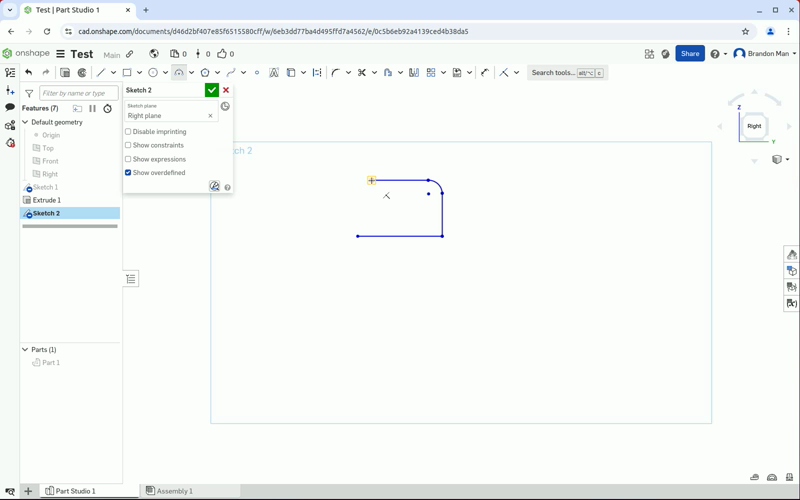
click(371, 180)
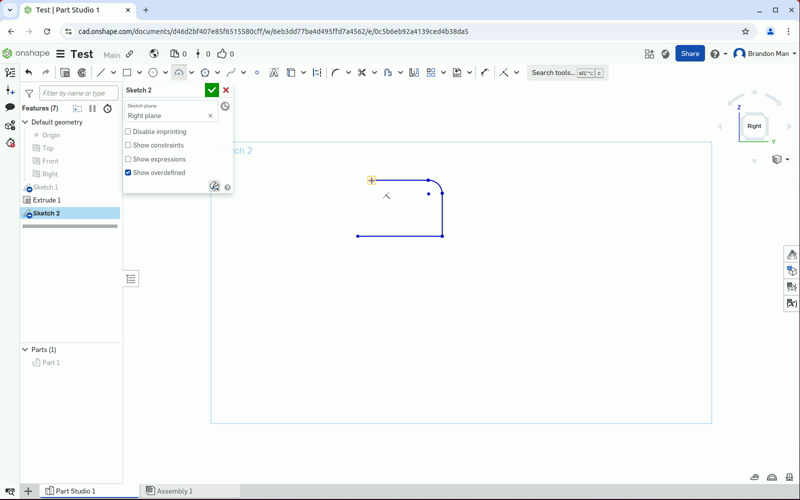
key_down(shift)
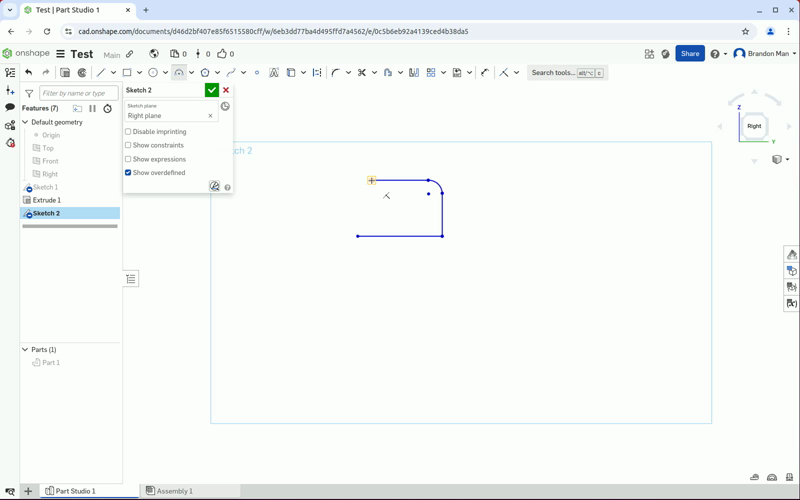
mouse_move(357, 193)
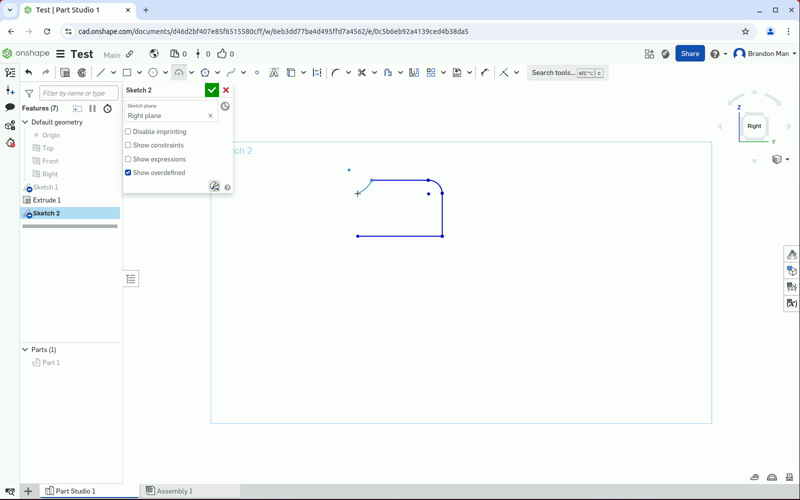
click(357, 193)
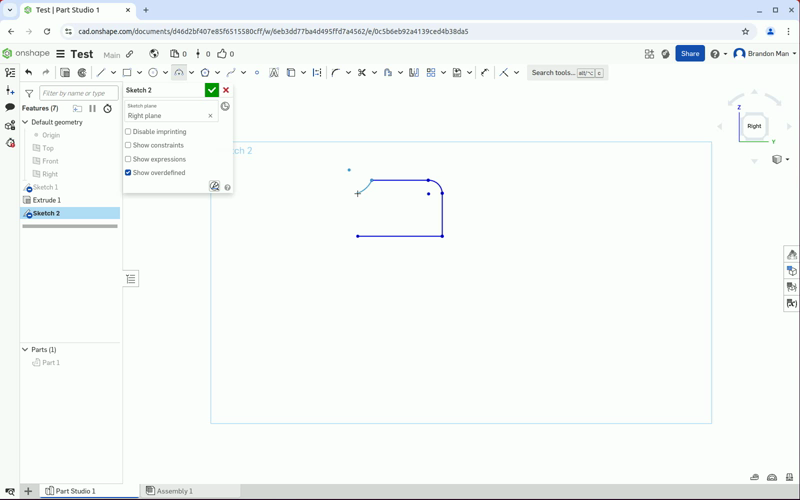
mouse_move(362, 183)
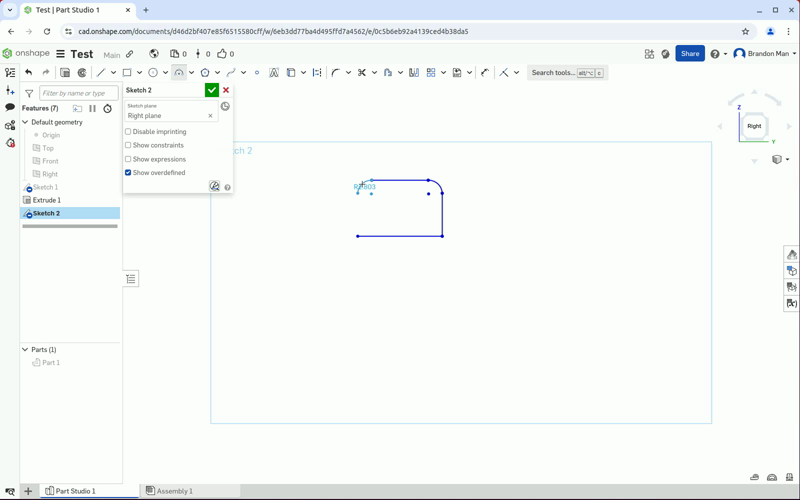
click(362, 183)
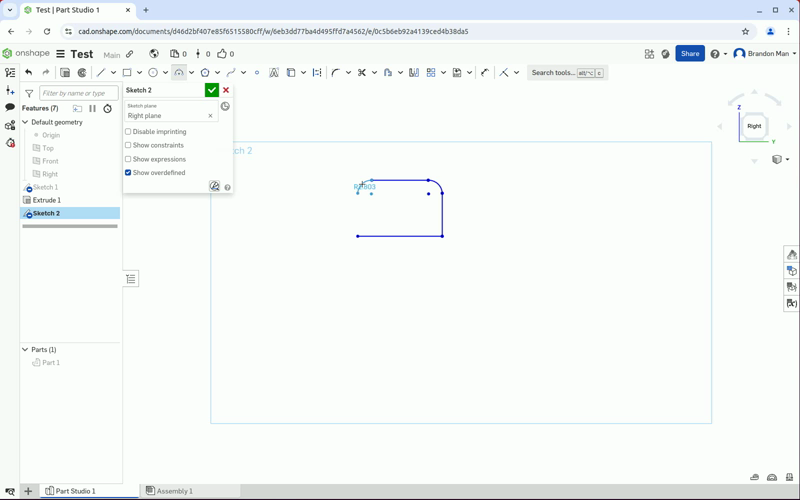
key_up(shift)
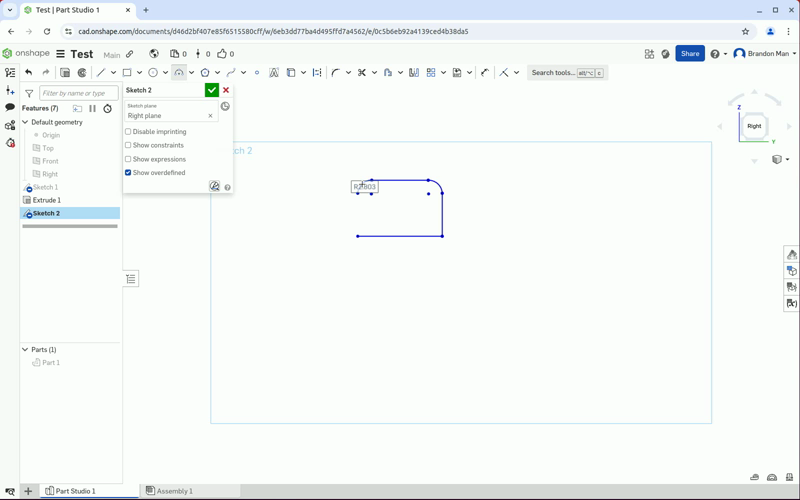
key(esc)
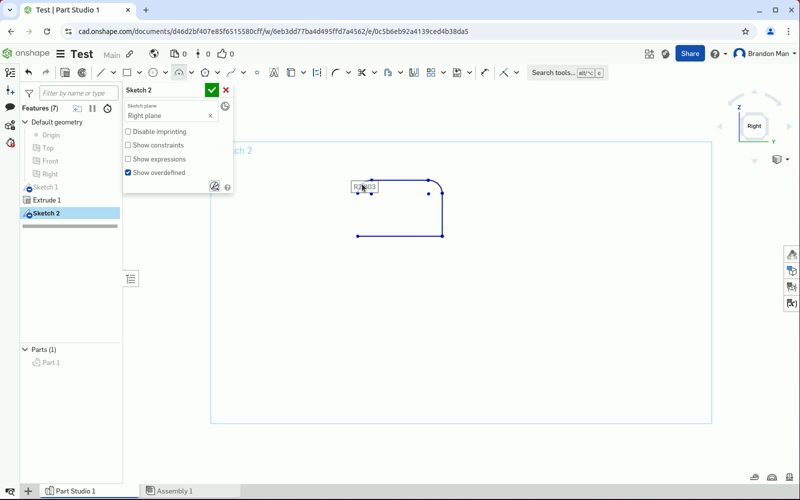
key(l)
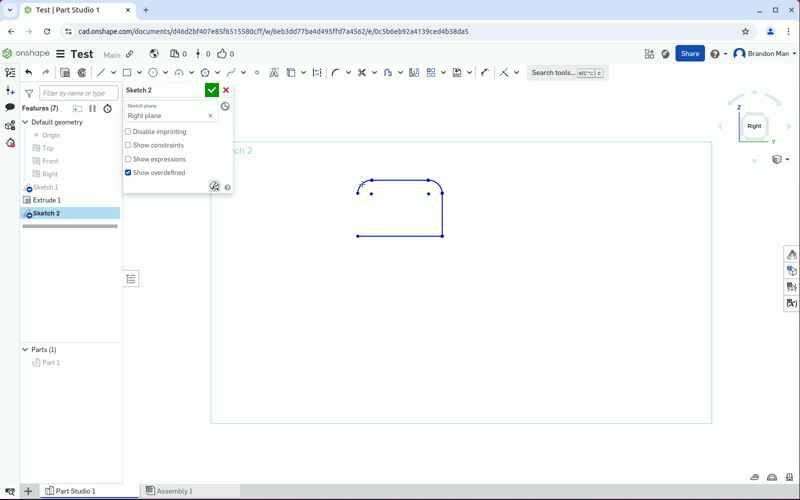
mouse_move(357, 193)
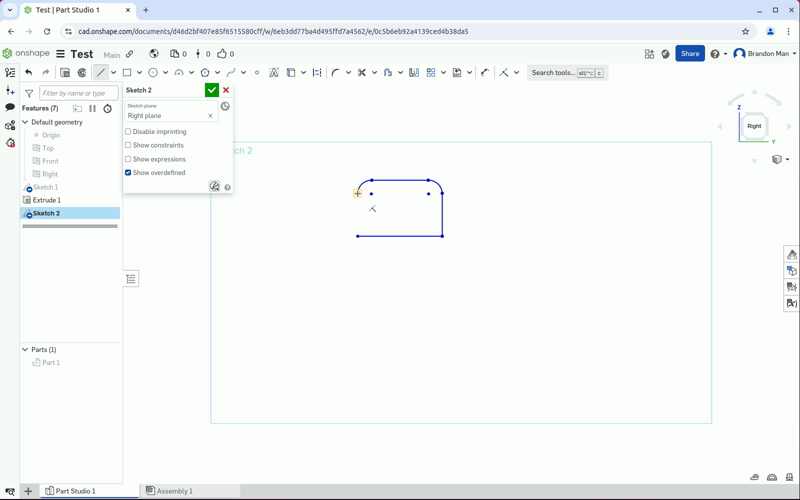
click(357, 193)
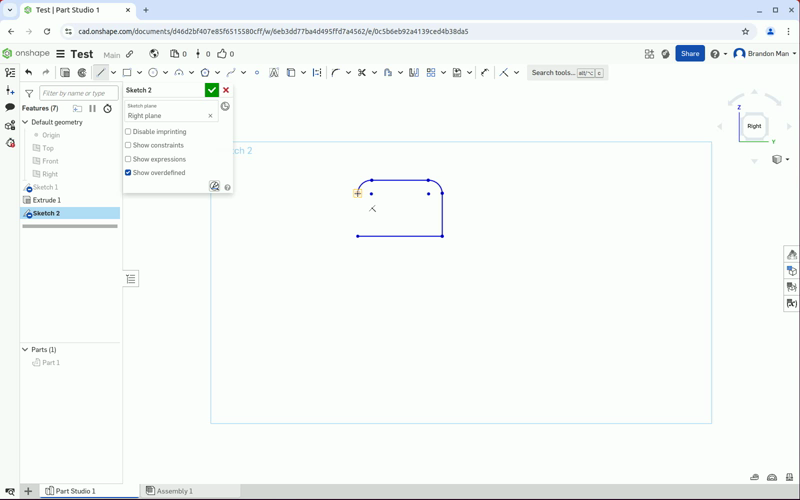
mouse_move(387, 193)
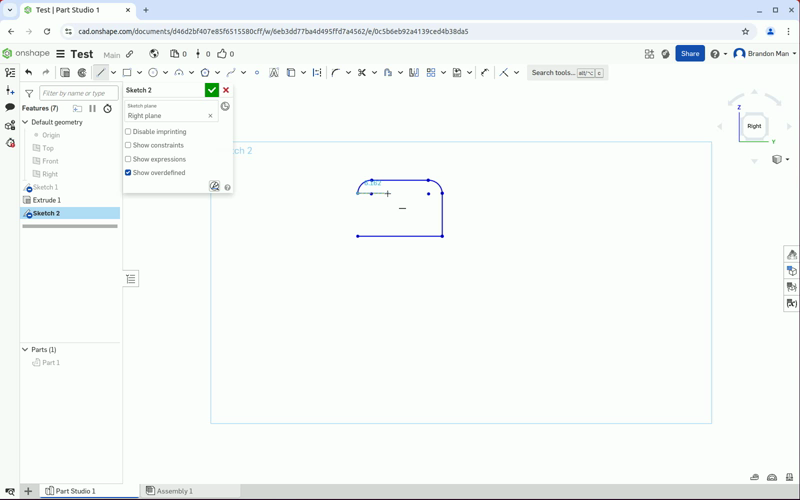
key_down(shift)
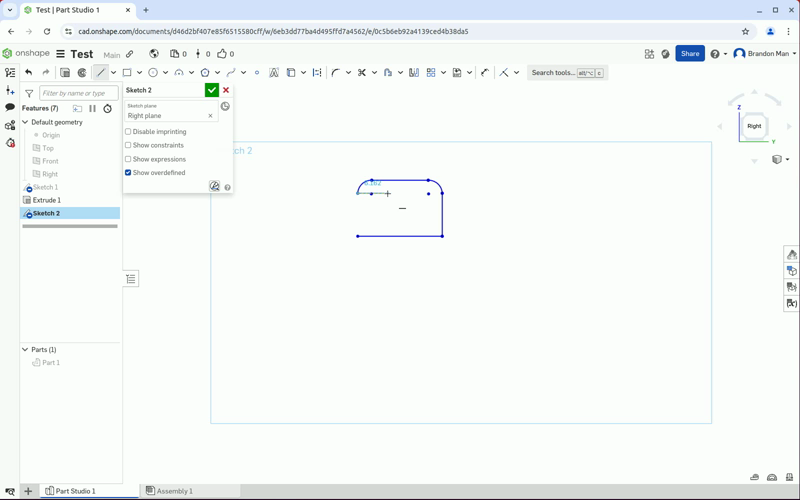
mouse_move(357, 236)
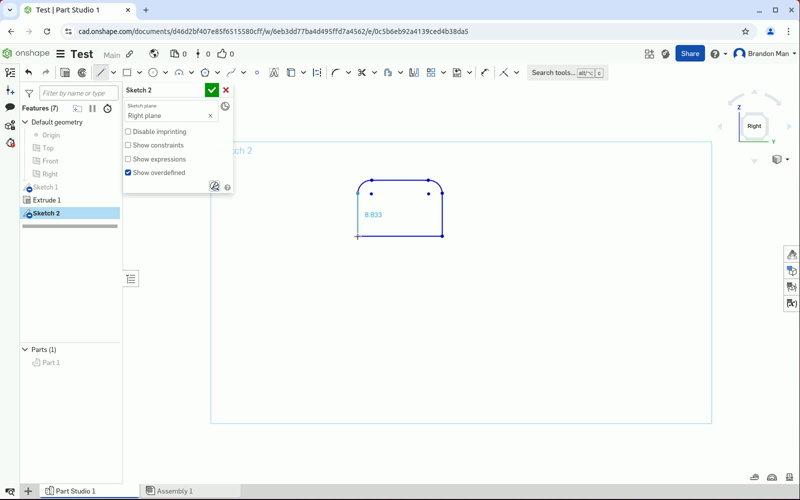
key_up(shift)
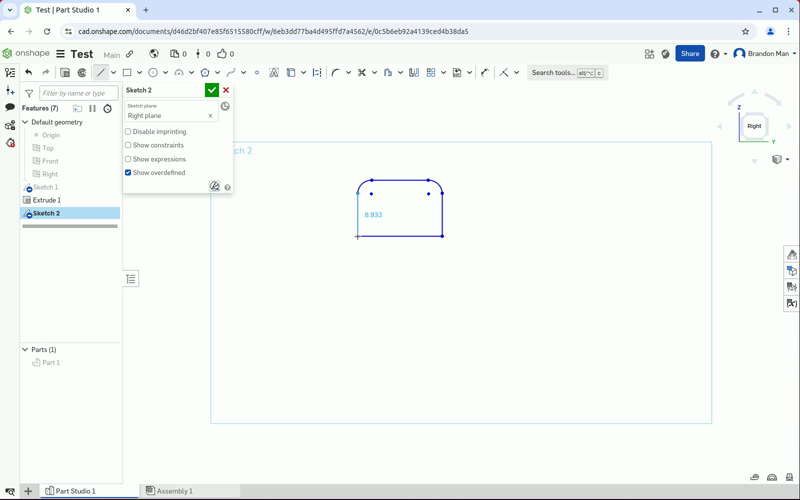
click(357, 236)
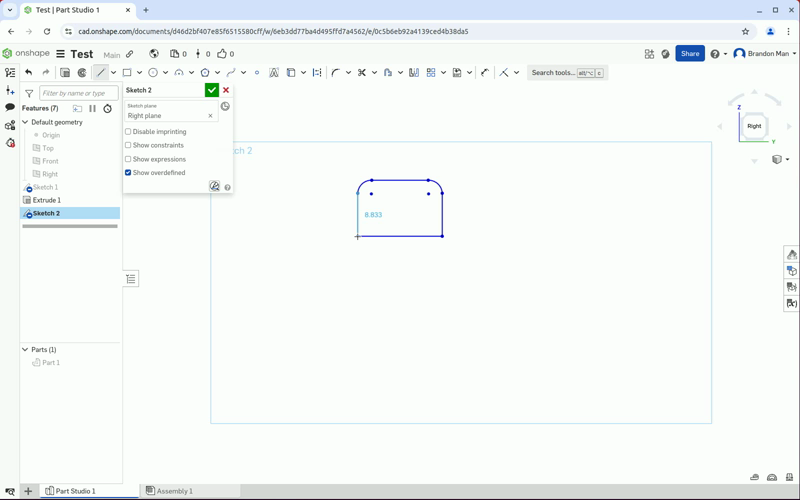
key(esc)
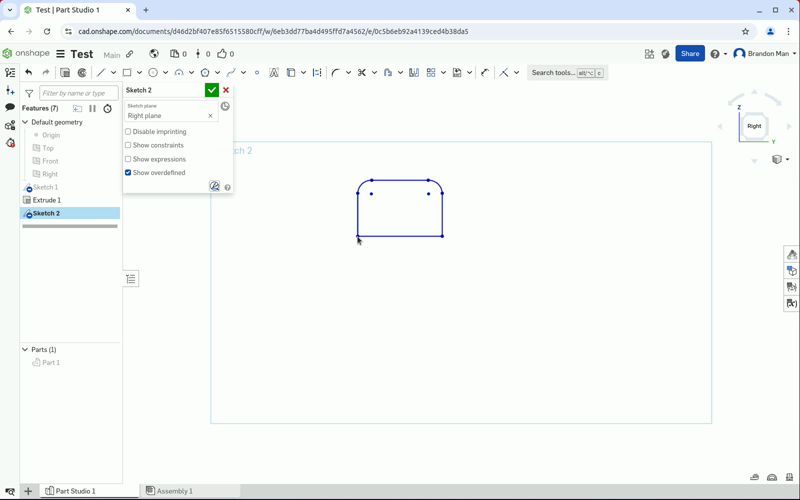
key(l)
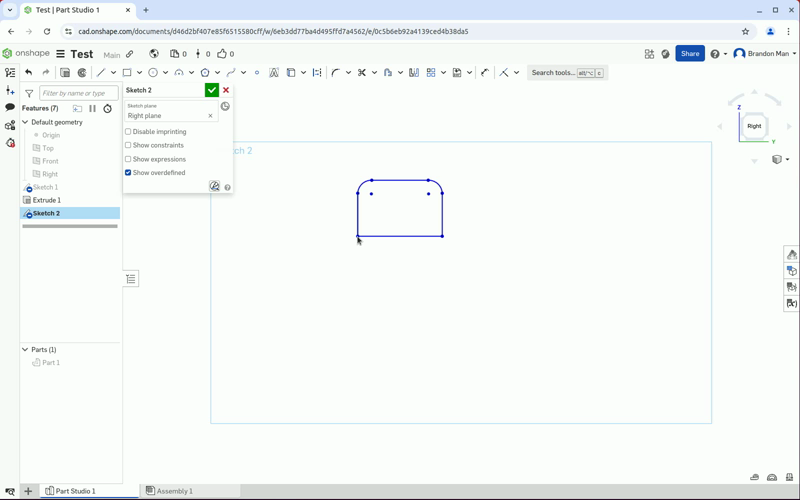
key_down(shift)
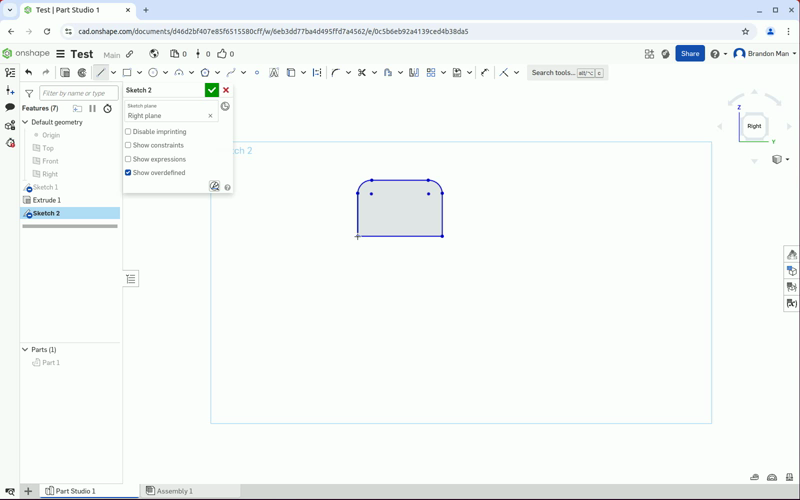
mouse_move(364, 228)
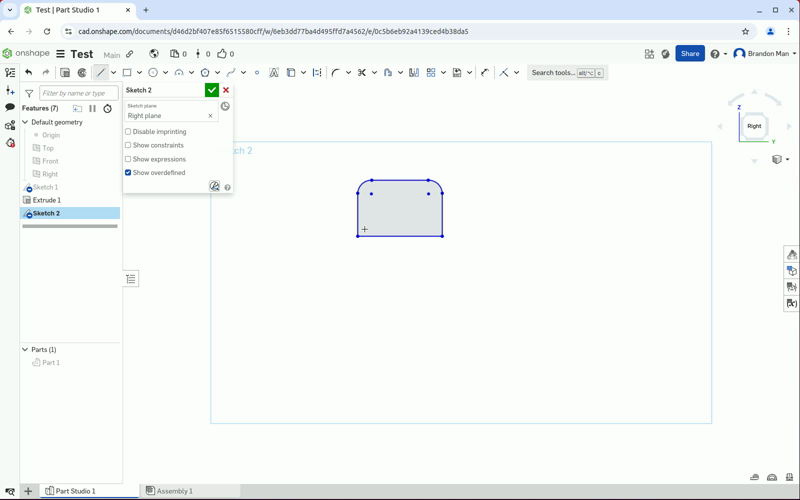
click(364, 228)
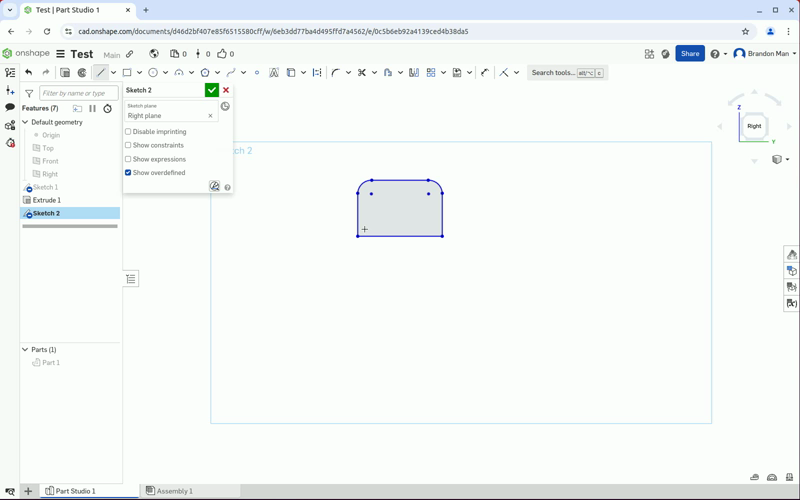
key_up(shift)
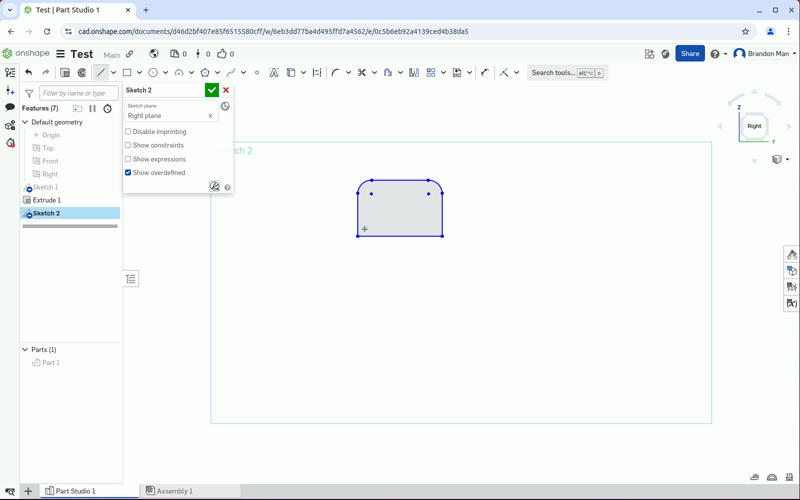
key_down(shift)
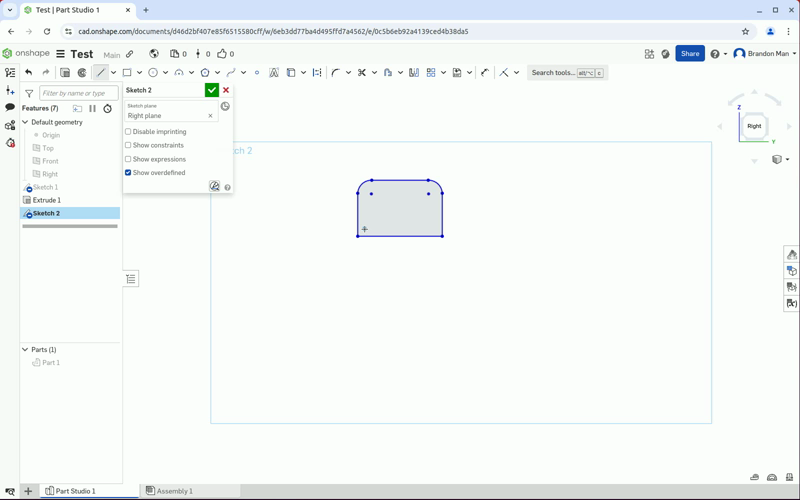
mouse_move(434, 228)
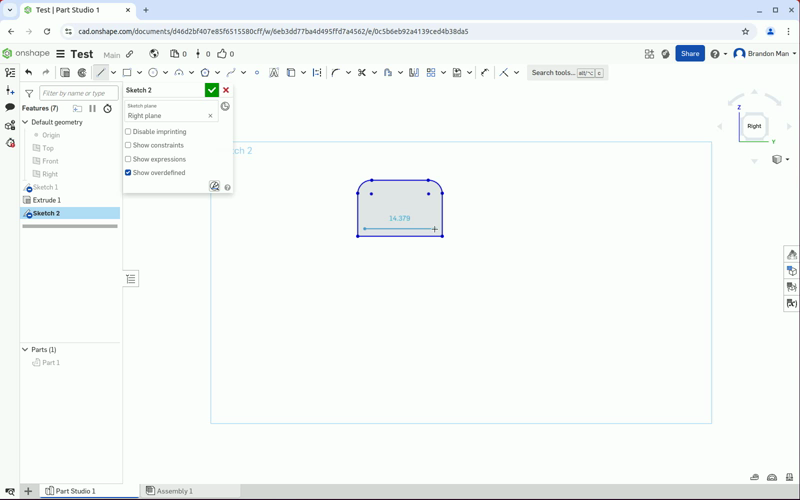
click(434, 228)
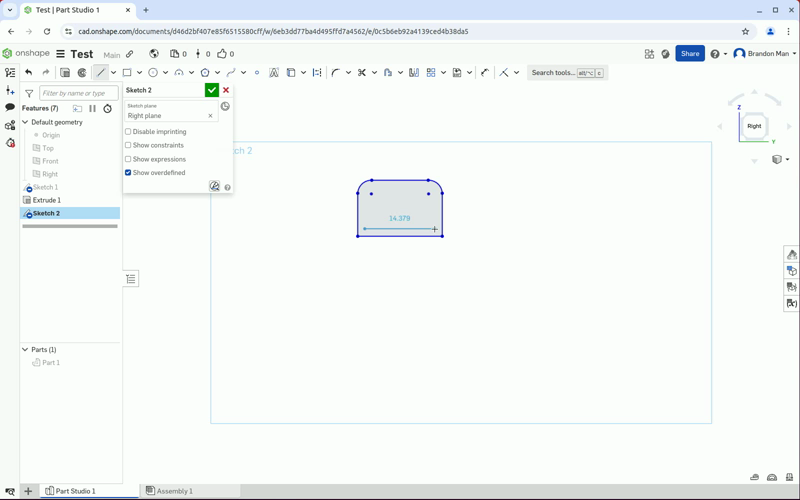
key_up(shift)
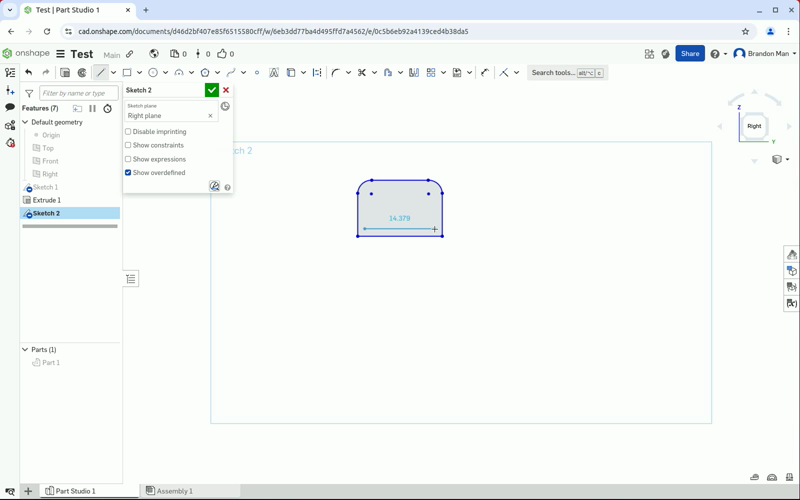
key_down(shift)
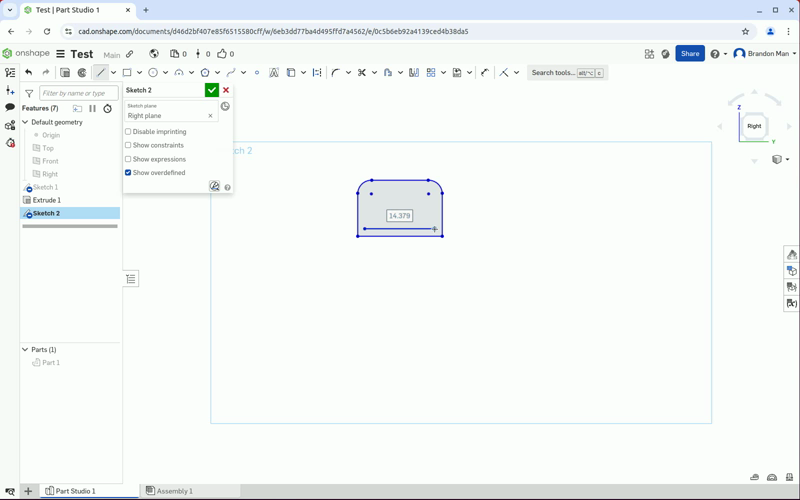
mouse_move(464, 228)
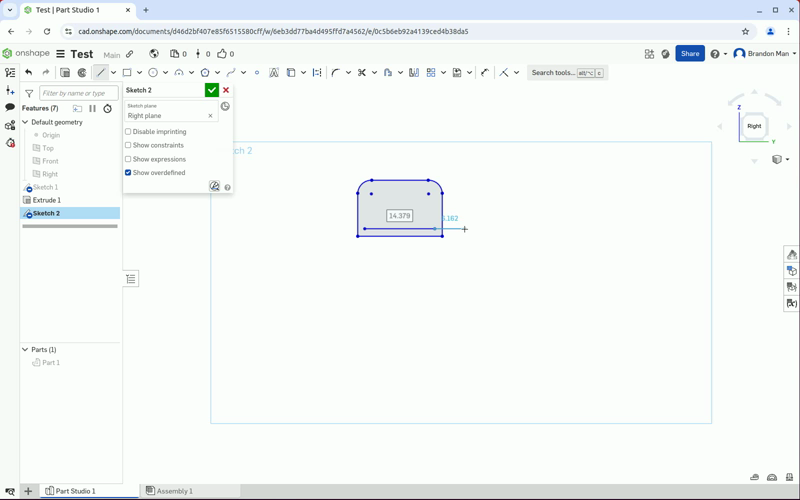
mouse_move(434, 193)
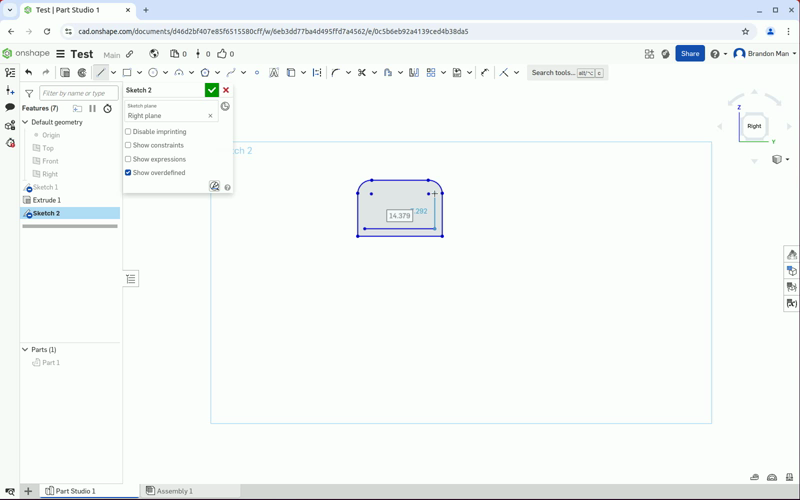
click(434, 193)
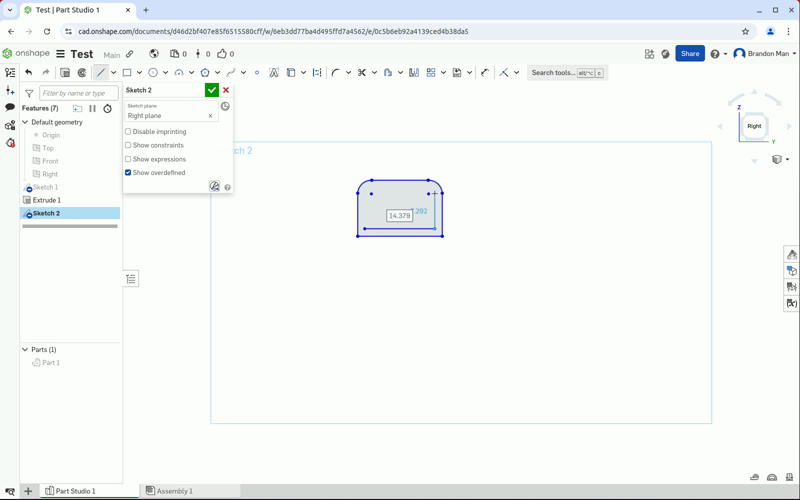
key_up(shift)
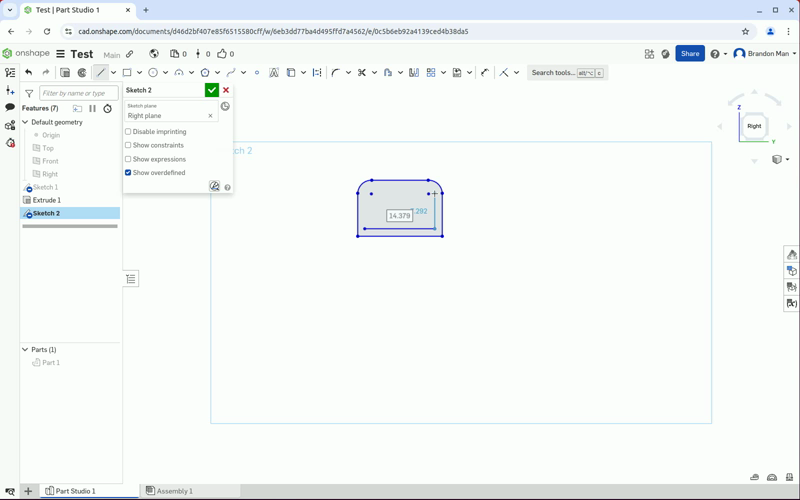
key(esc)
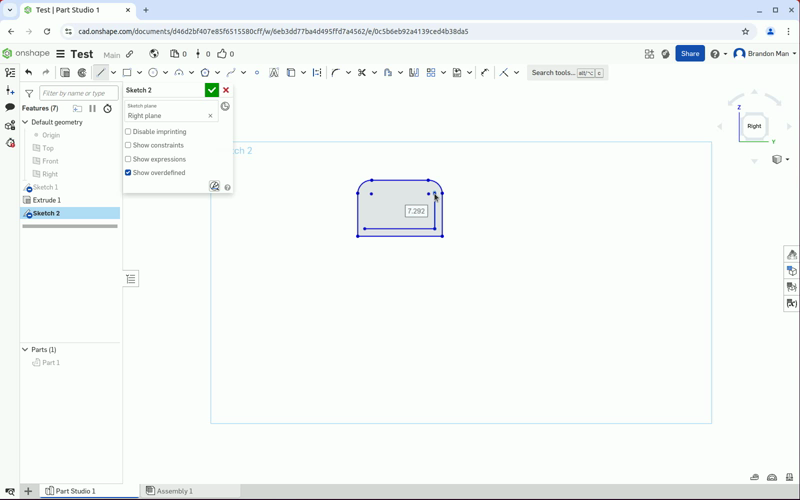
key(a)
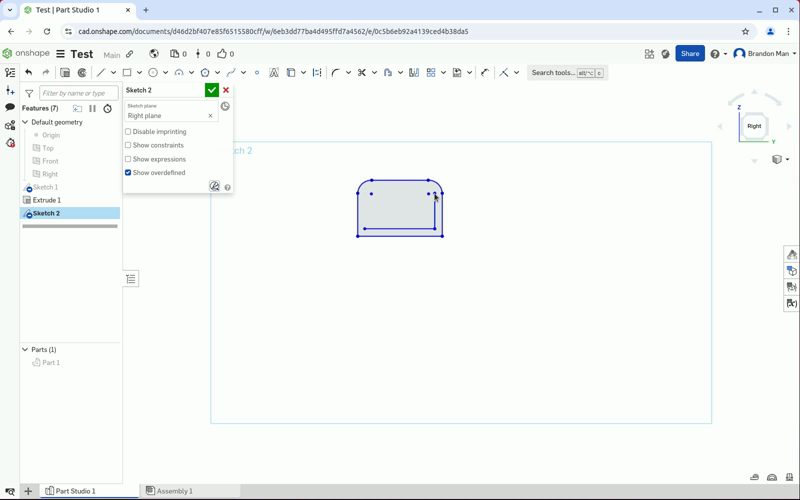
mouse_move(434, 193)
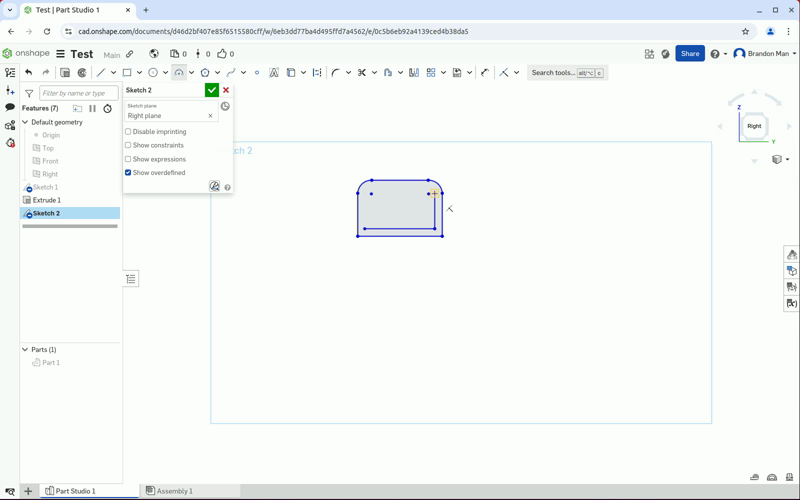
click(434, 193)
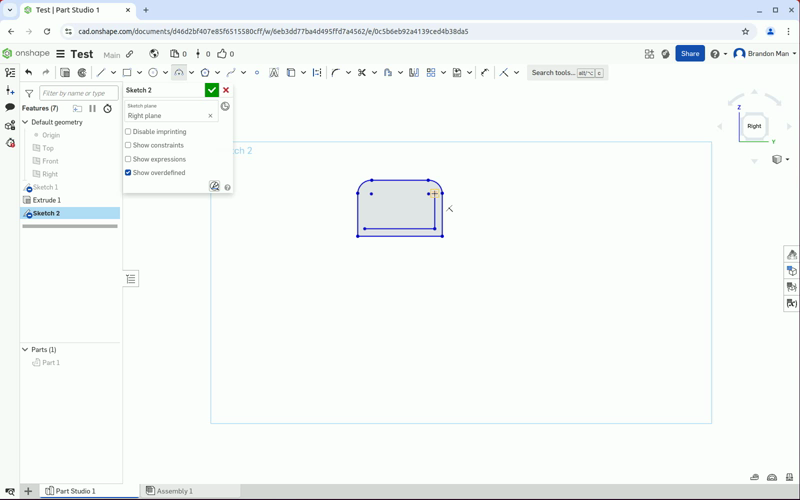
key_down(shift)
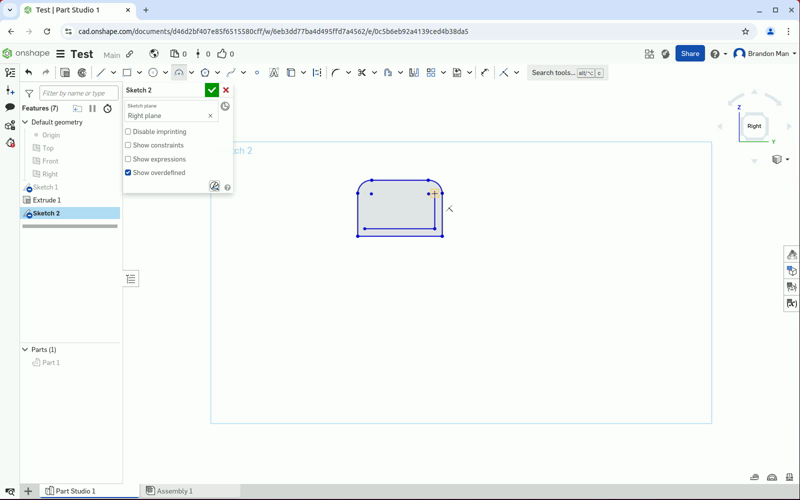
mouse_move(428, 187)
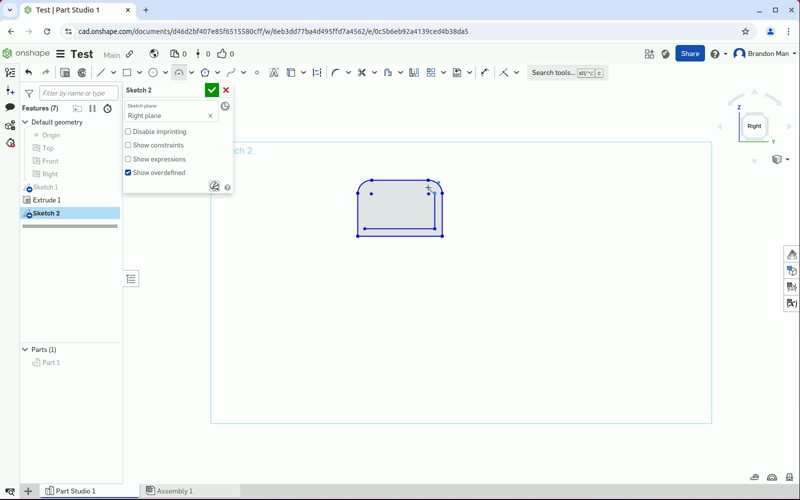
click(428, 187)
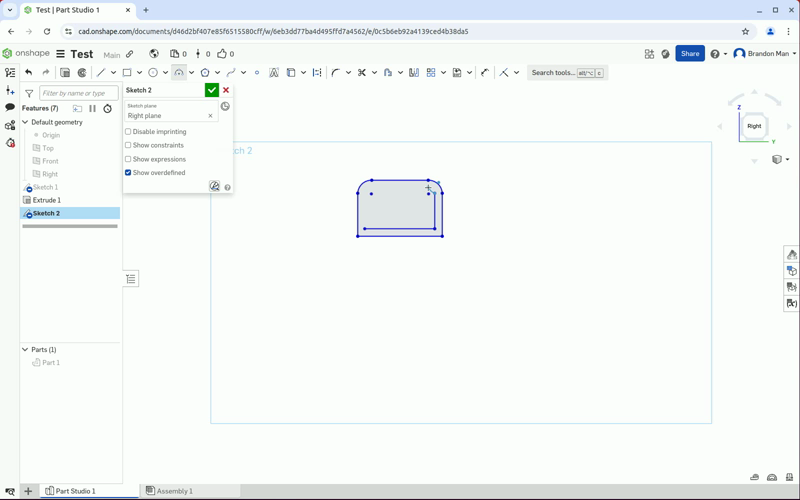
mouse_move(432, 188)
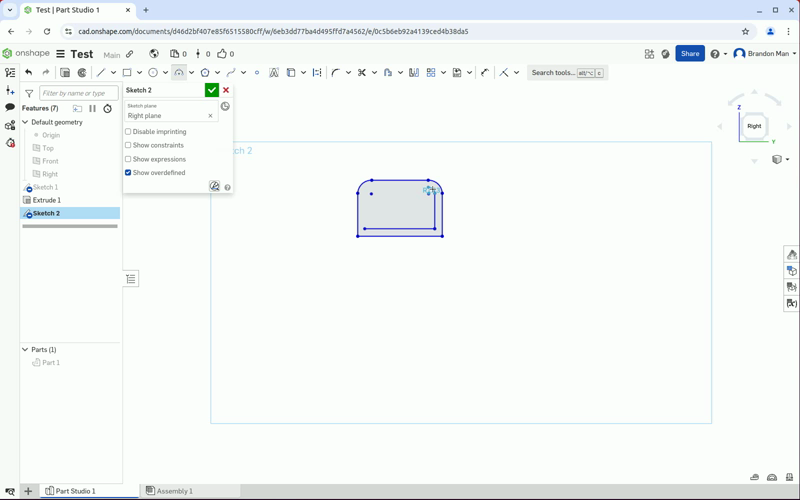
click(432, 188)
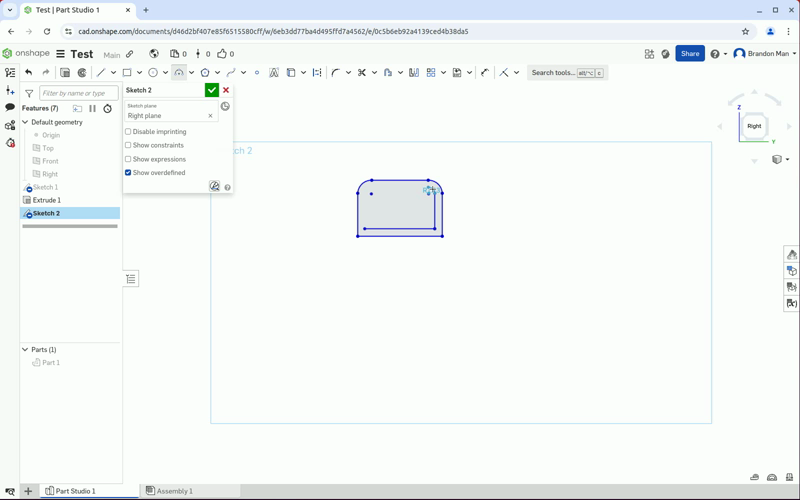
key_up(shift)
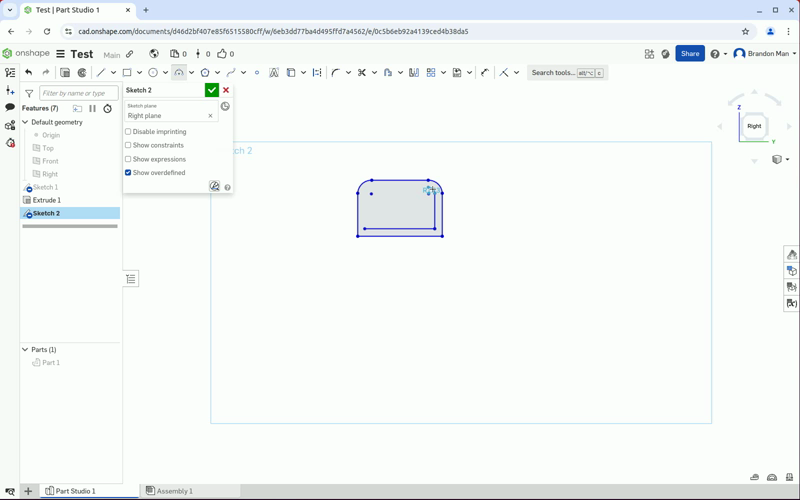
key(esc)
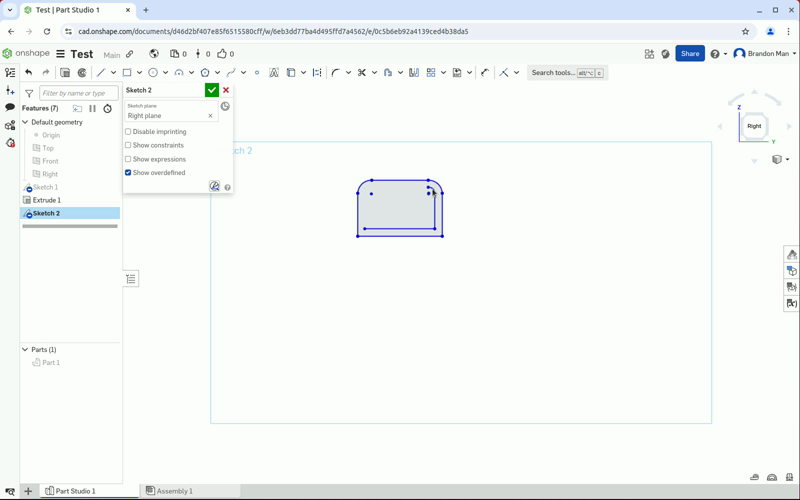
key(l)
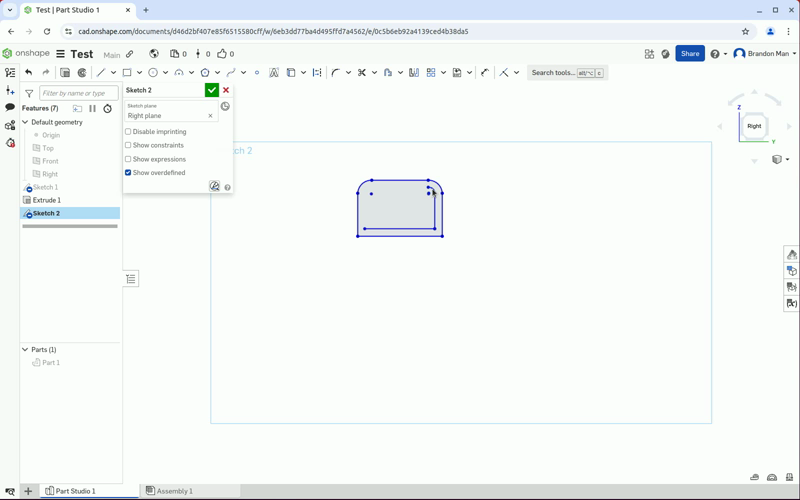
mouse_move(428, 187)
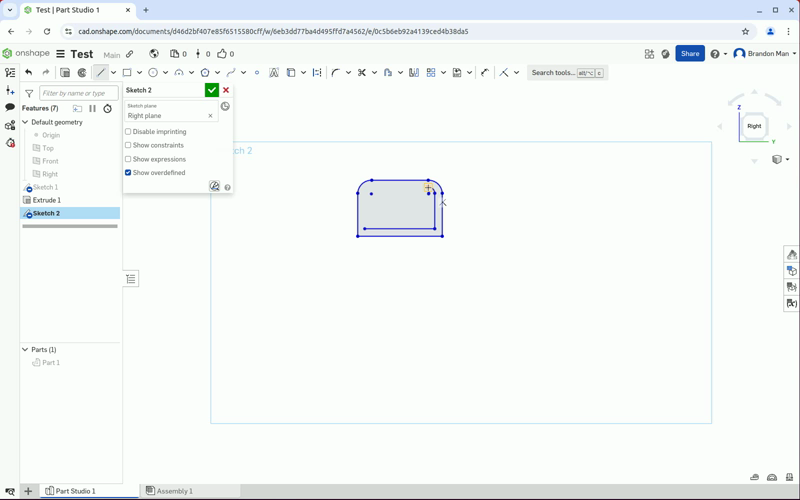
click(428, 187)
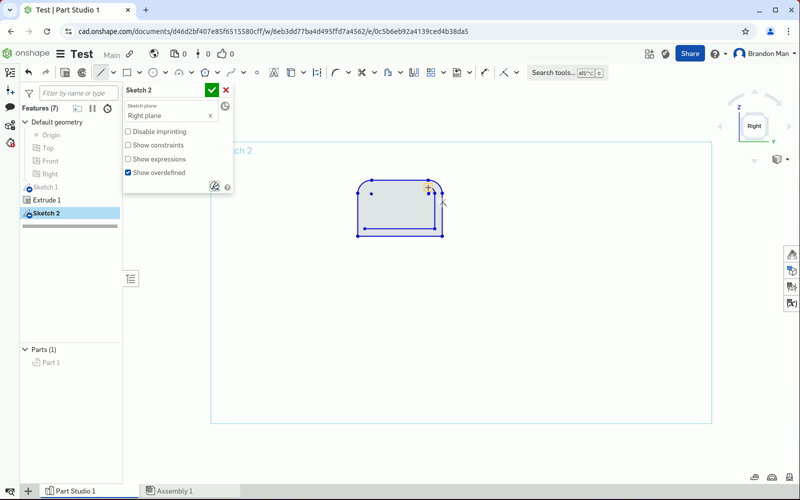
key_down(shift)
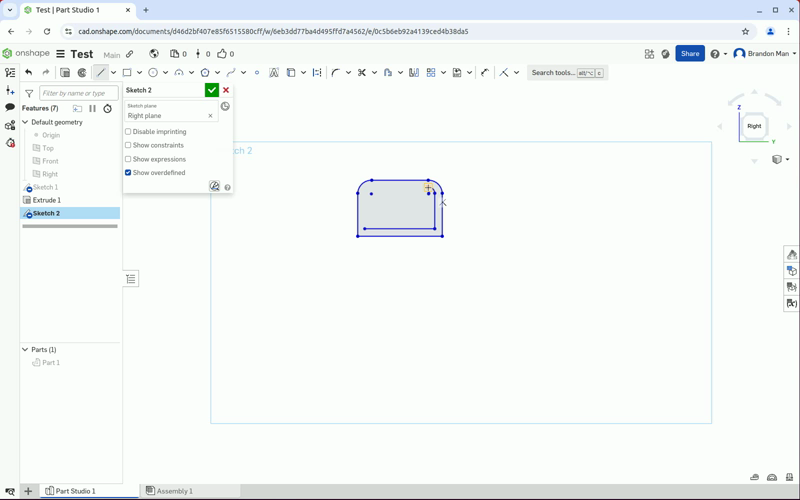
mouse_move(458, 187)
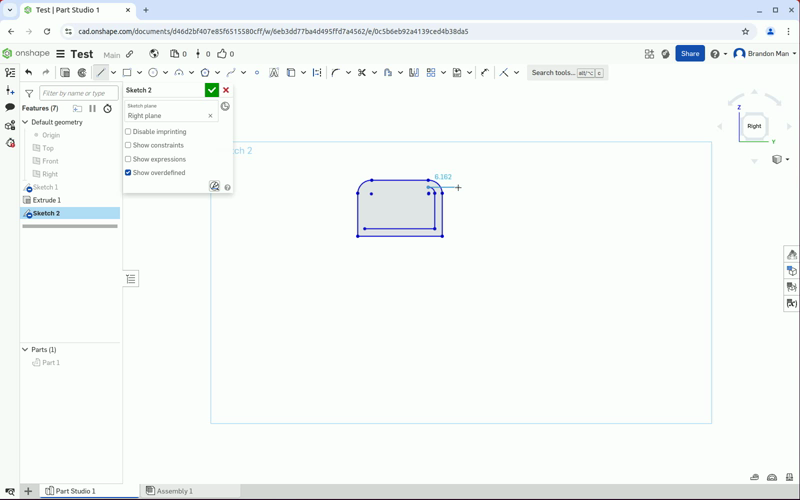
mouse_move(371, 187)
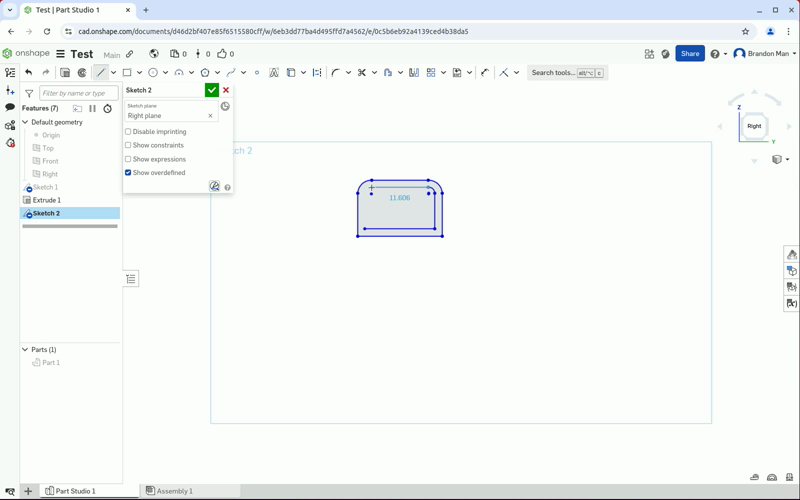
click(371, 187)
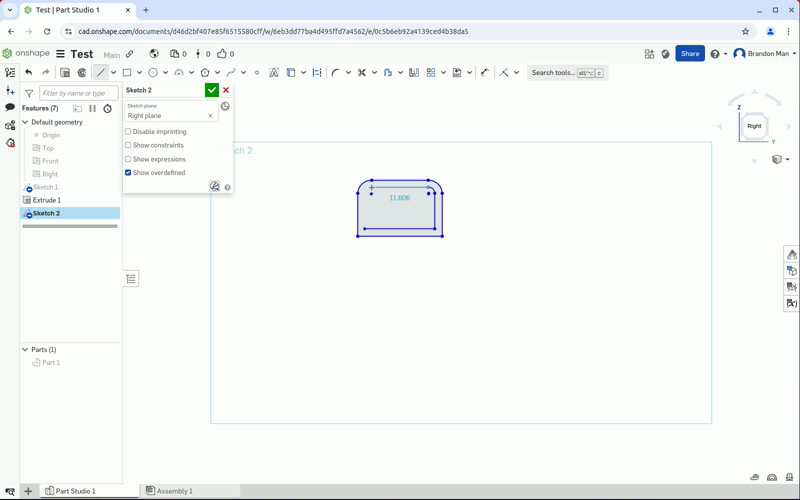
key_up(shift)
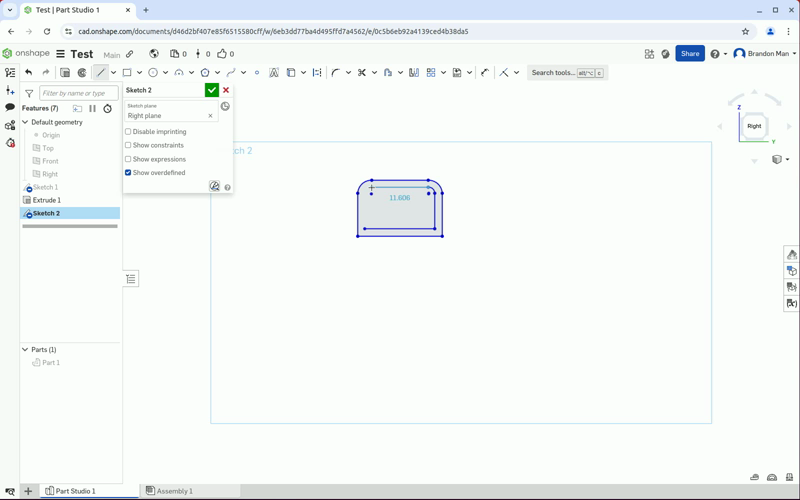
key(esc)
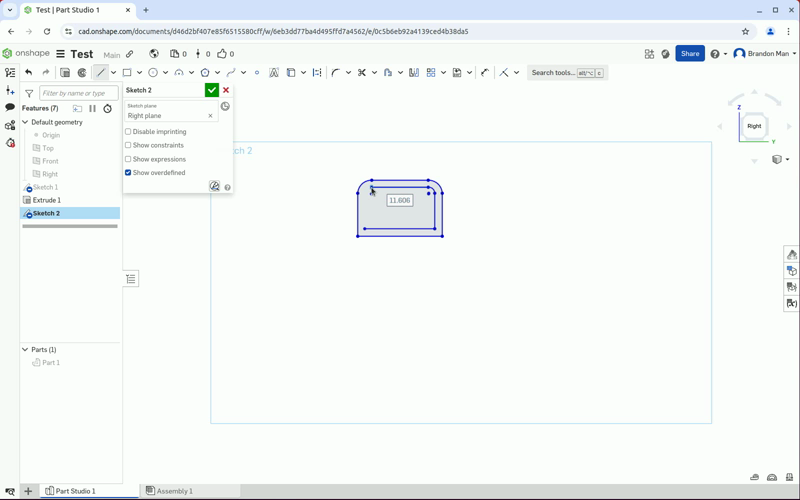
key(a)
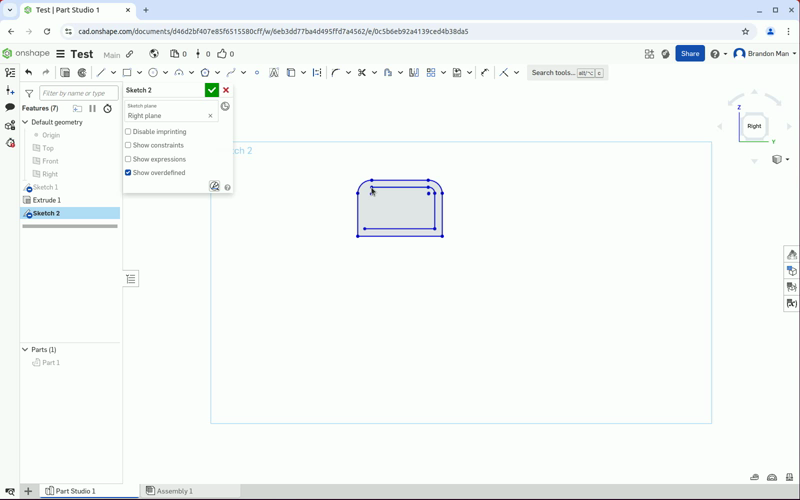
mouse_move(371, 187)
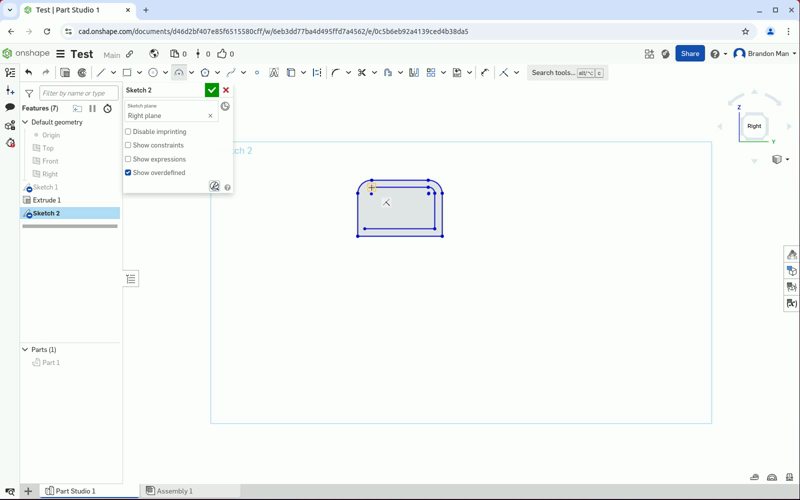
click(371, 187)
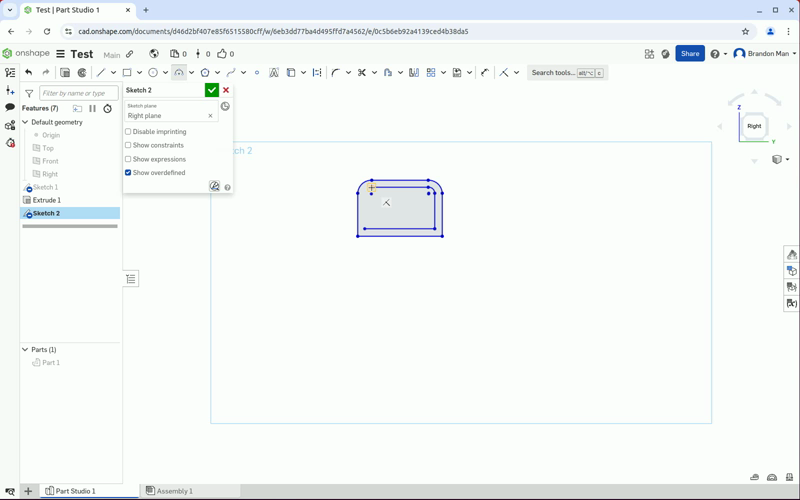
key_down(shift)
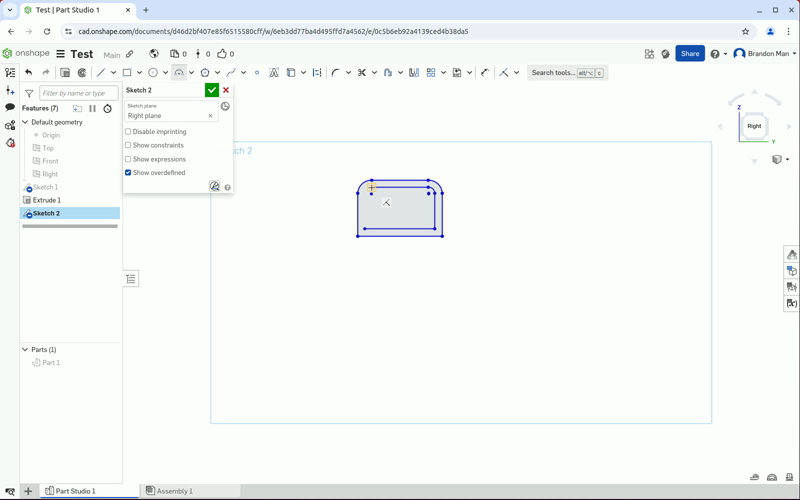
mouse_move(364, 193)
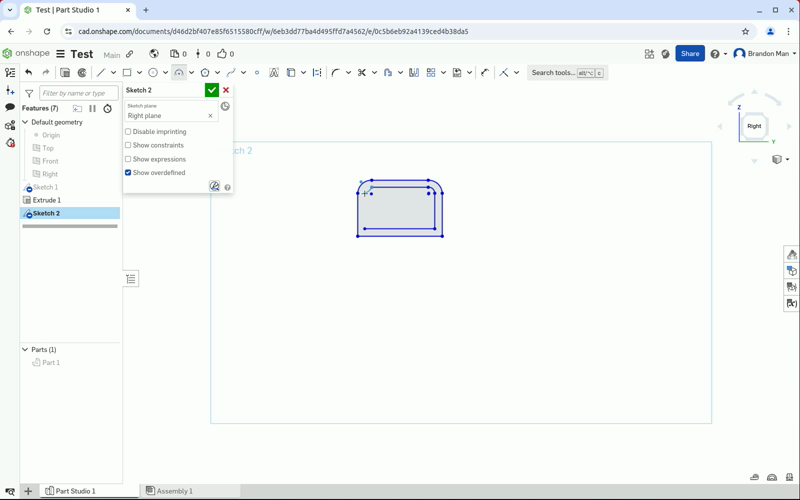
click(364, 193)
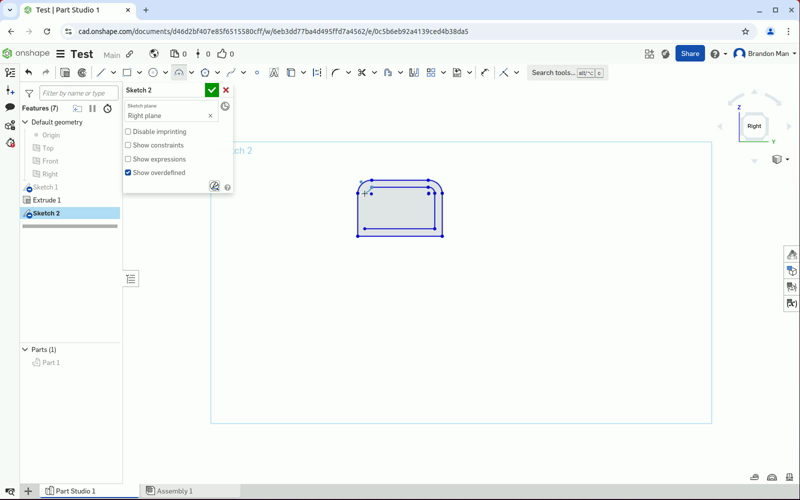
mouse_move(366, 188)
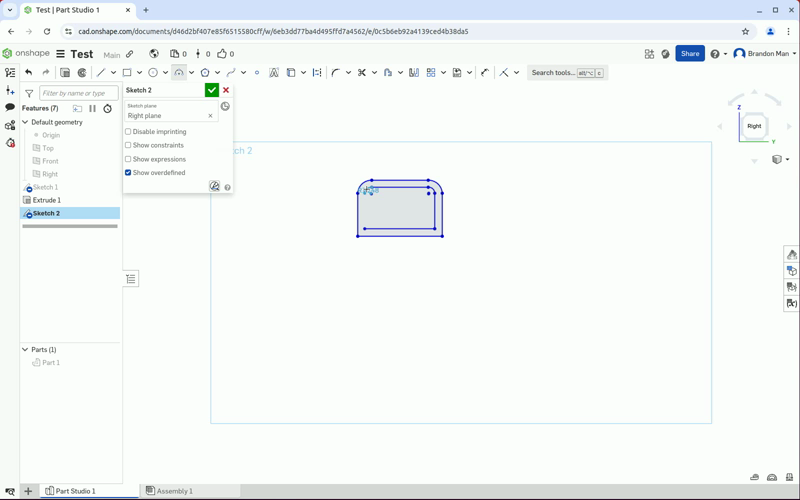
click(366, 188)
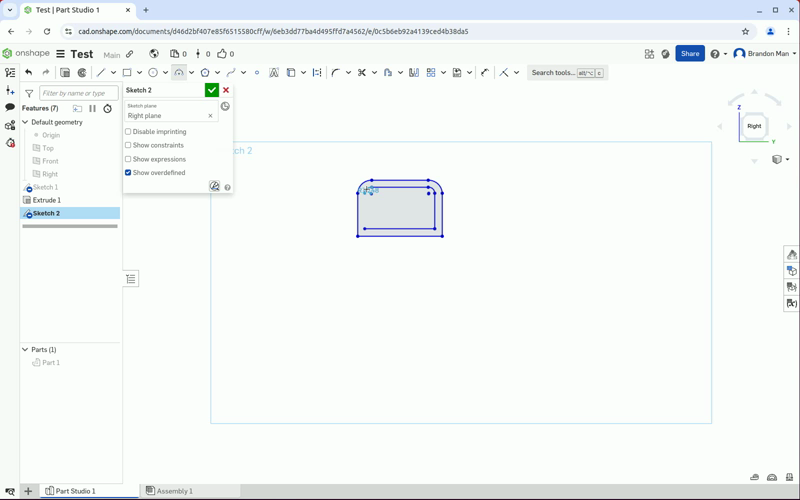
key_up(shift)
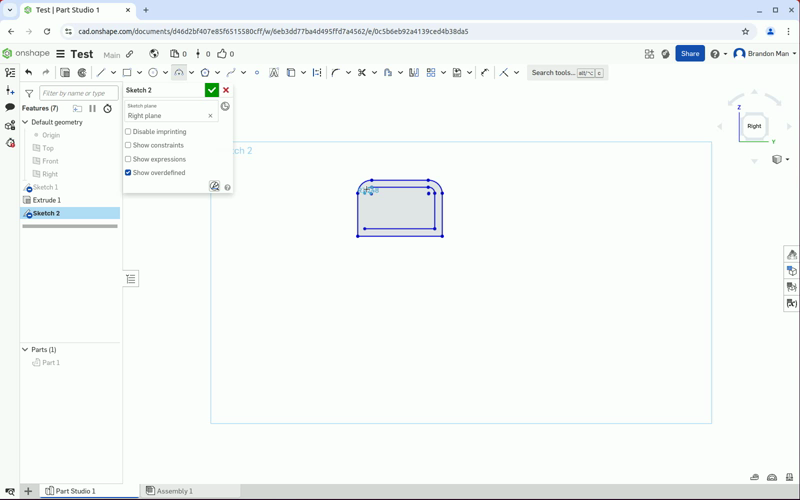
key(esc)
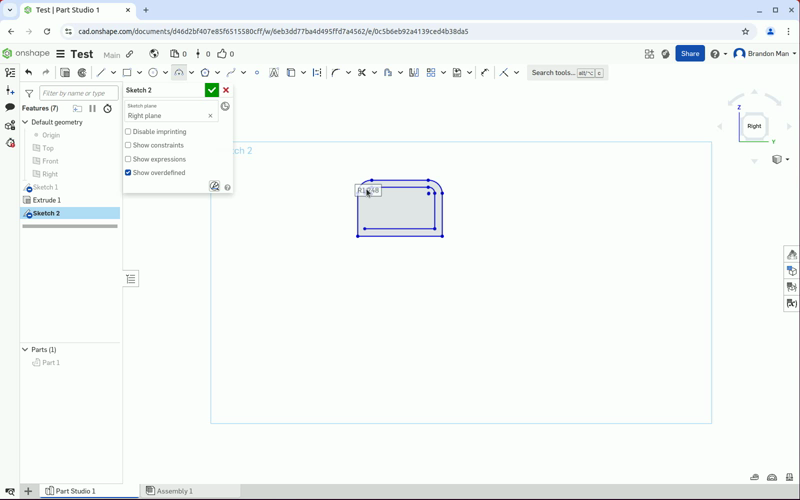
key(l)
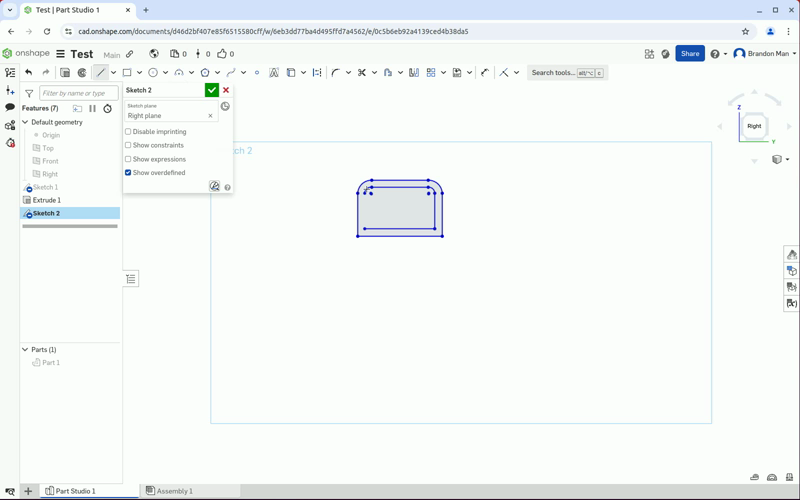
mouse_move(364, 193)
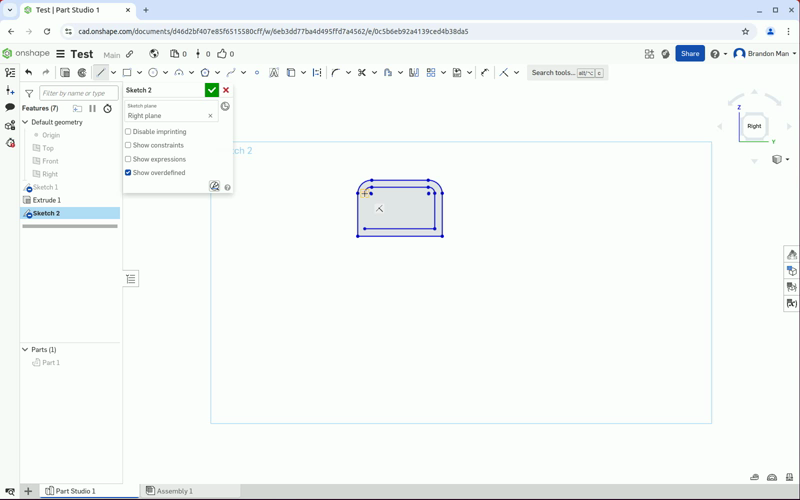
click(364, 193)
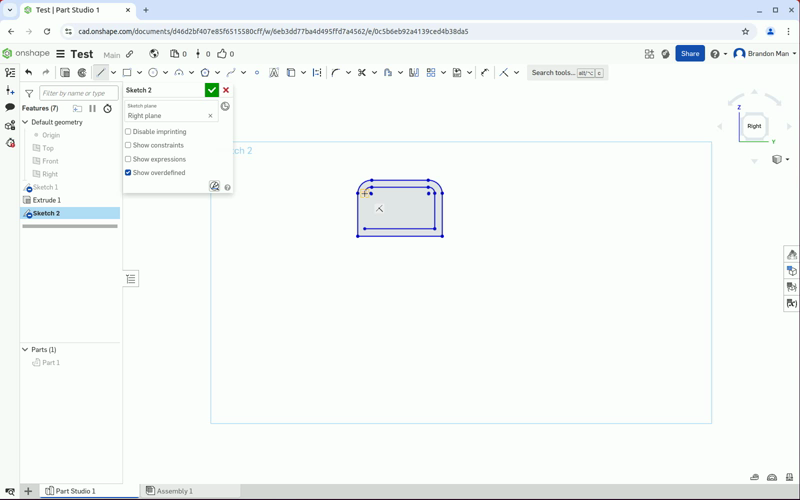
mouse_move(394, 193)
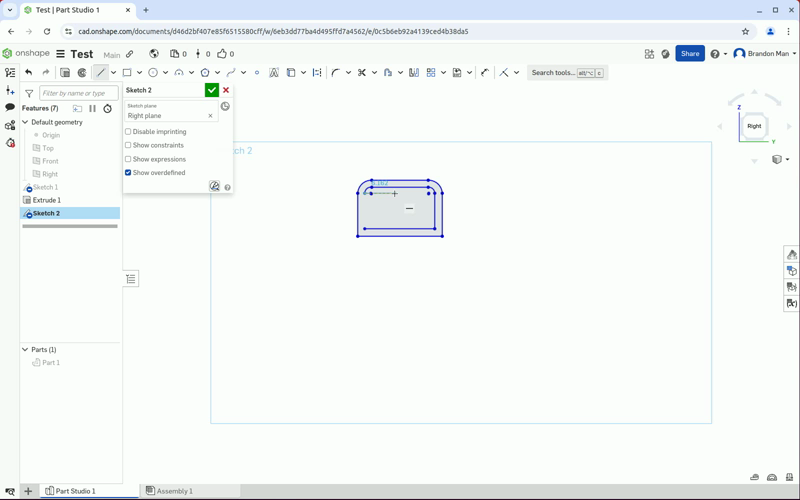
key_down(shift)
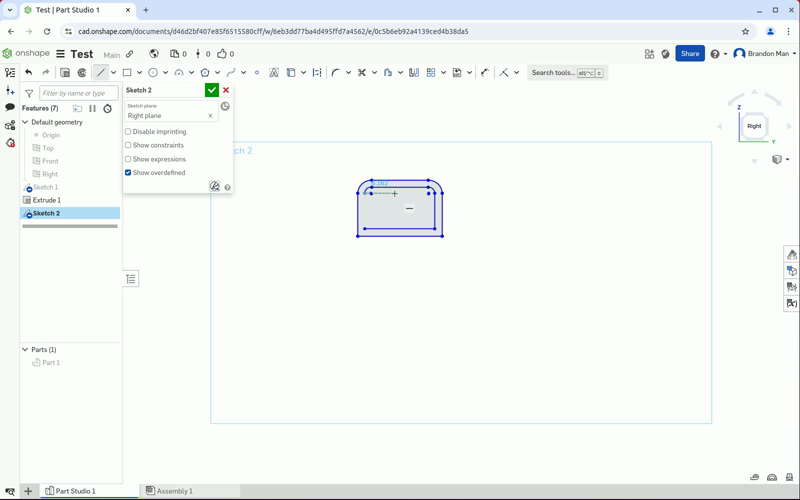
mouse_move(364, 228)
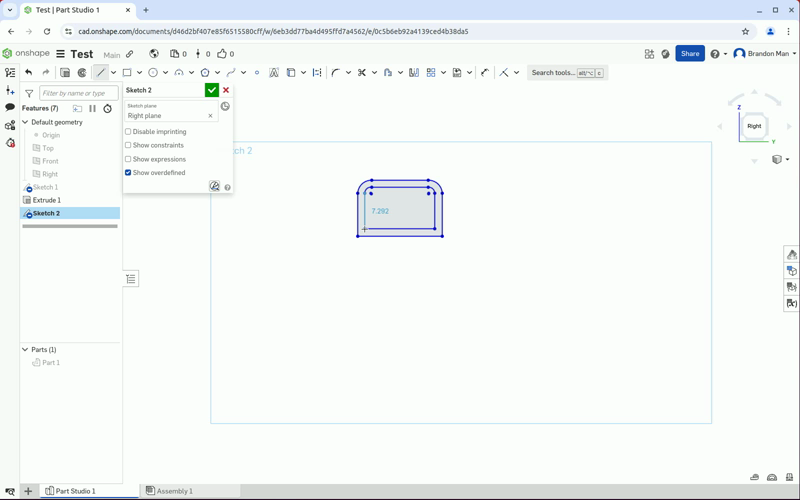
key_up(shift)
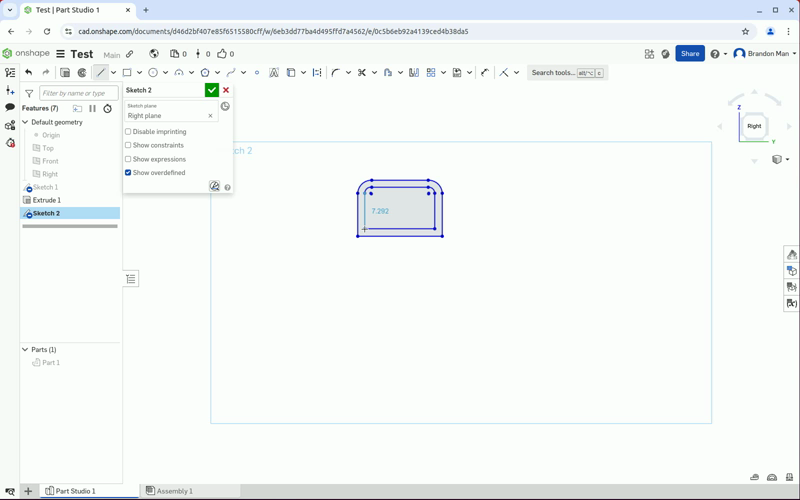
click(364, 228)
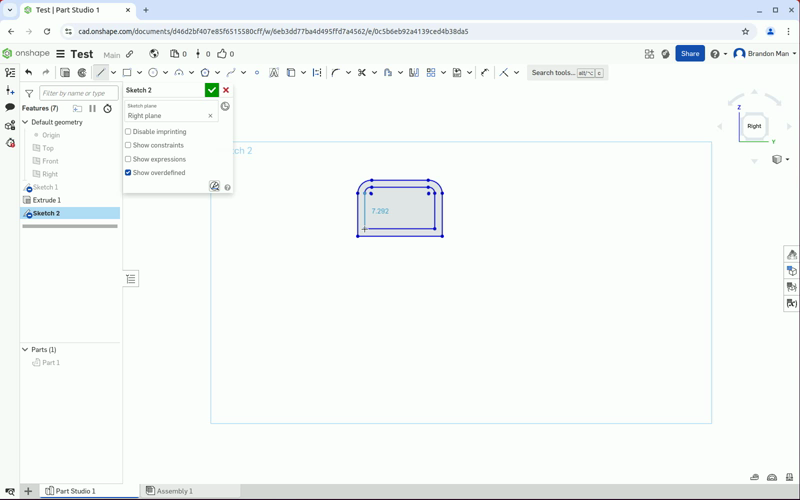
key(esc)
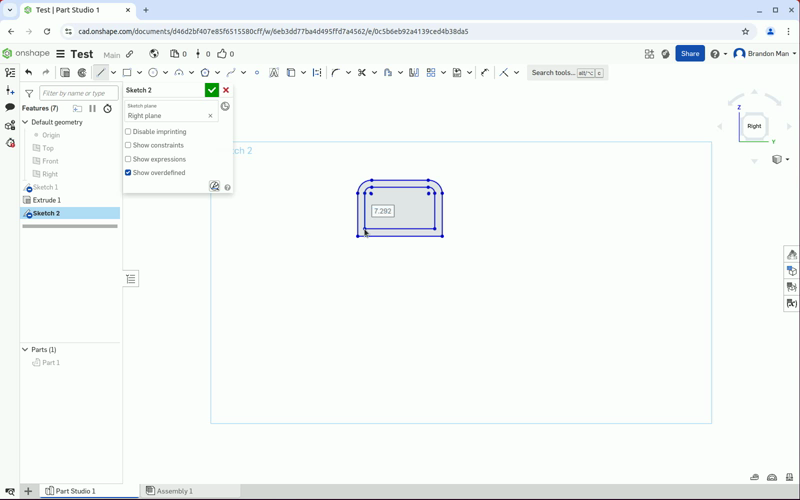
mouse_move(361, 225)
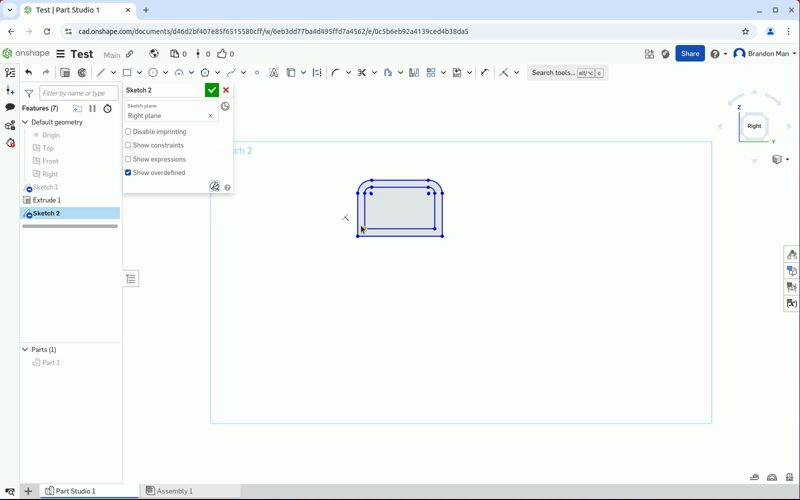
scroll(6)
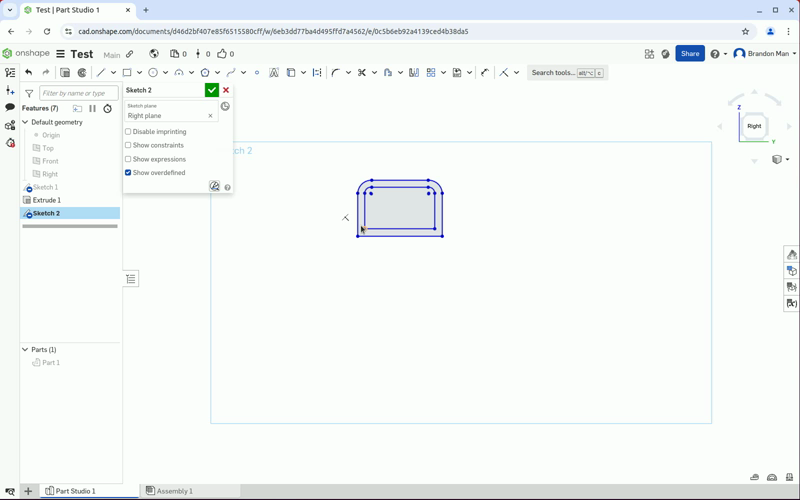
scroll(6)
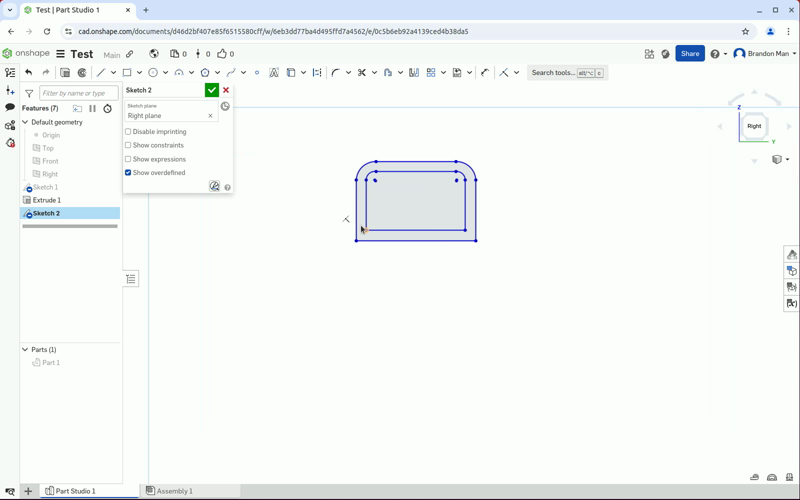
scroll(6)
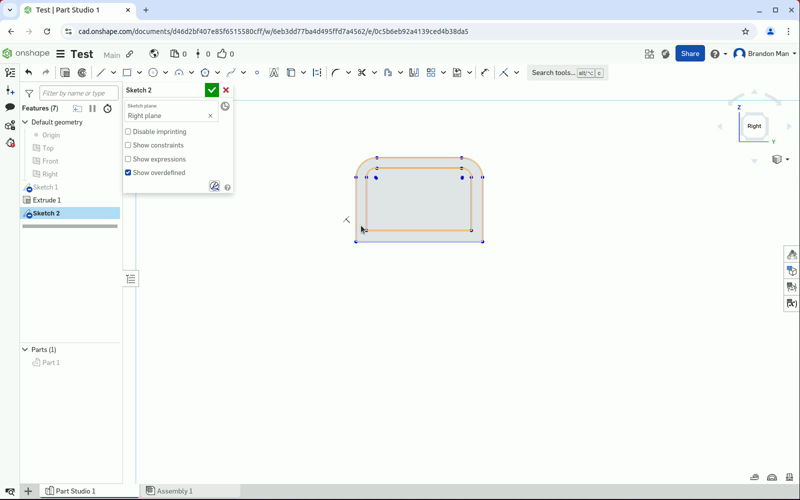
scroll(6)
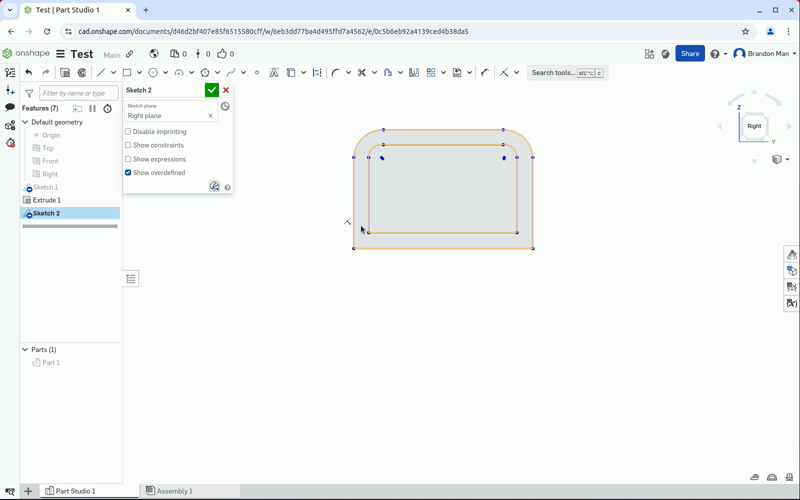
scroll(6)
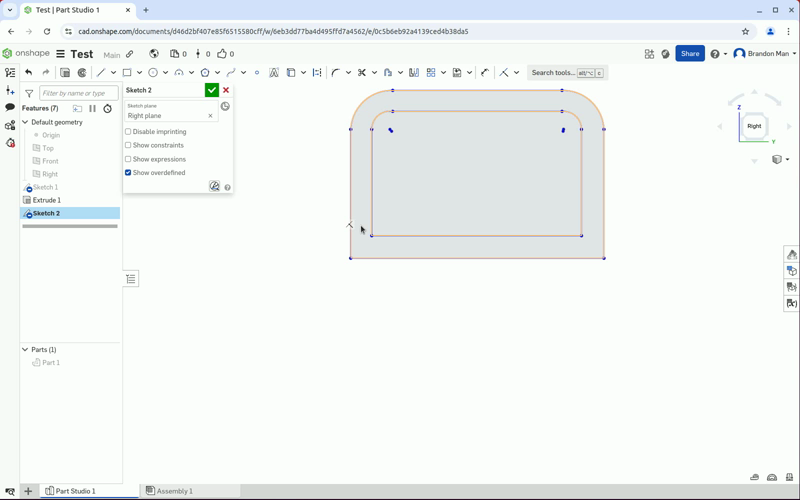
scroll(6)
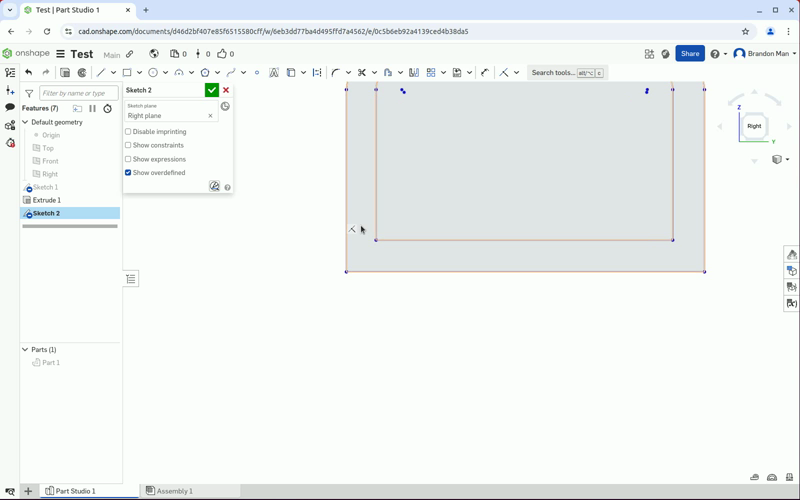
scroll(6)
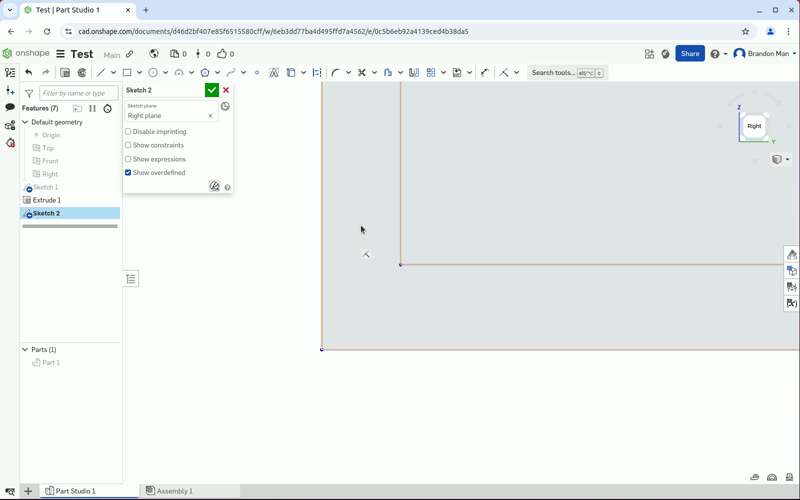
click(361, 225)
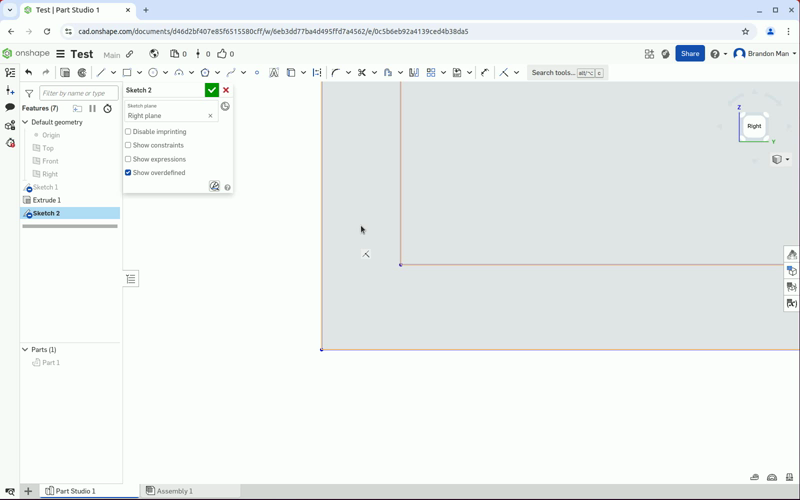
scroll(-6)
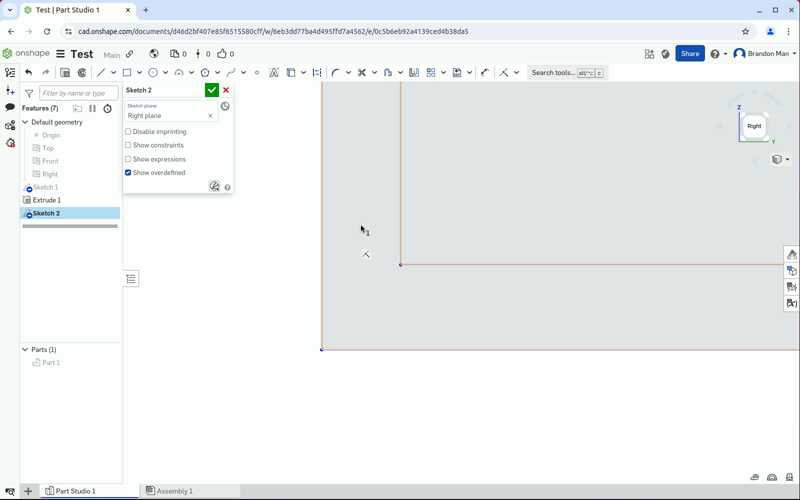
scroll(-6)
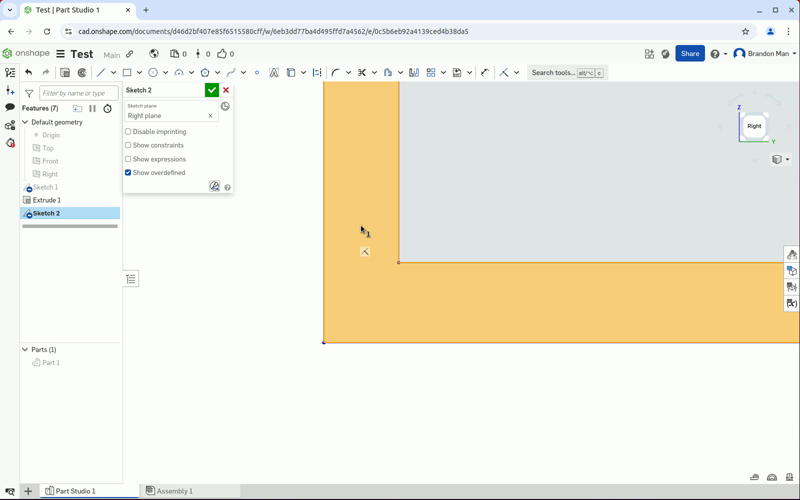
scroll(-6)
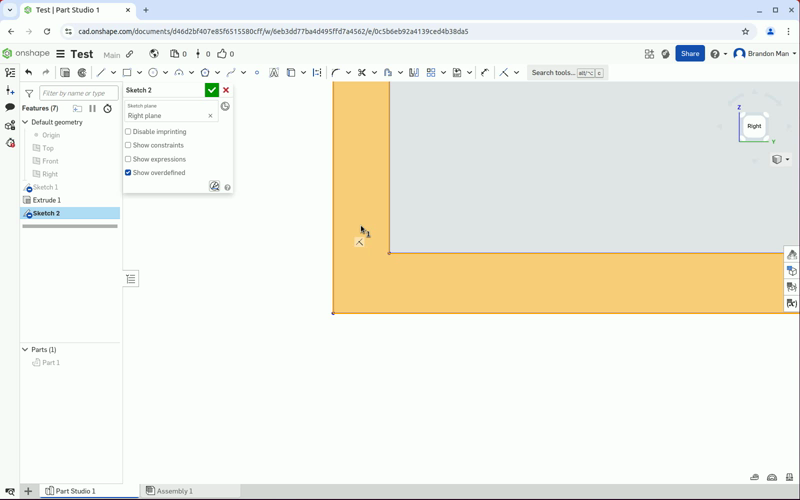
scroll(-6)
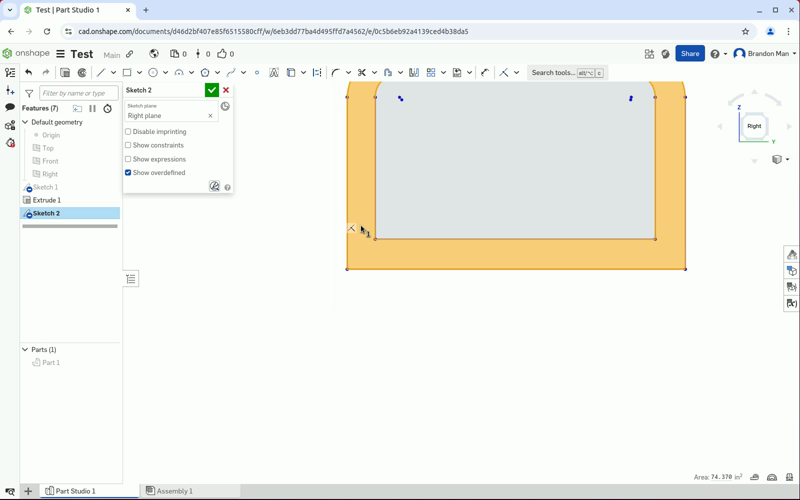
scroll(-6)
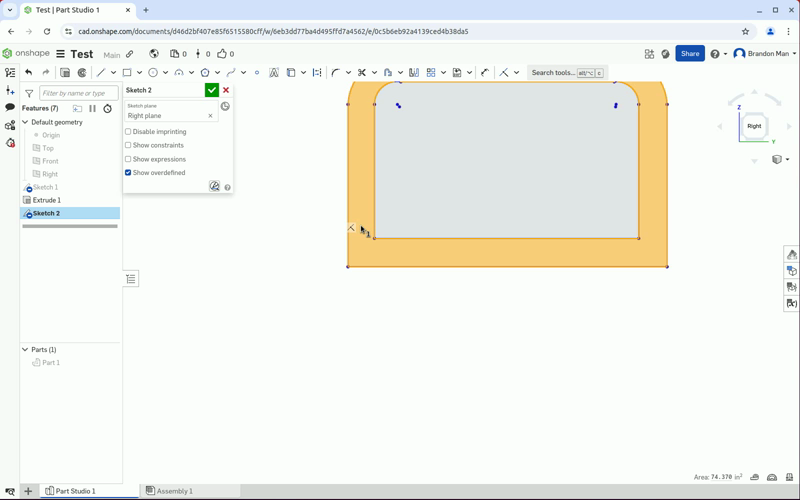
scroll(-6)
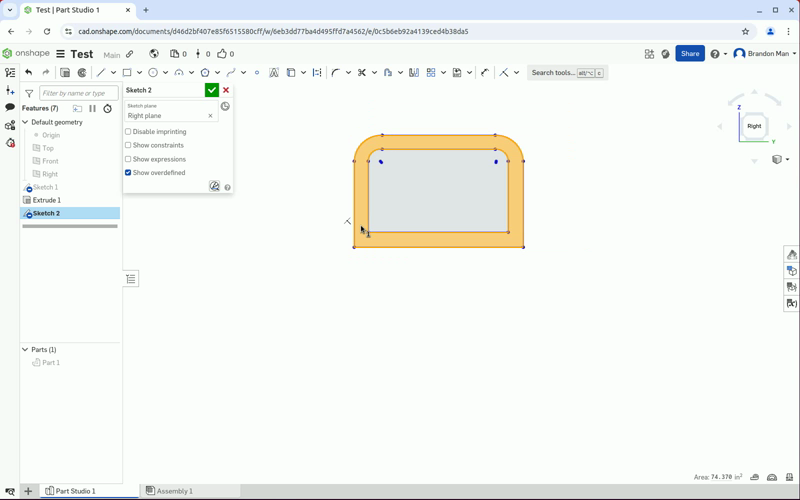
scroll(-6)
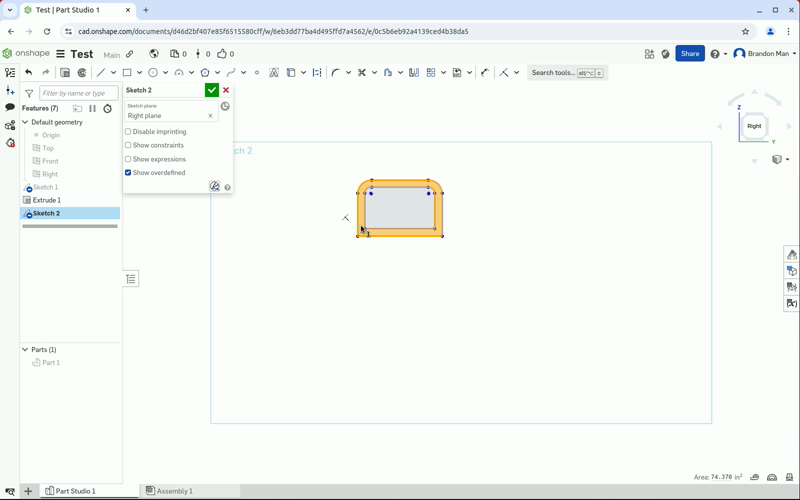
mouse_move(73, 352)
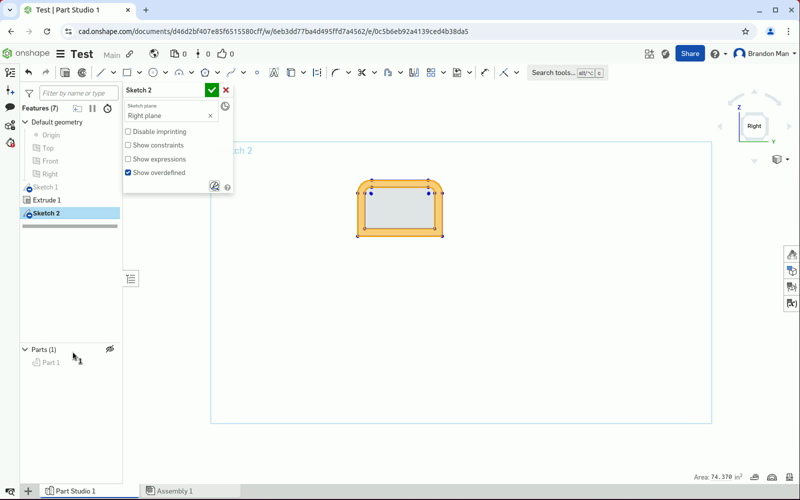
key(shift+y)
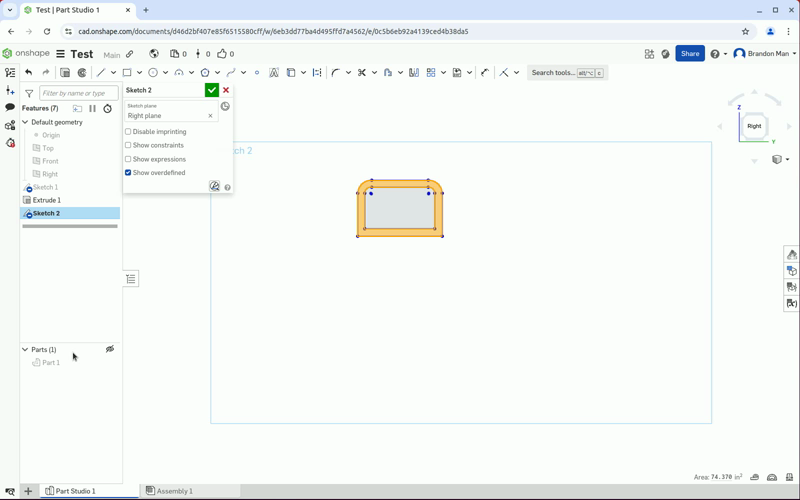
key(shift+e)
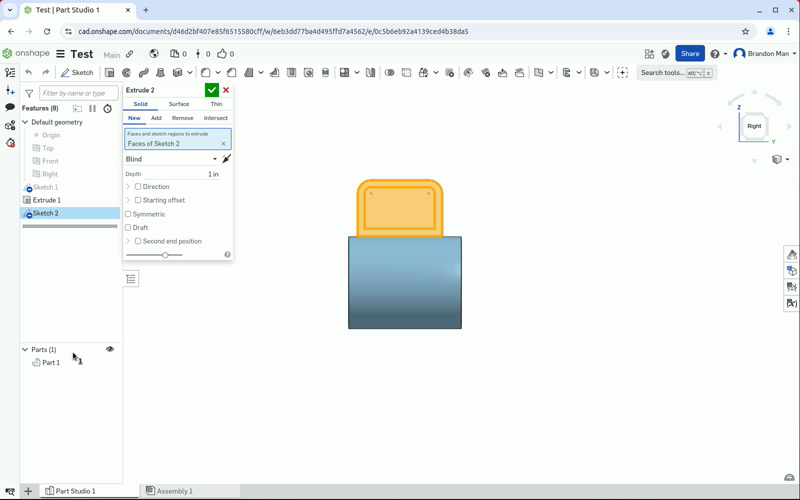
mouse_move(143, 106)
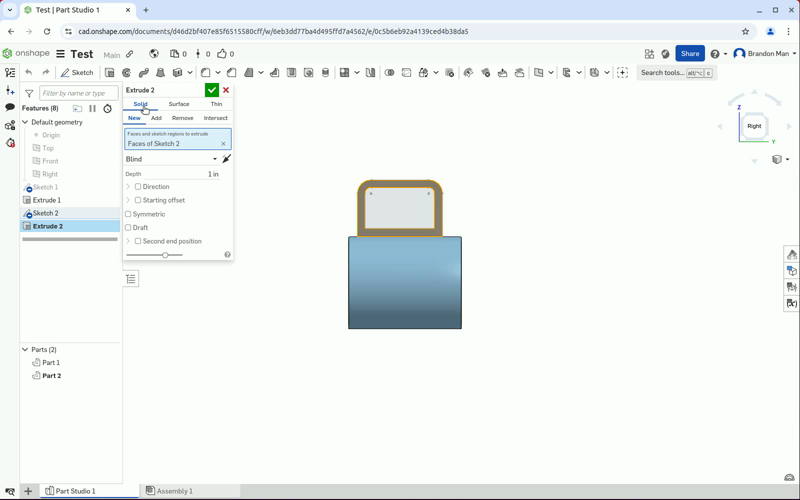
click(143, 106)
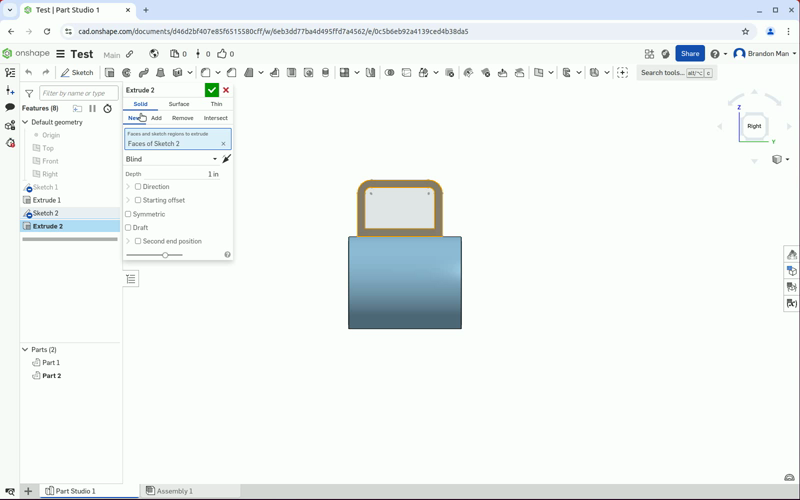
mouse_move(137, 120)
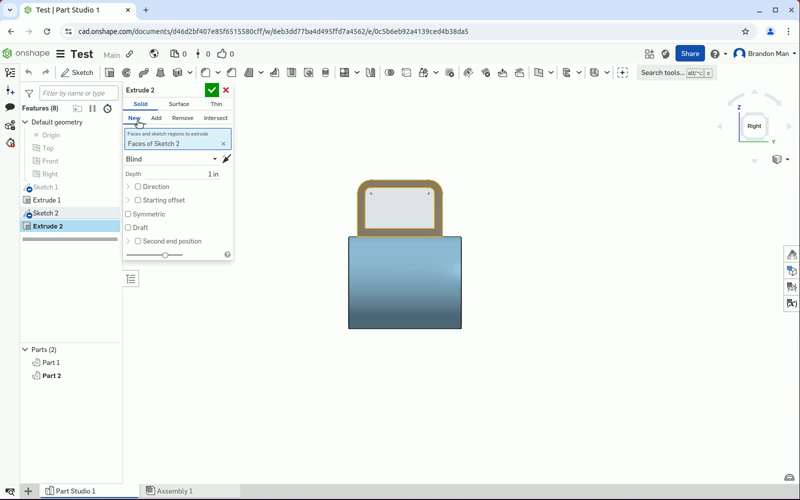
click(137, 120)
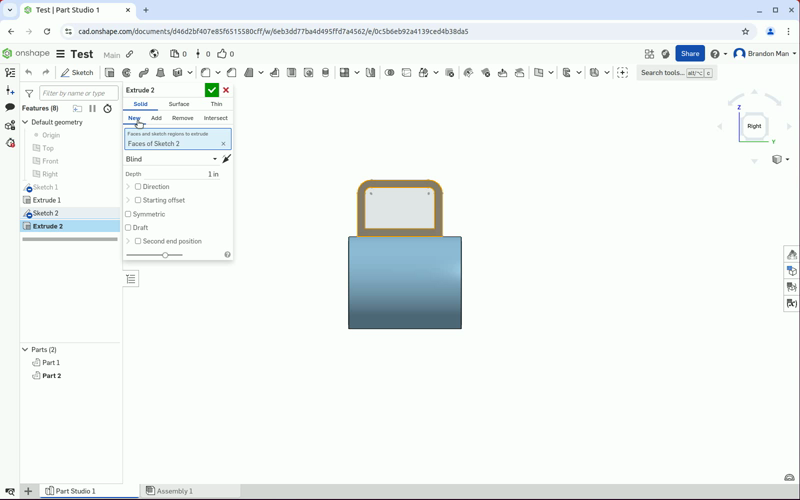
key(tab, 4)
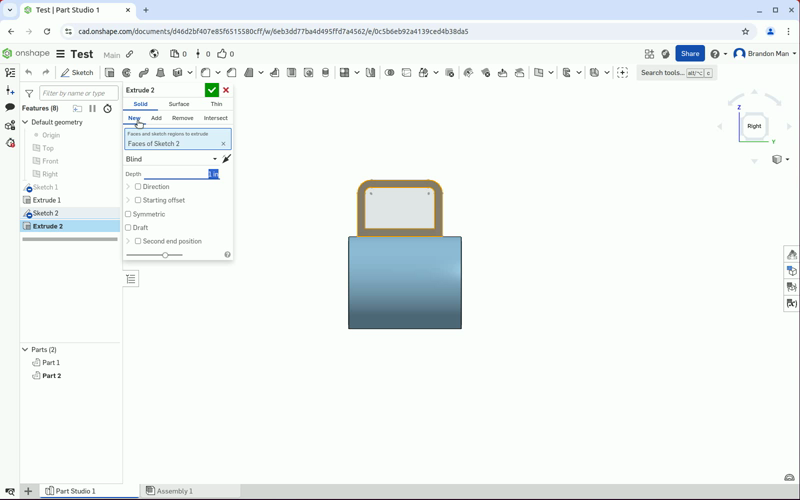
text(2.889)
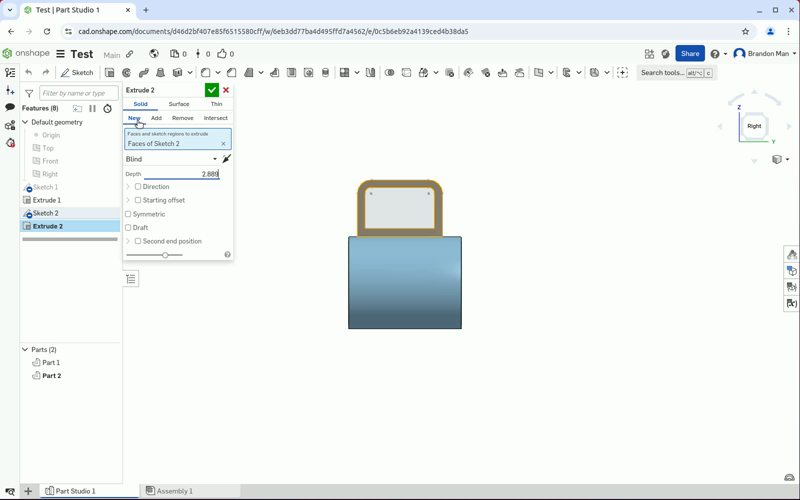
key(enter)
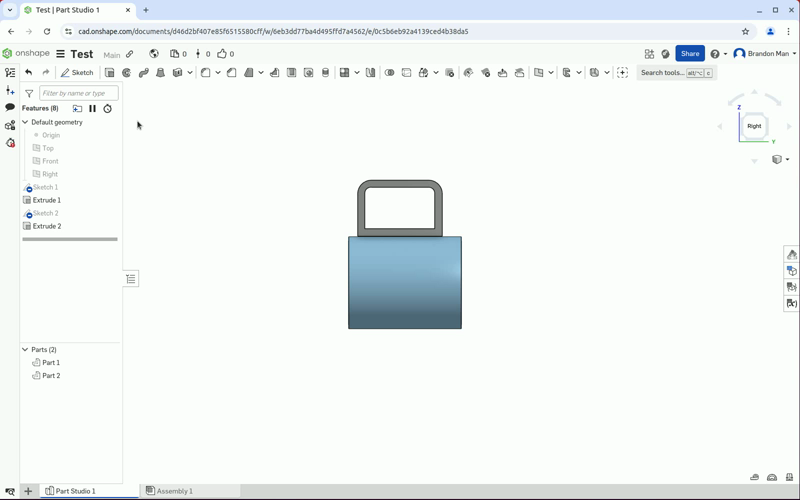
key(shift+h)
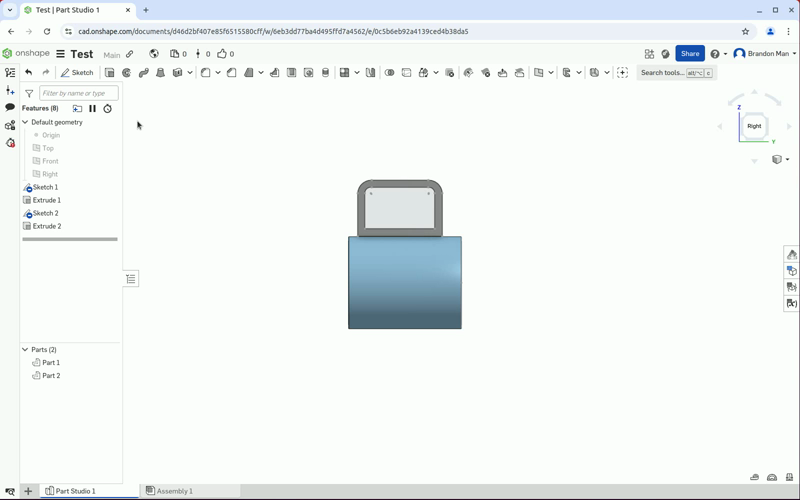
key(shift+h)
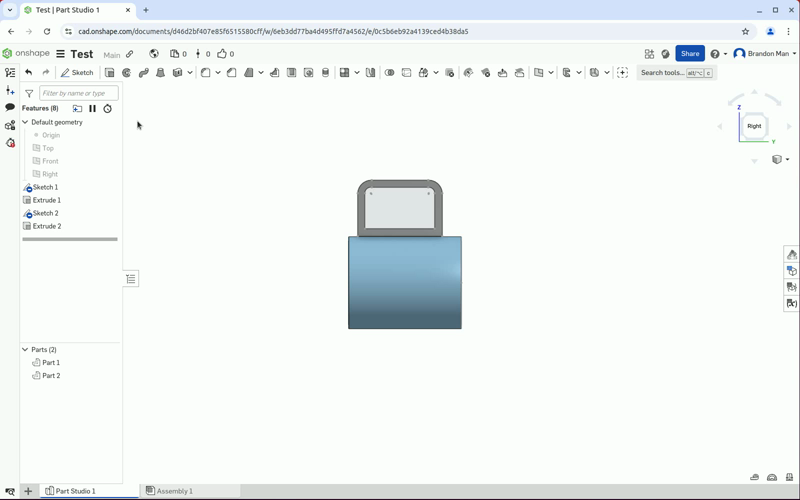
key(shift+7)
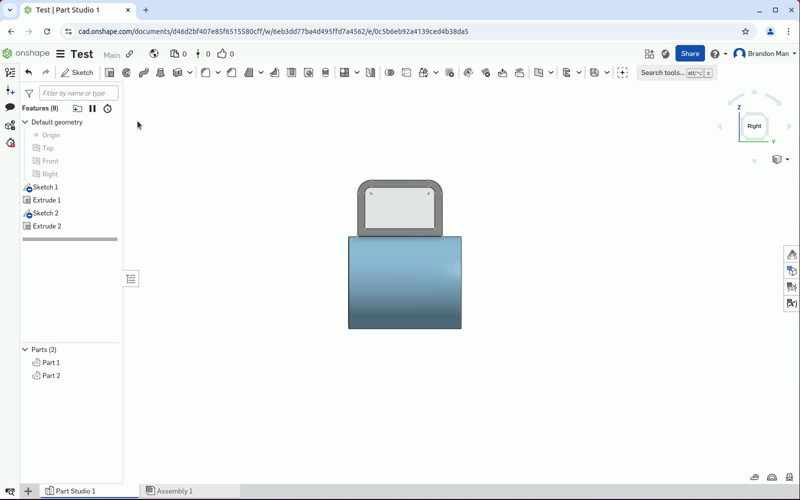
key(right, 2)
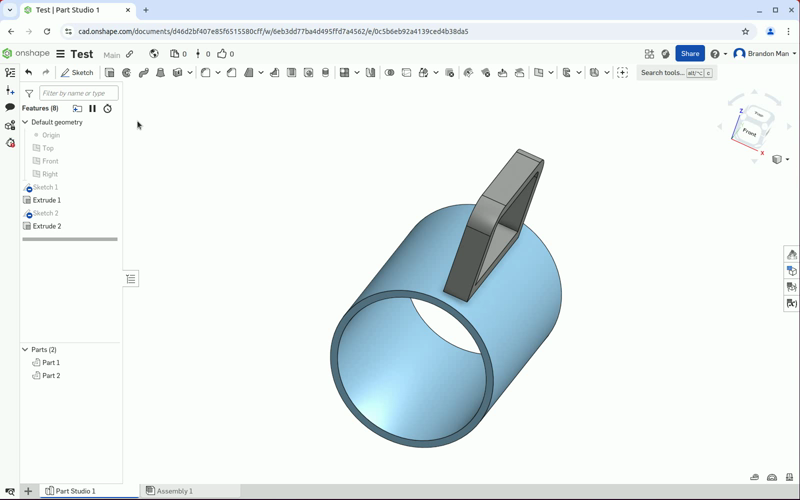
key(down, 2)
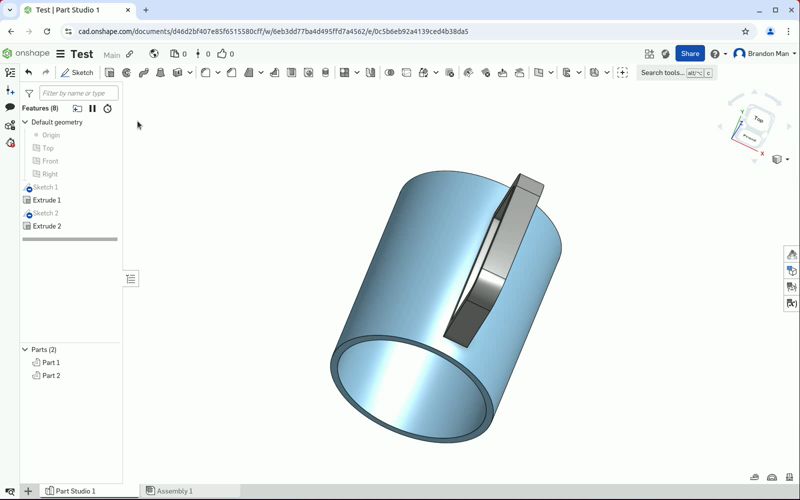
key(up, 2)
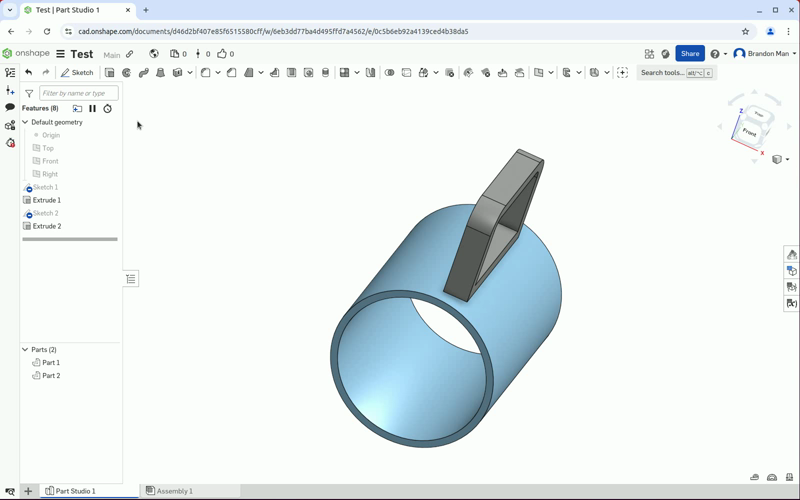
key(left, 2)
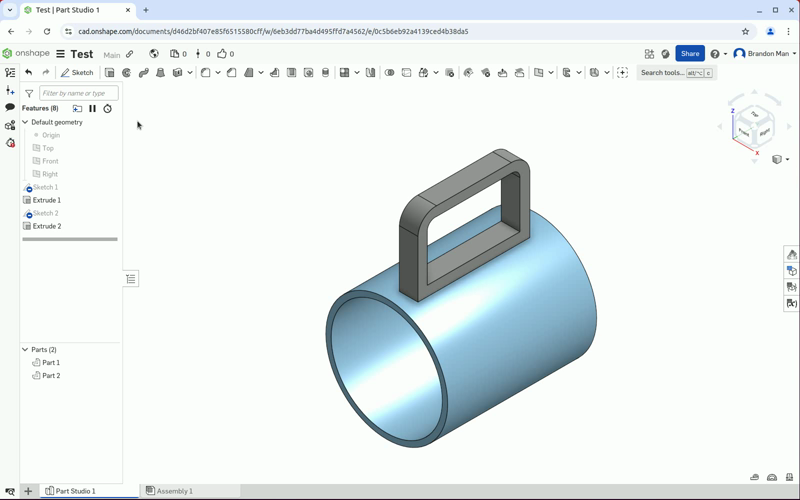
mouse_move(73, 189)
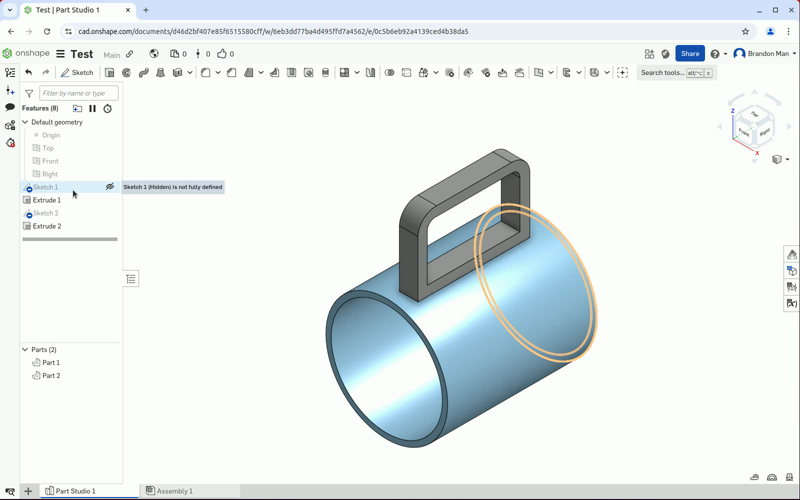
click(73, 189)